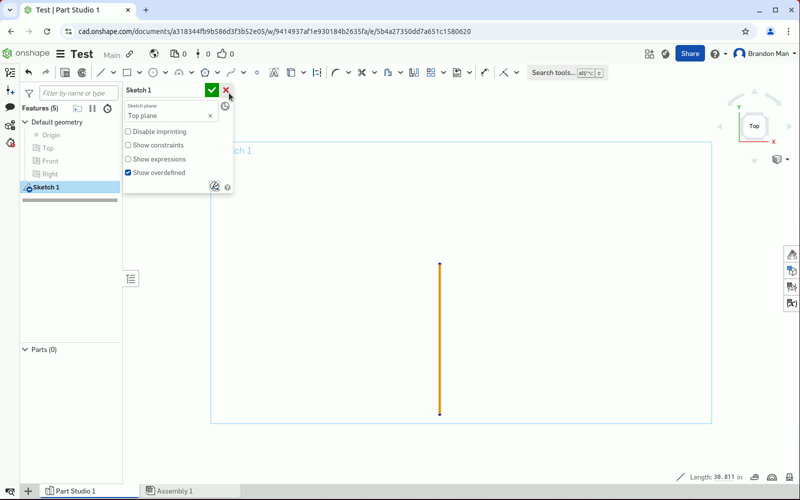
key(shift+h)
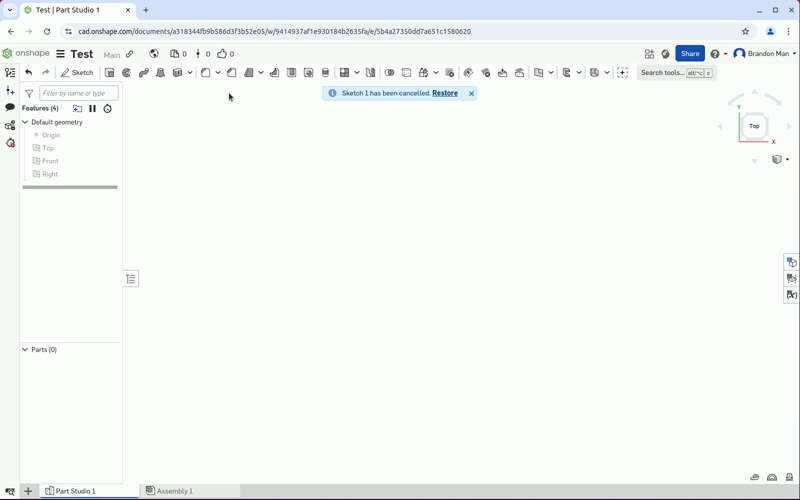
mouse_move(73, 352)
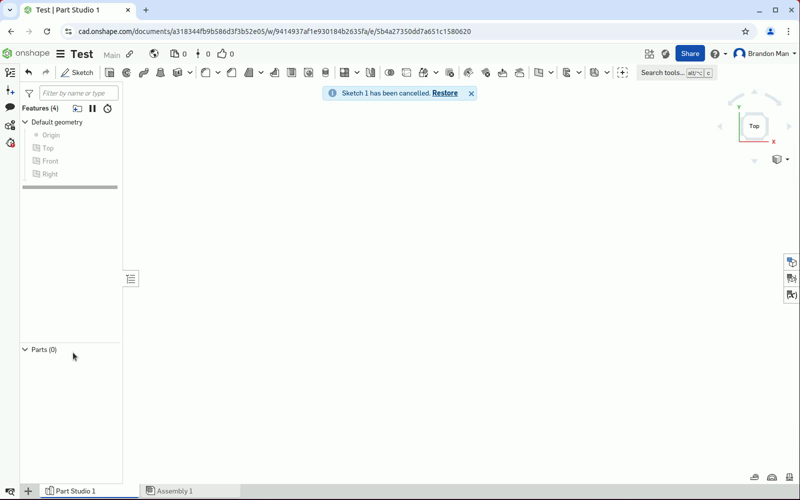
key(y)
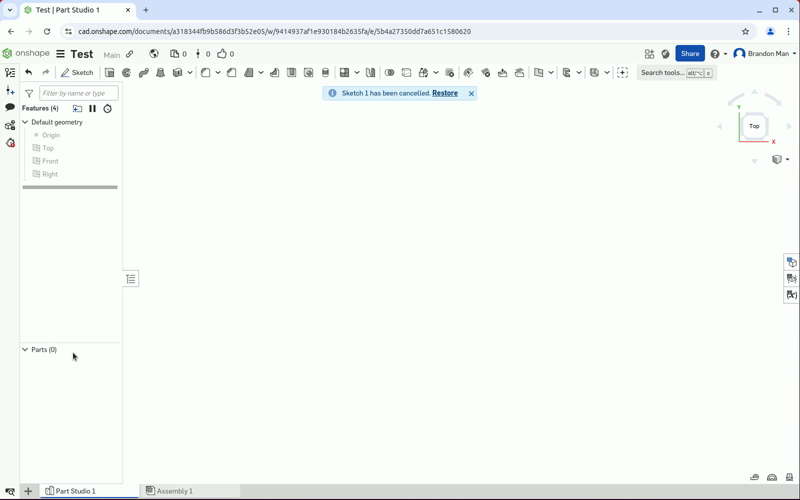
key(shift+p)
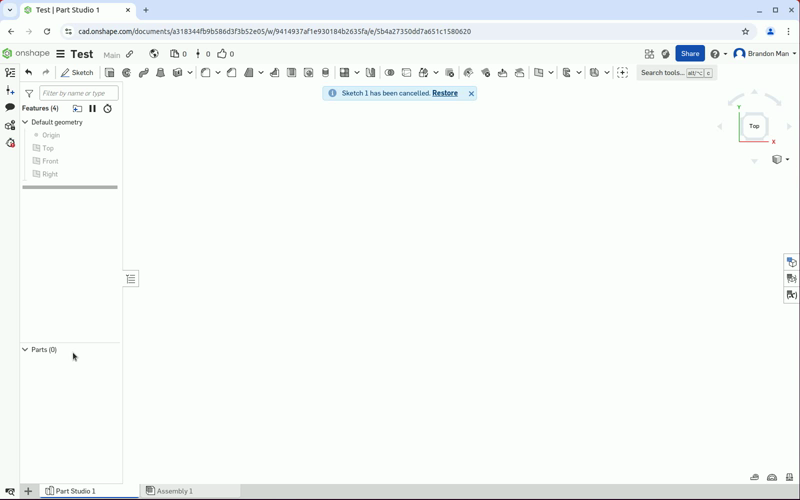
key(space)
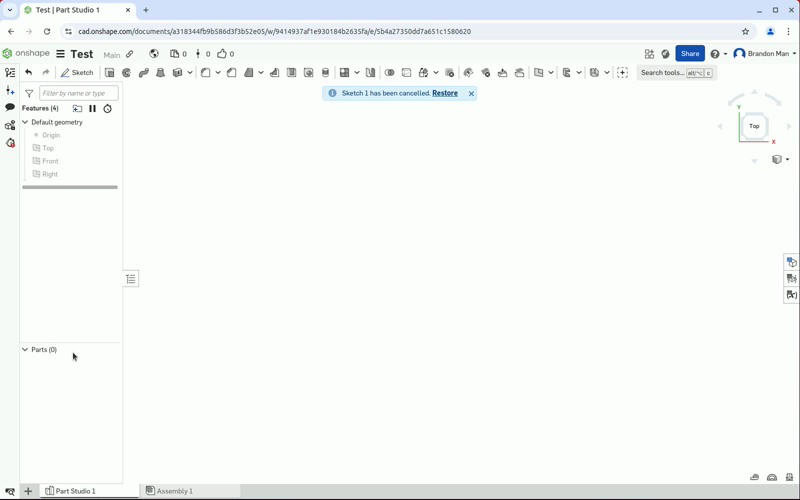
key_down(shift)
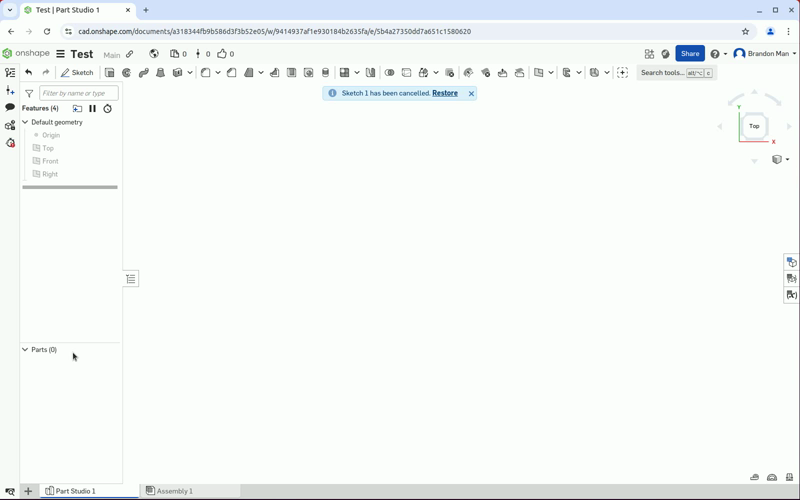
key(up)
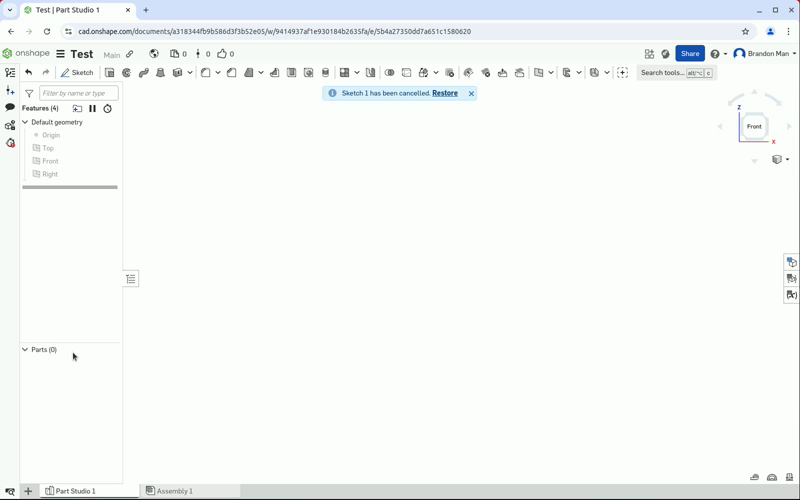
key_up(shift)
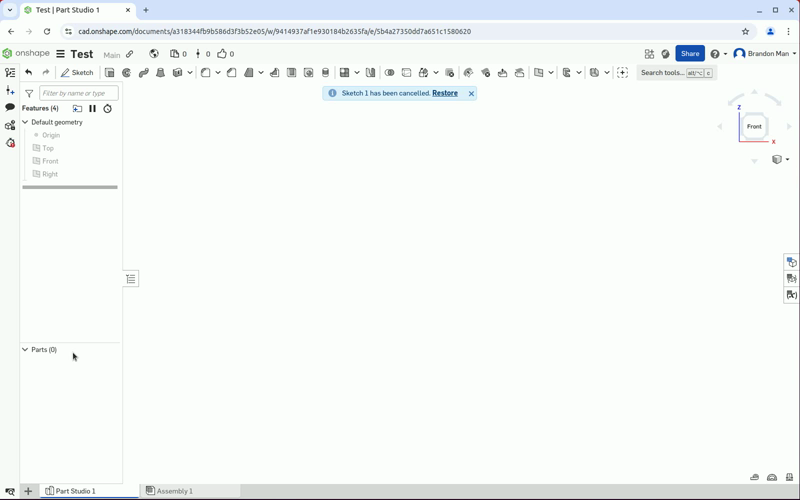
mouse_move(73, 352)
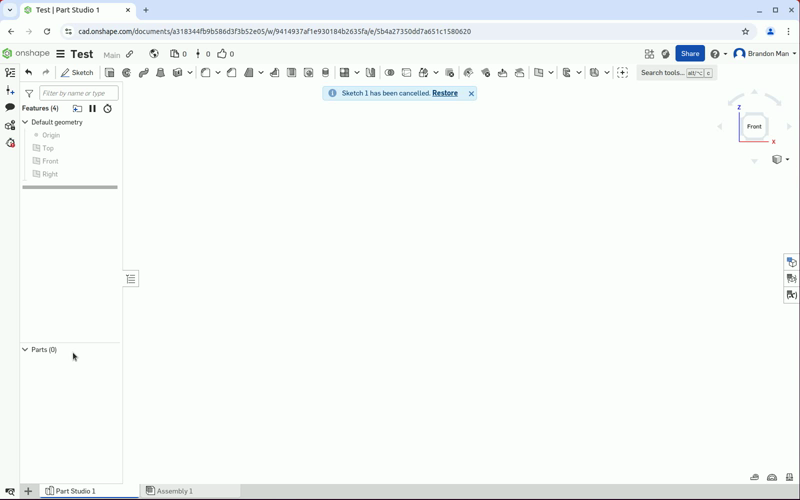
key(shift+y)
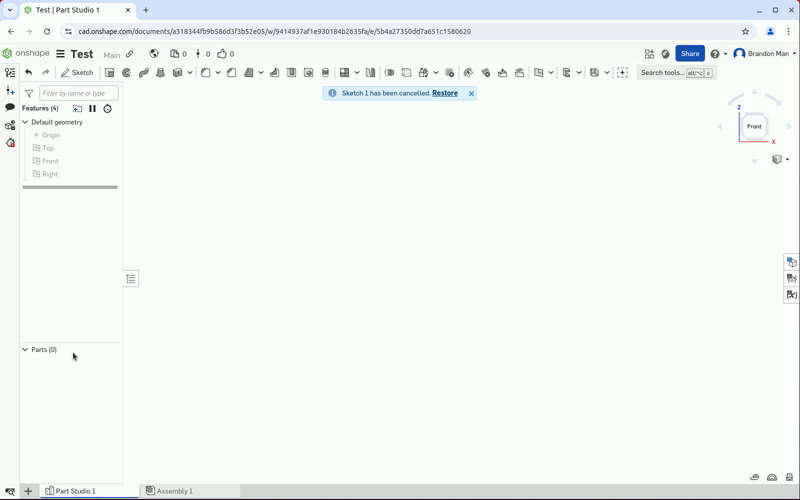
key(shift+s)
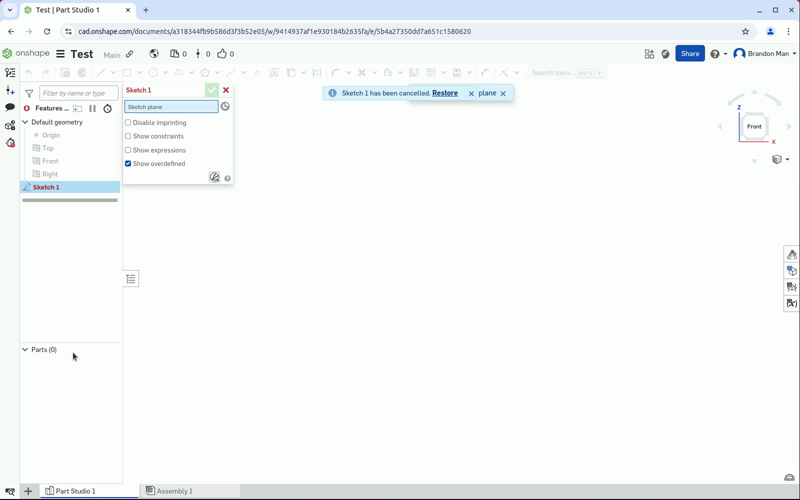
mouse_move(73, 163)
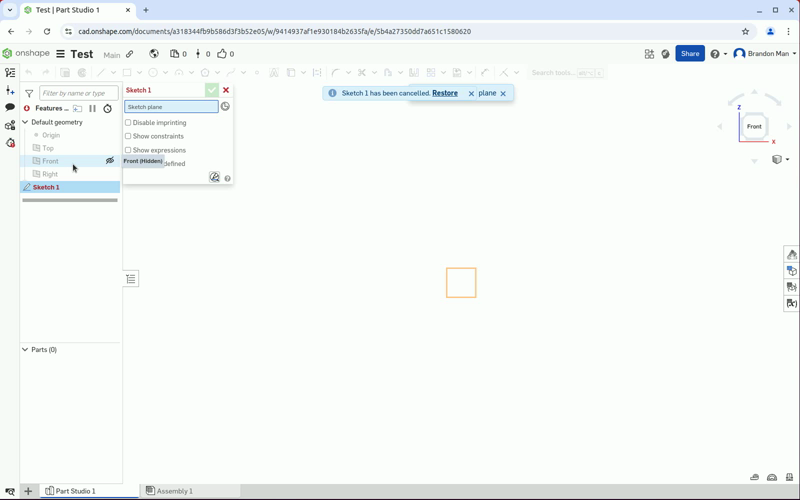
click(73, 163)
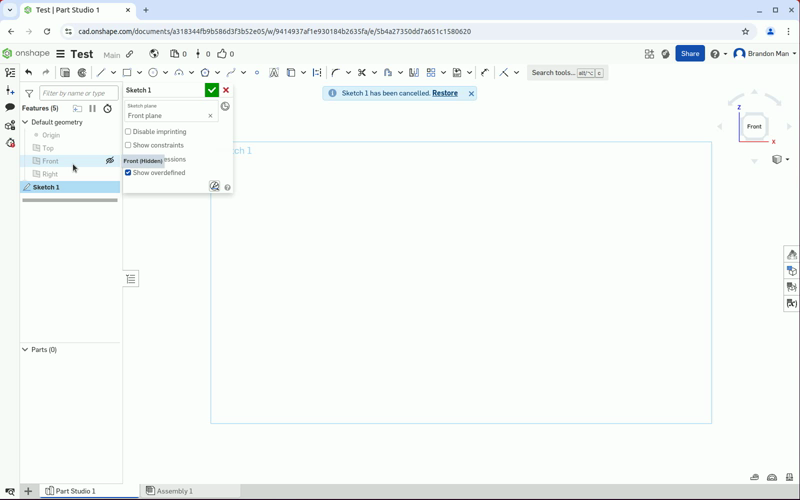
mouse_move(73, 352)
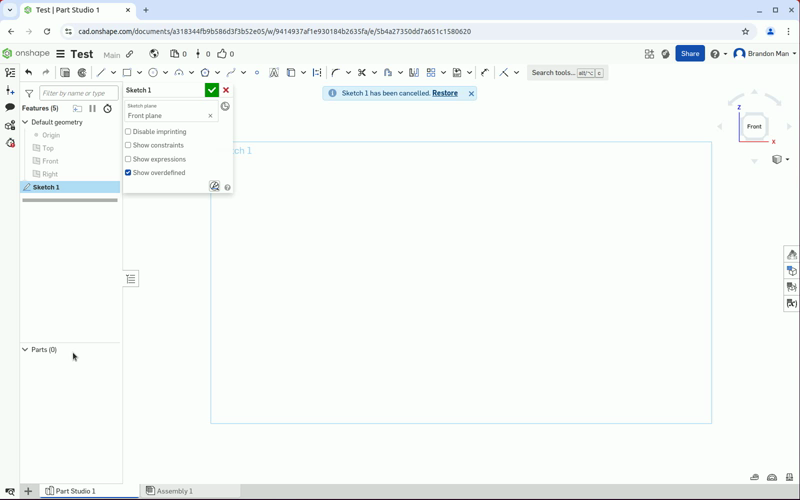
key(y)
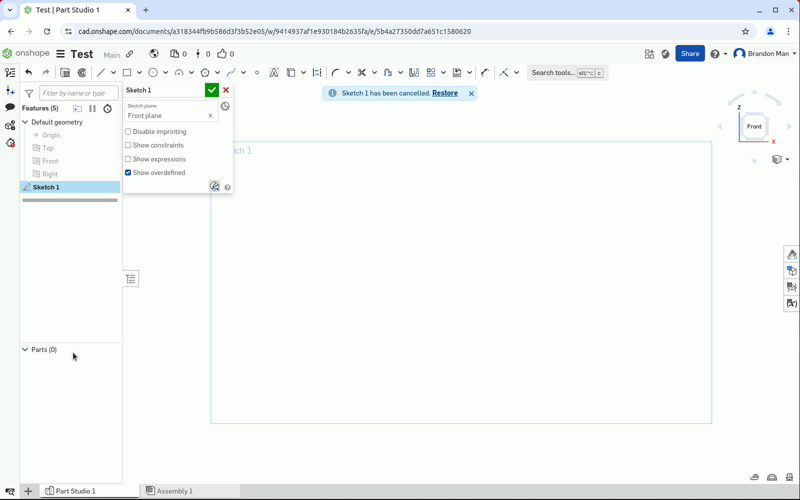
key(c)
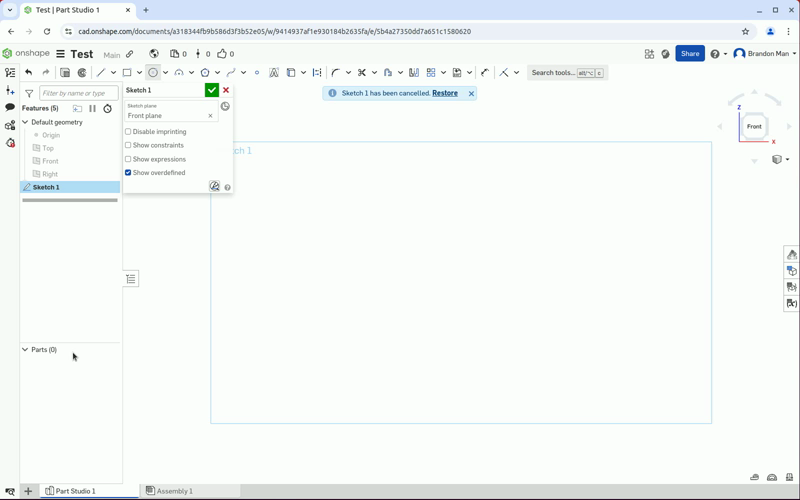
key_down(shift)
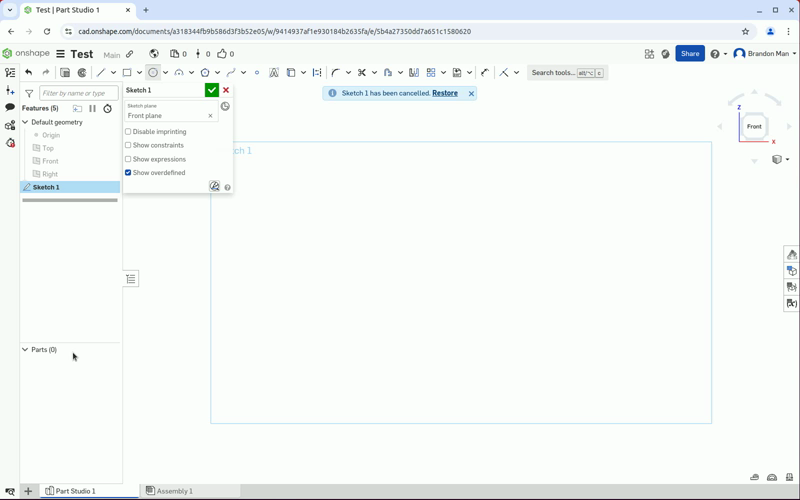
mouse_move(461, 282)
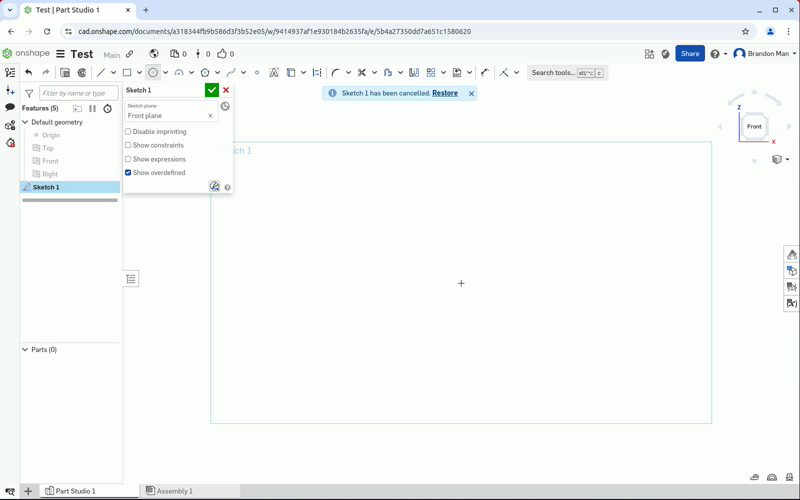
click(461, 282)
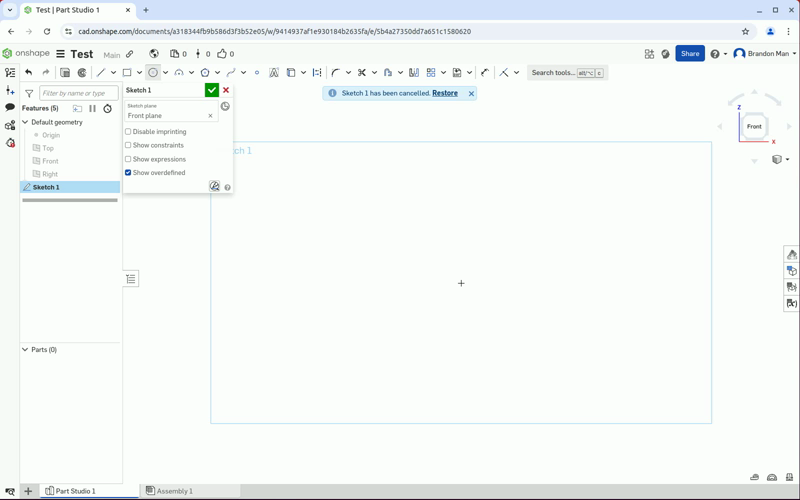
key_up(shift)
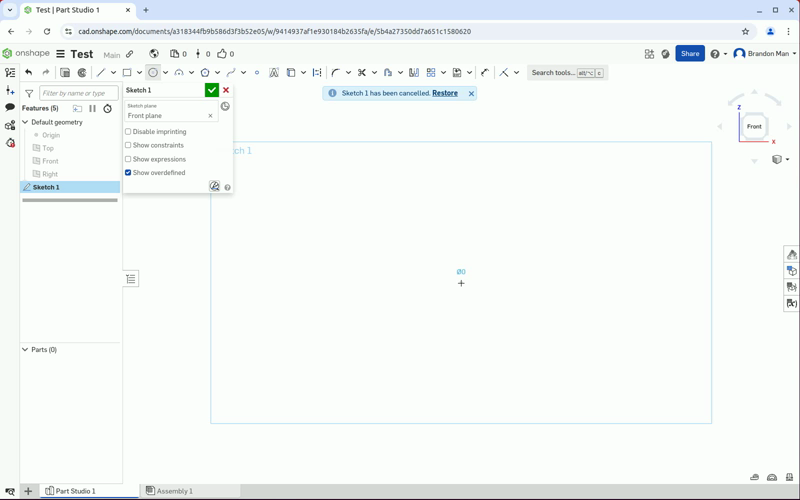
mouse_move(574, 282)
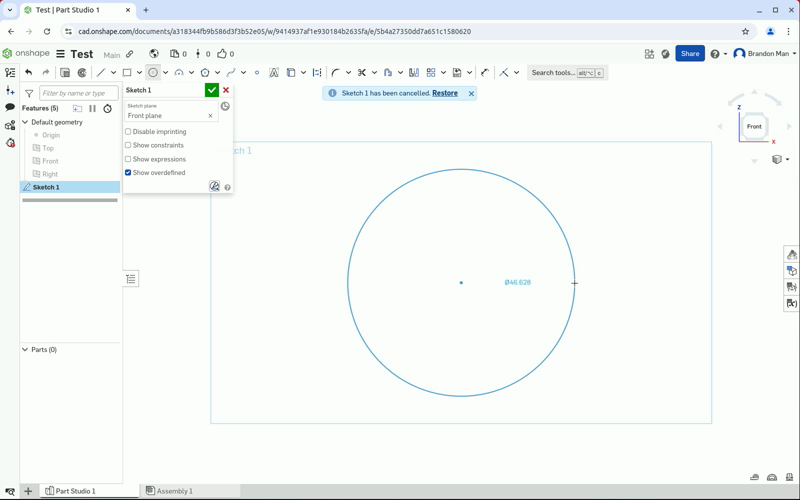
click(574, 282)
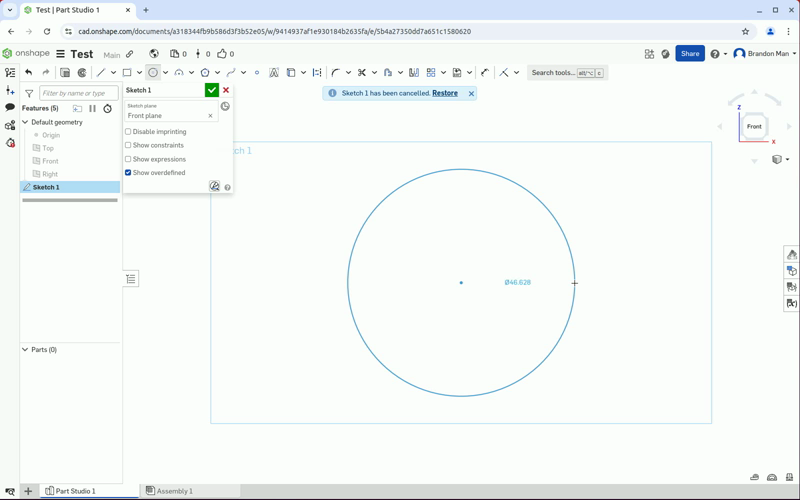
key(esc)
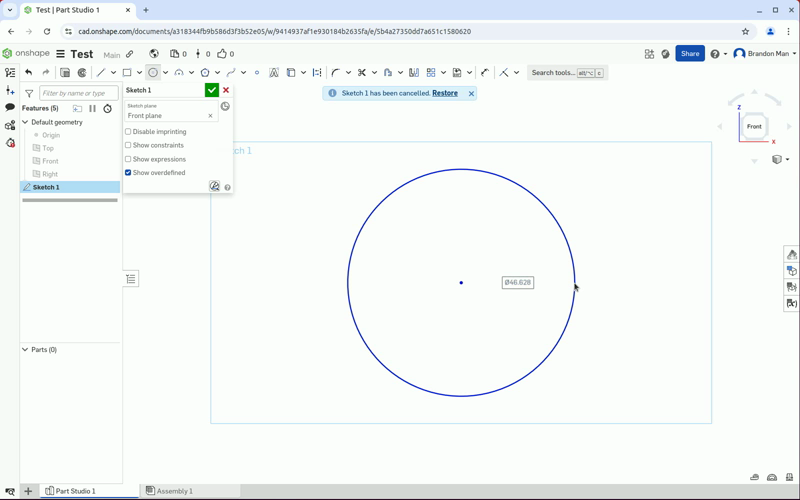
key(c)
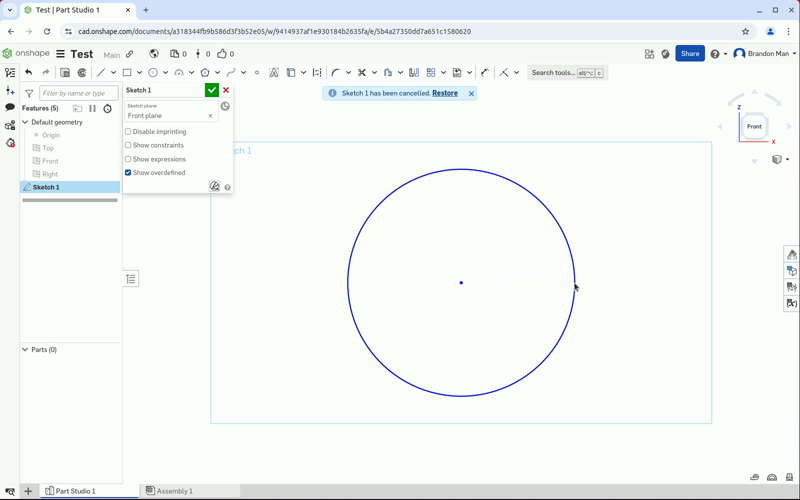
key_down(shift)
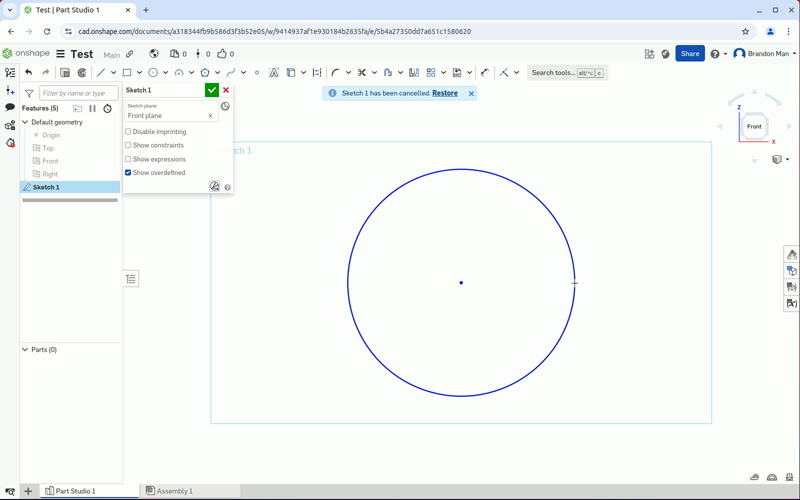
mouse_move(461, 282)
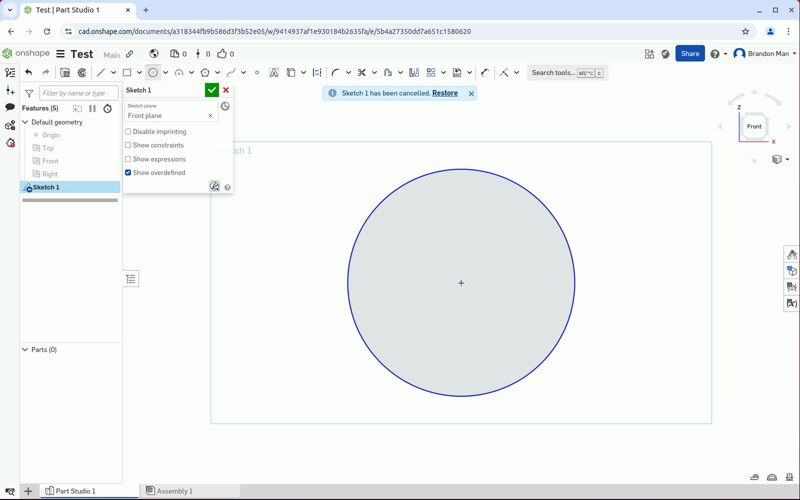
click(461, 282)
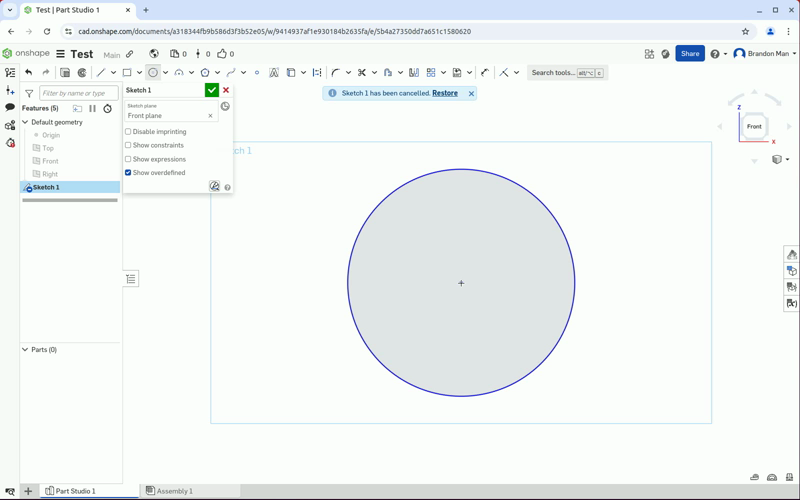
key_up(shift)
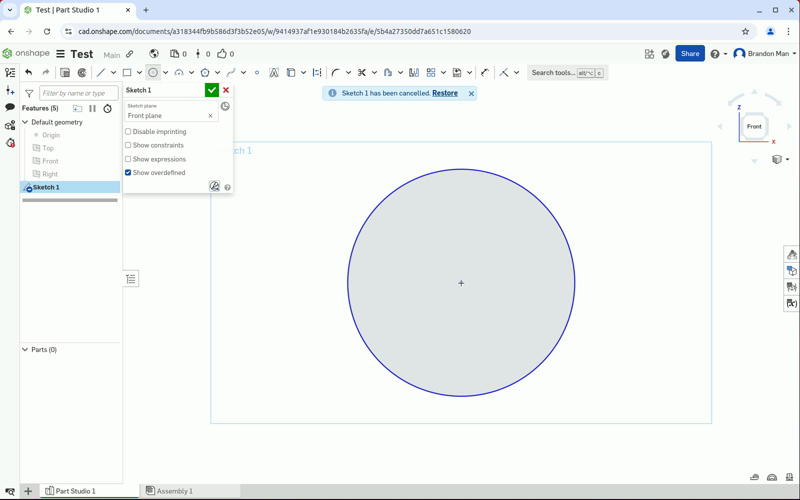
mouse_move(550, 282)
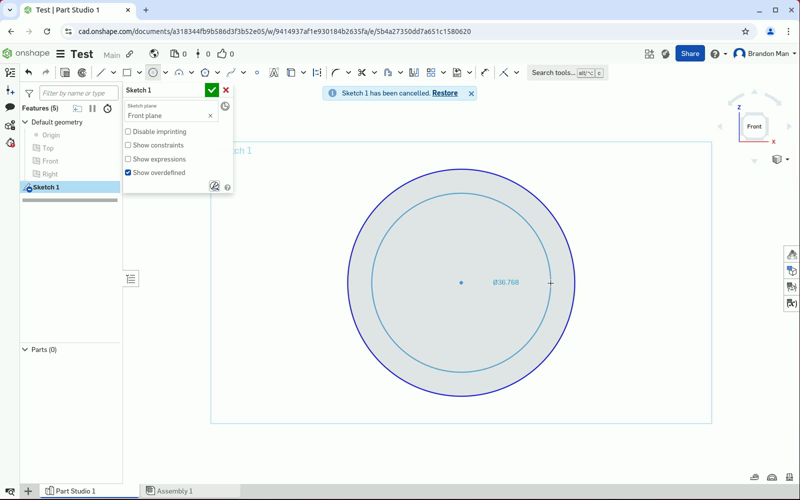
click(550, 282)
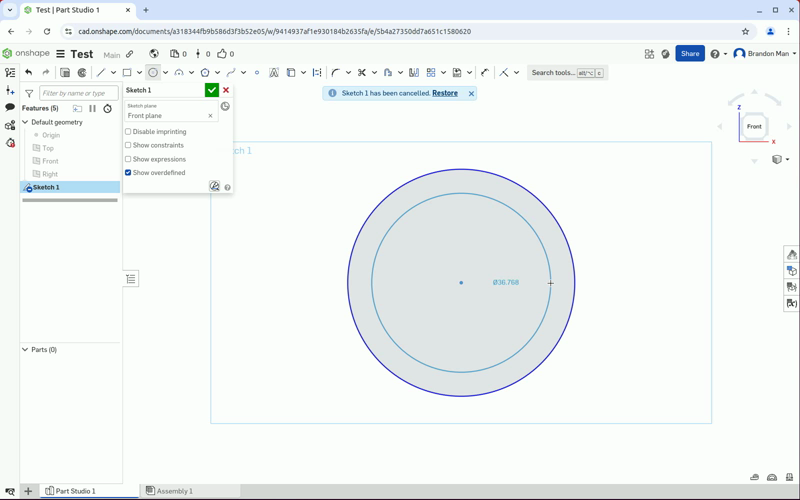
key(esc)
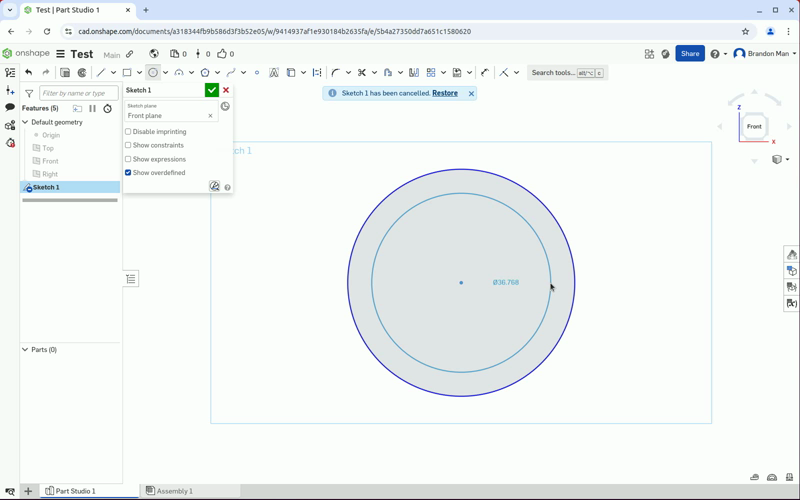
mouse_move(502, 374)
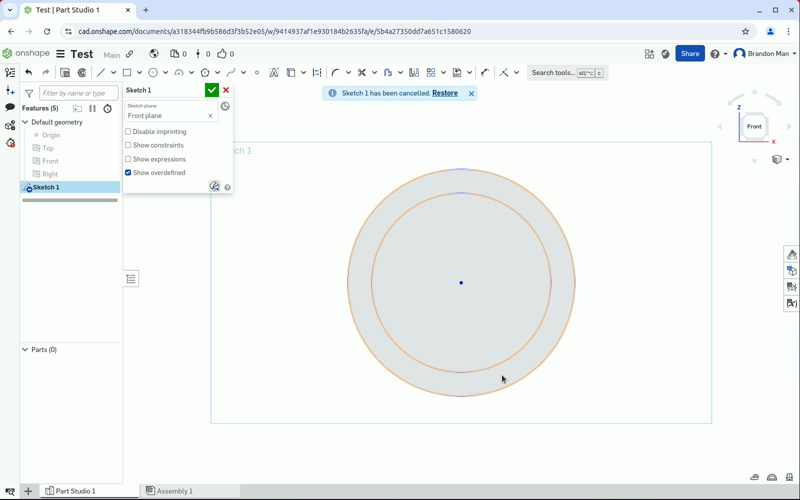
click(502, 374)
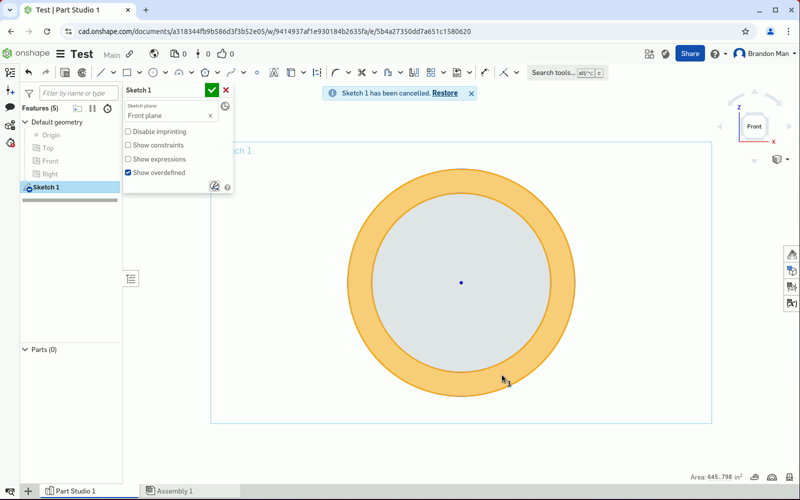
mouse_move(73, 352)
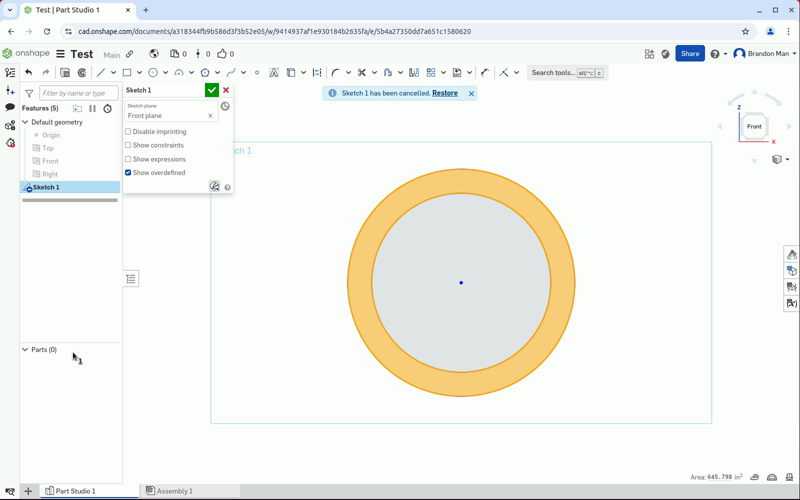
key(shift+y)
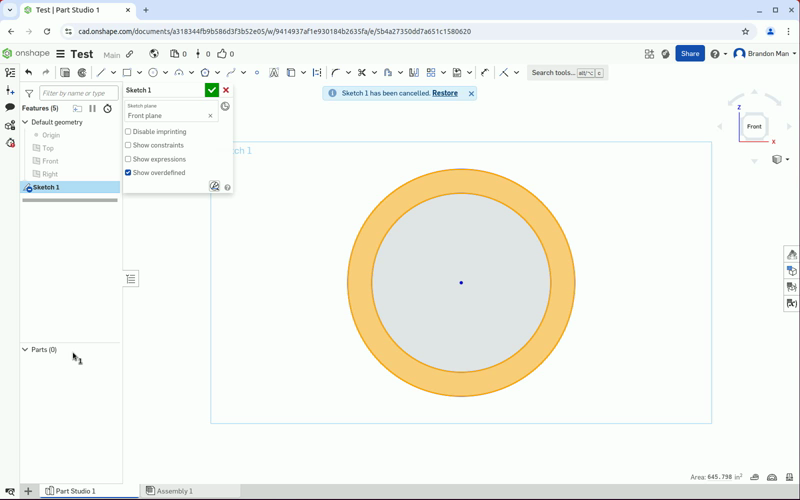
key(shift+e)
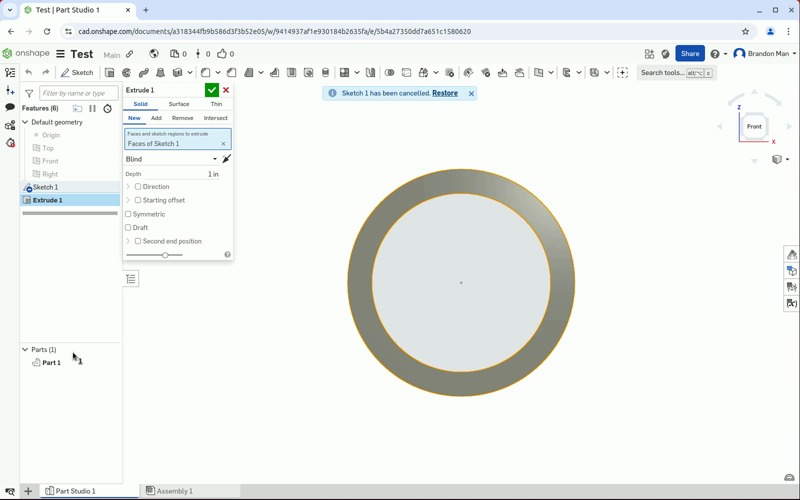
mouse_move(143, 106)
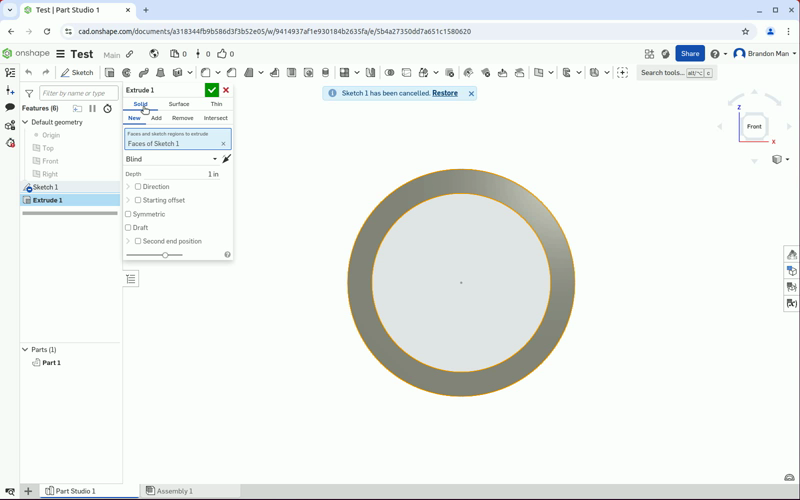
click(143, 106)
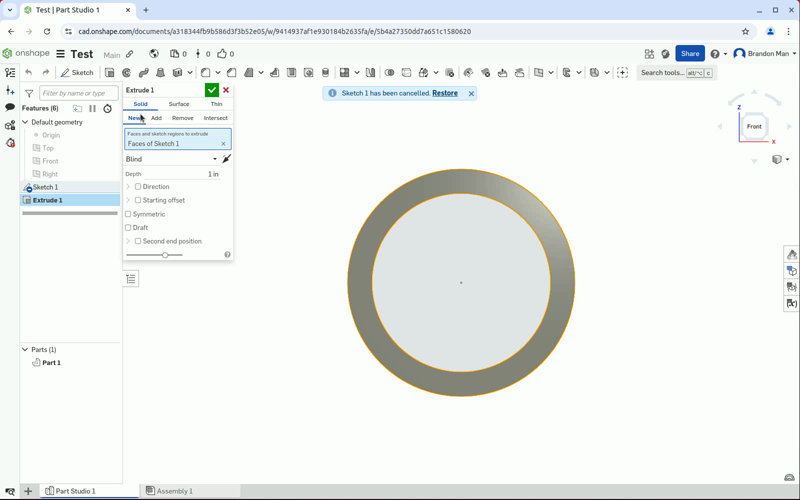
mouse_move(137, 120)
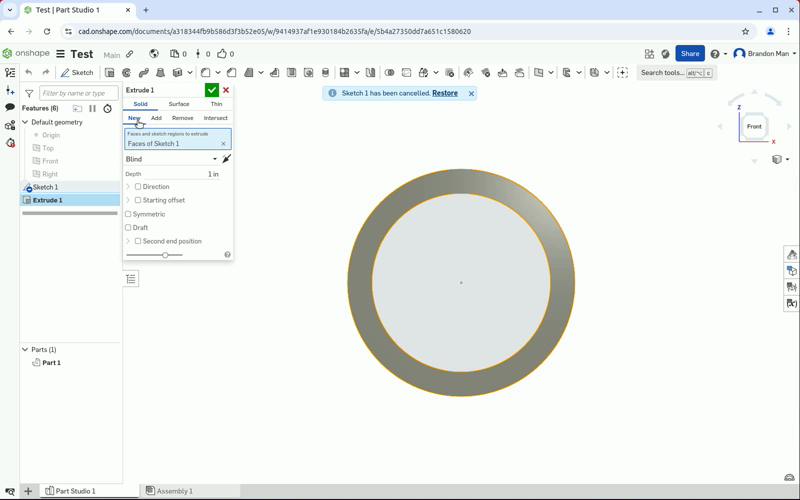
click(137, 120)
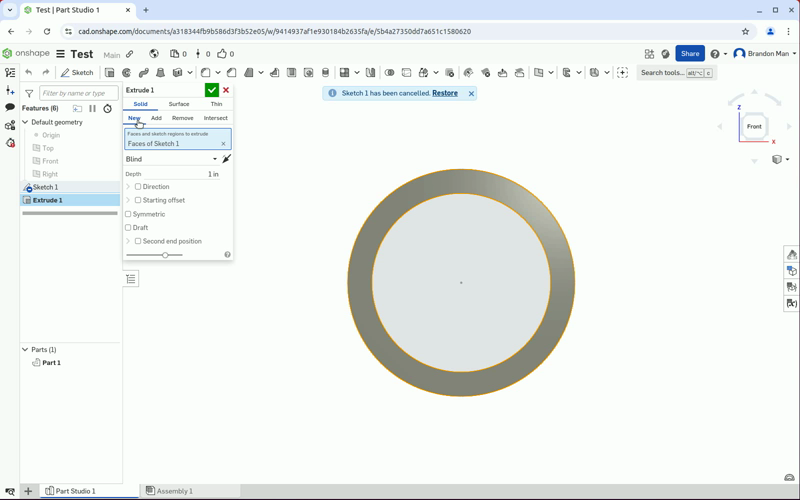
key(tab, 4)
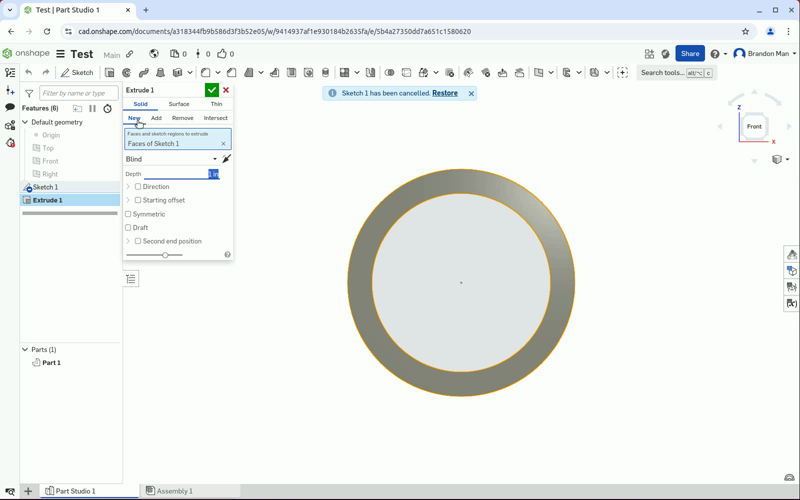
text(-6.018)
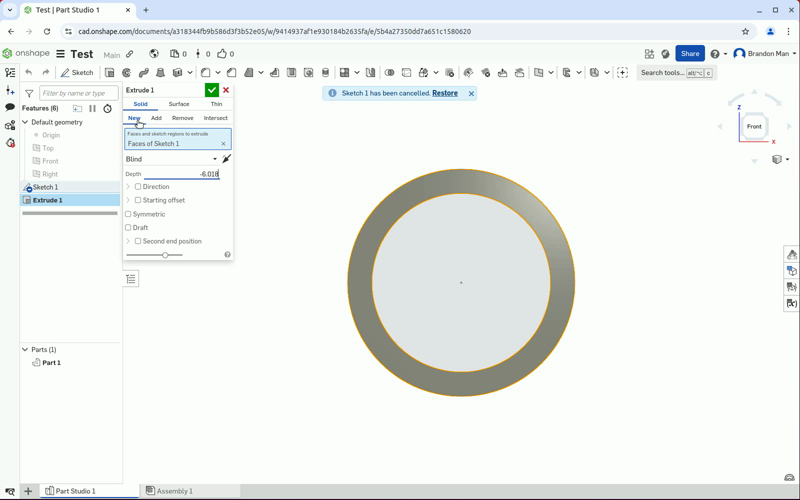
key(enter)
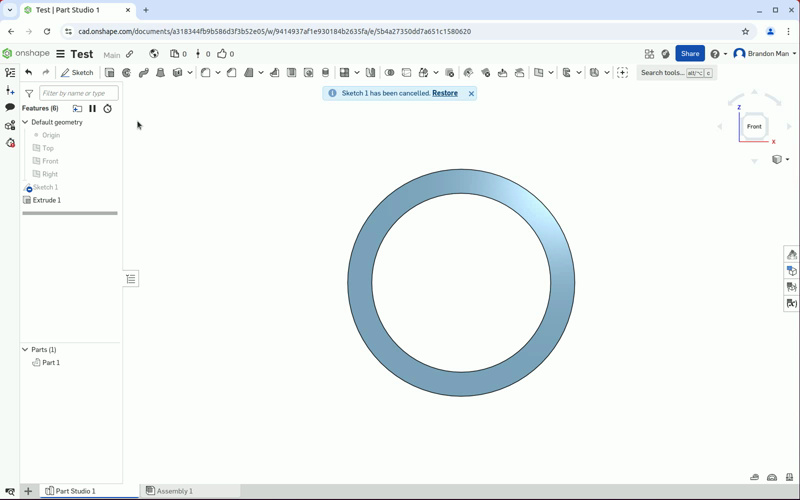
key(shift+h)
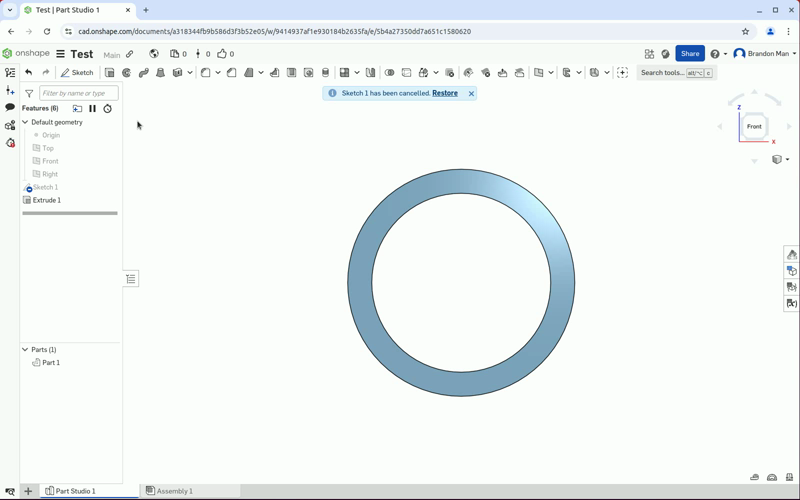
key(shift+h)
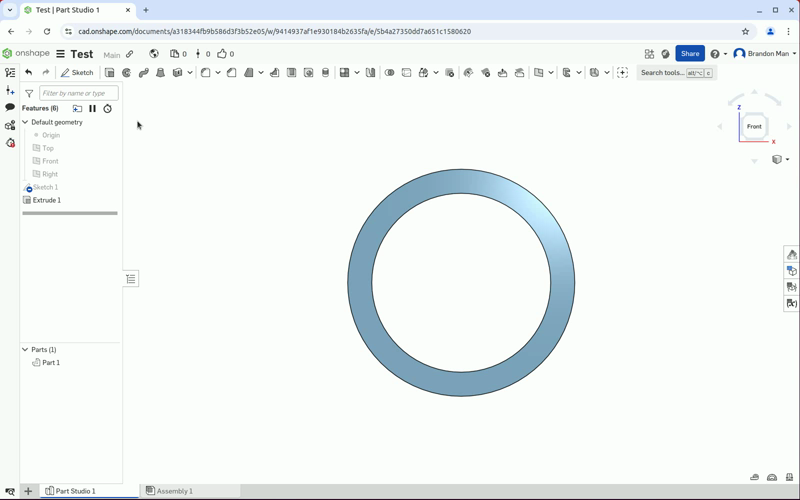
mouse_move(73, 189)
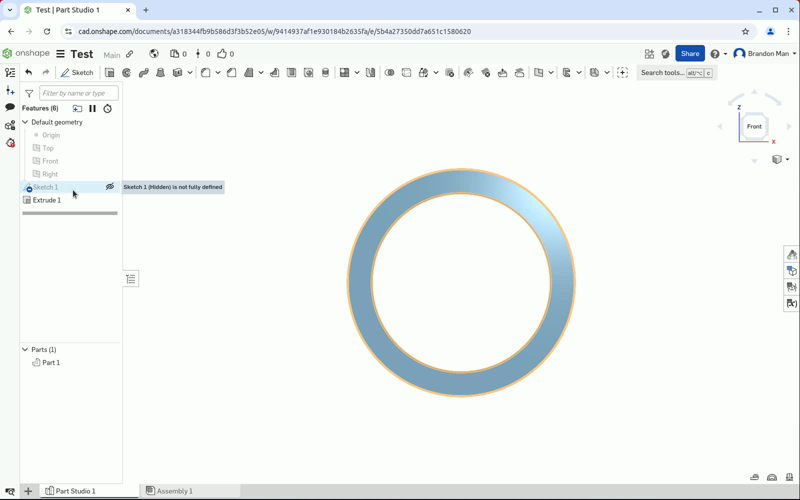
click(73, 189)
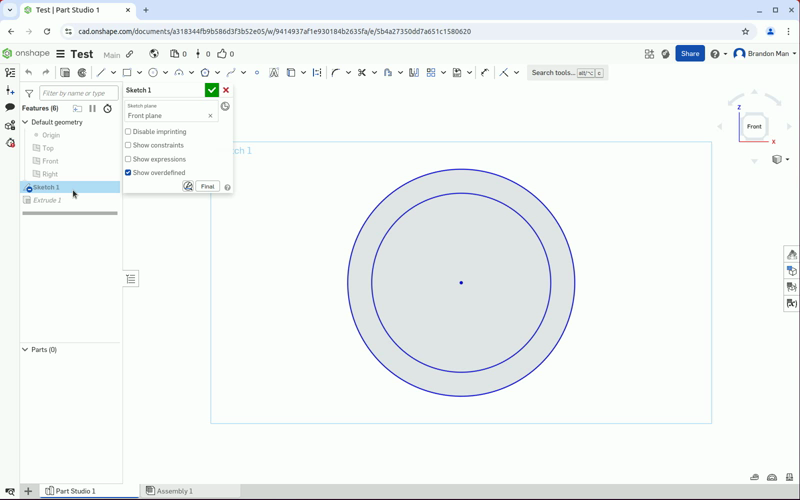
mouse_move(229, 92)
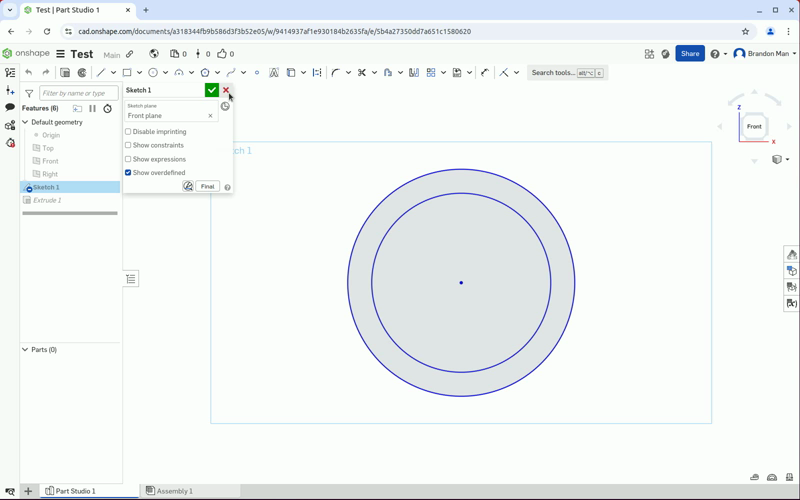
click(229, 92)
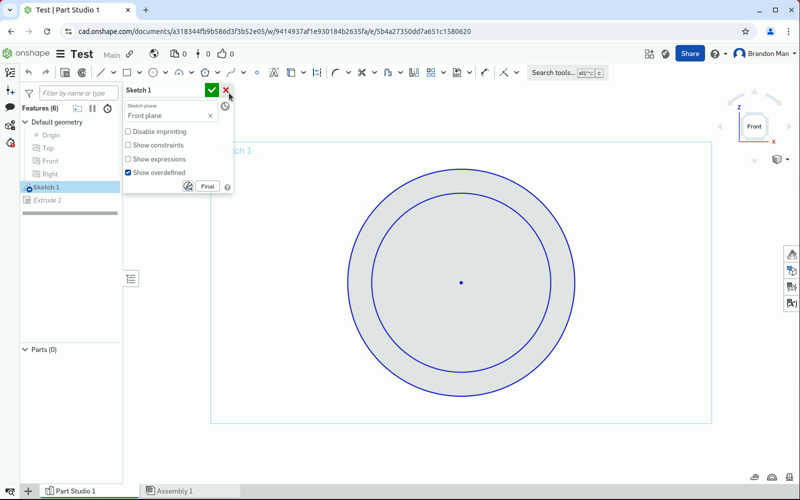
key(shift+s)
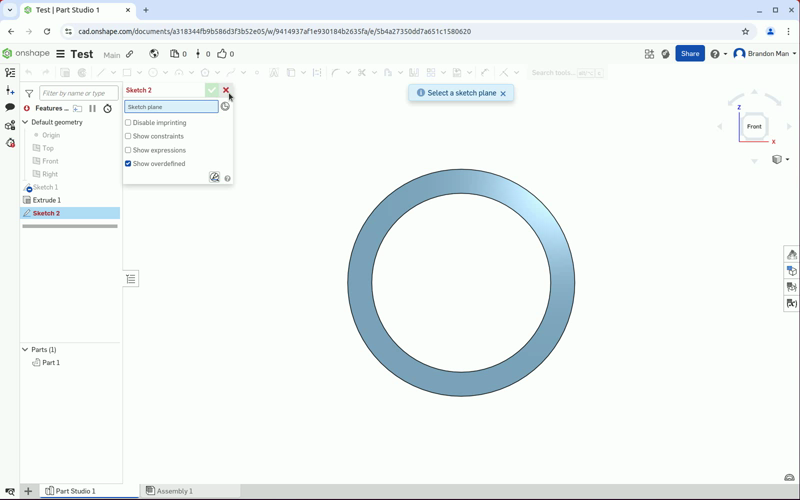
mouse_move(73, 163)
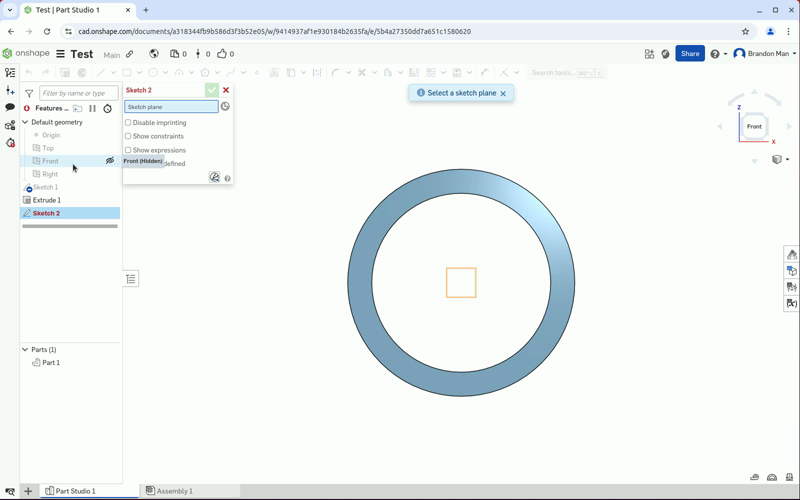
click(73, 163)
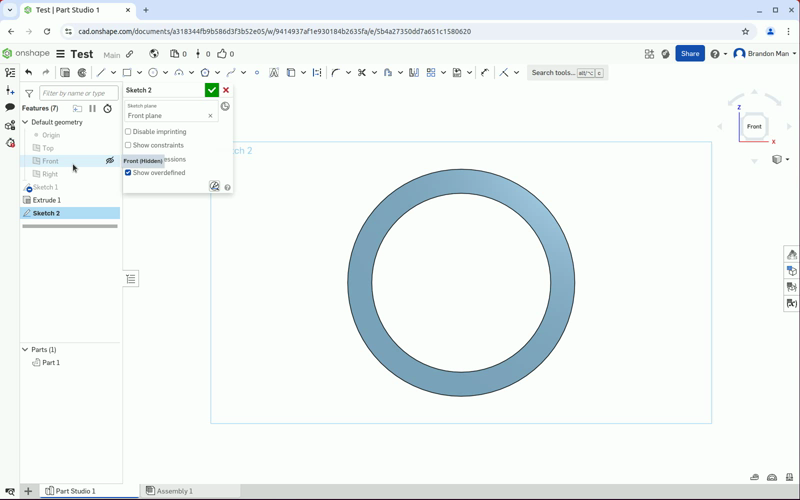
mouse_move(73, 352)
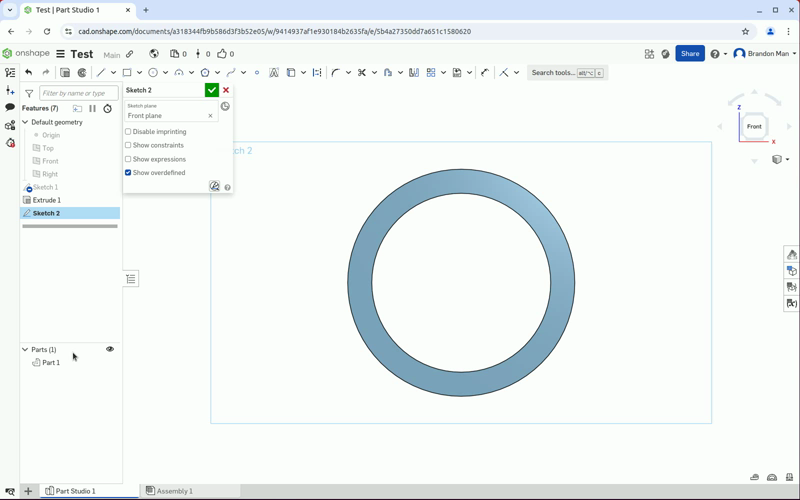
key(y)
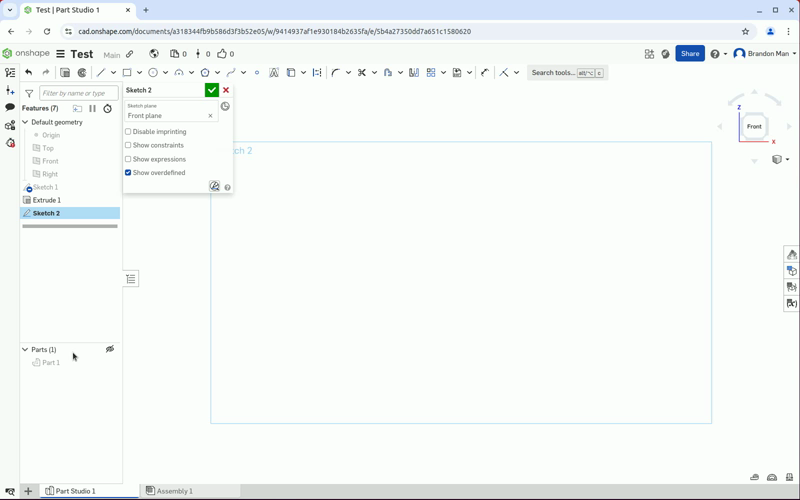
key(c)
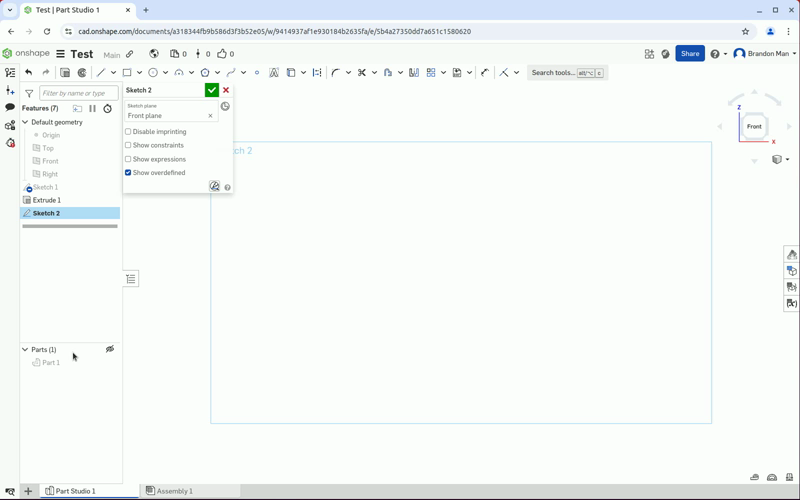
key_down(shift)
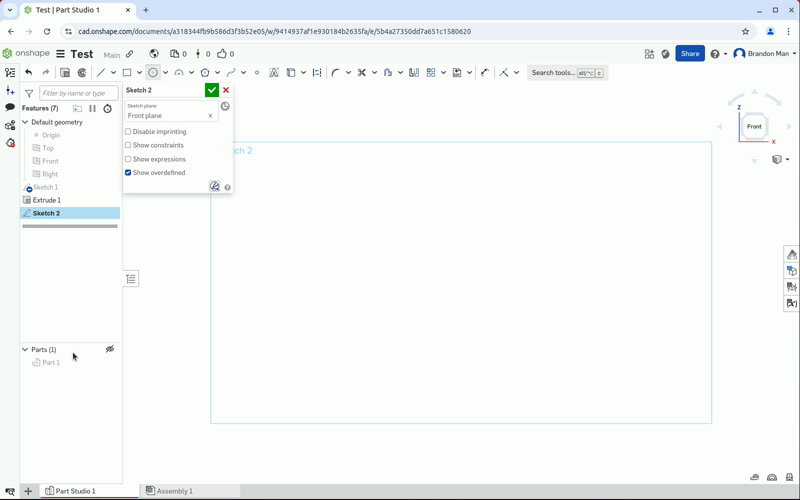
mouse_move(461, 282)
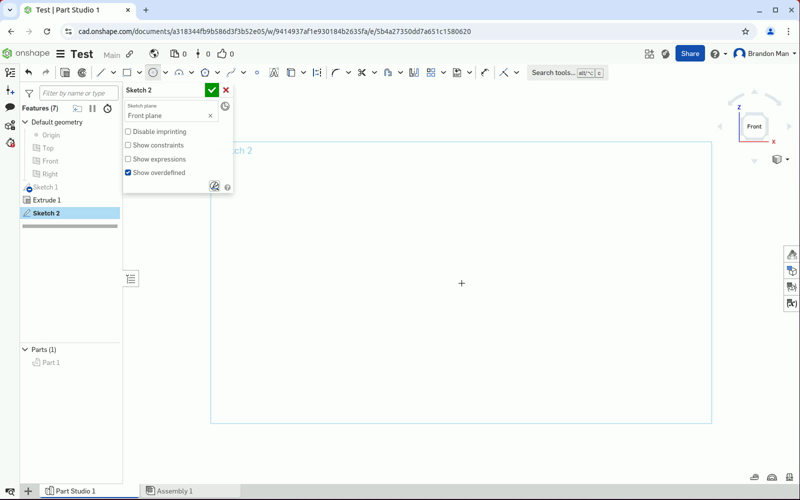
click(461, 282)
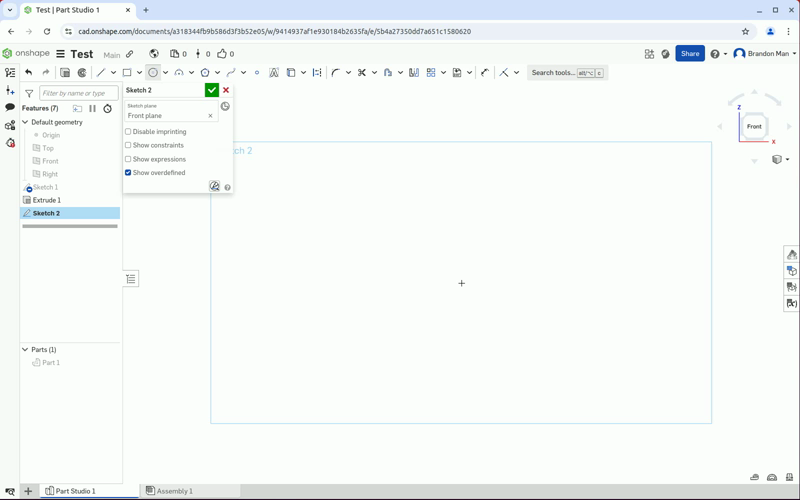
key_up(shift)
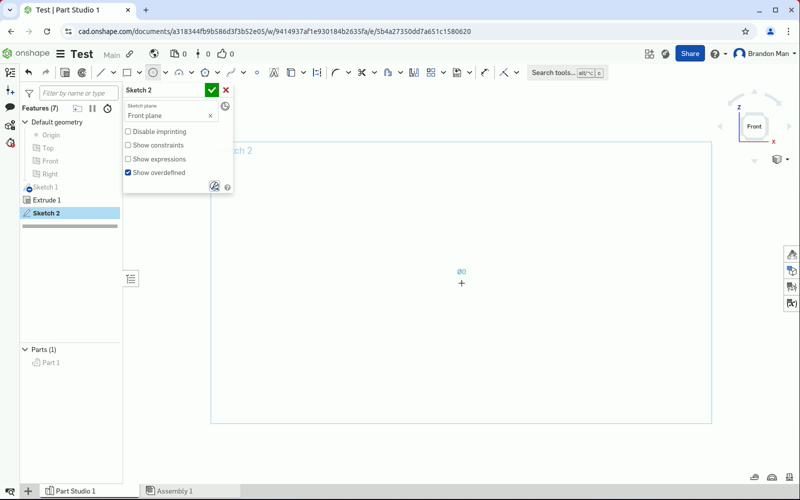
mouse_move(506, 282)
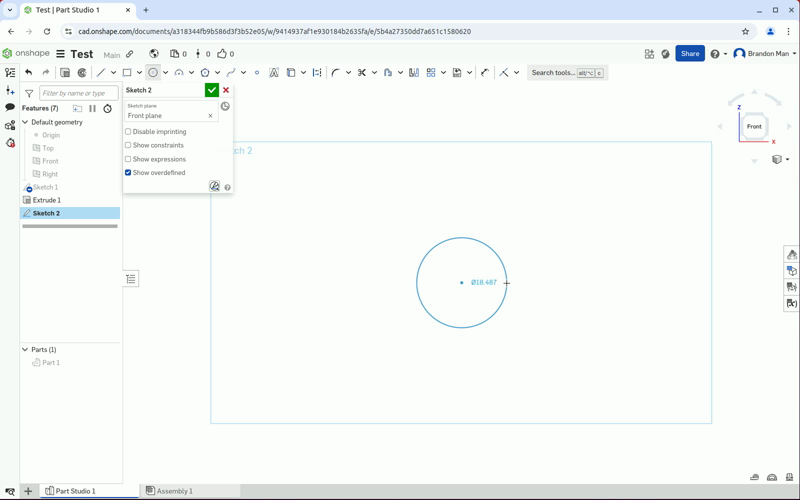
click(506, 282)
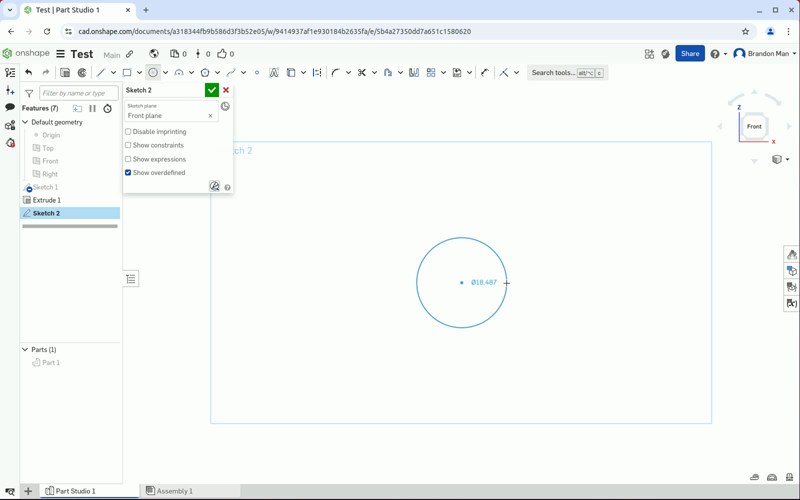
key(esc)
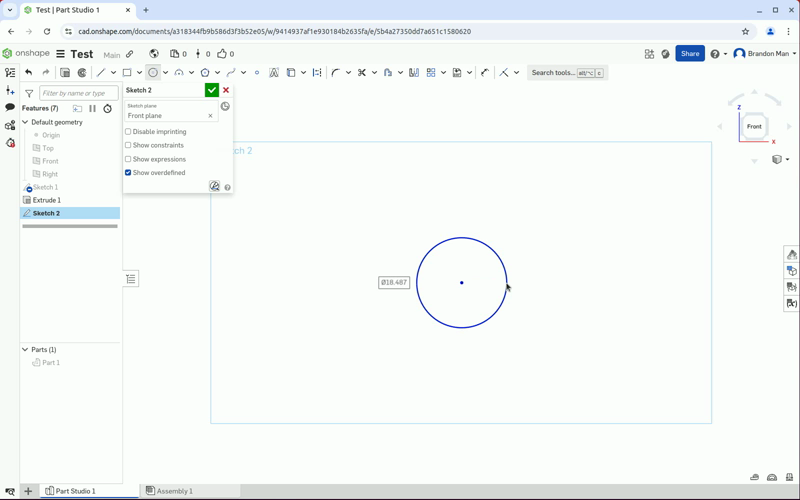
key(c)
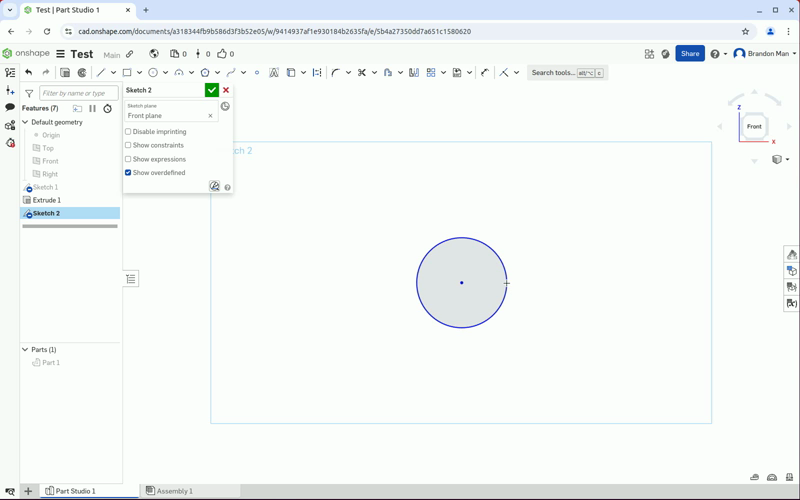
key_down(shift)
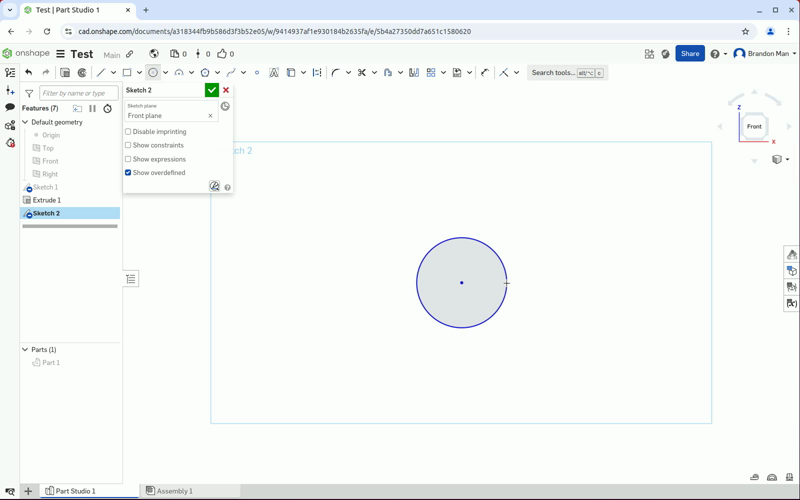
mouse_move(461, 282)
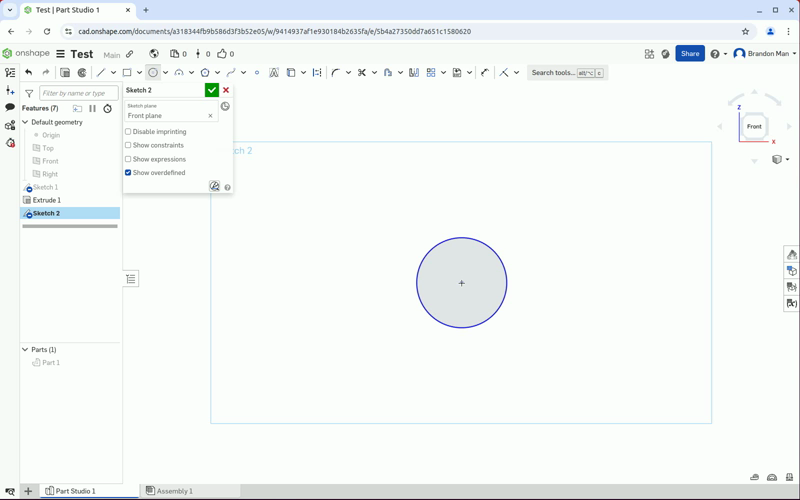
click(461, 282)
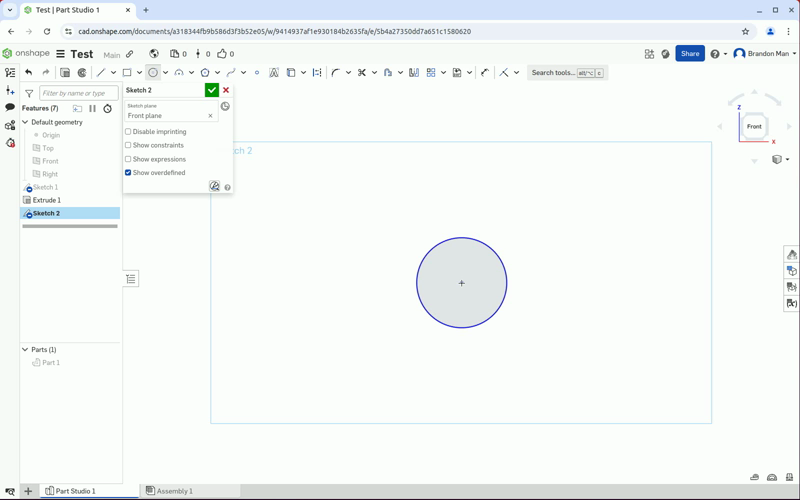
key_up(shift)
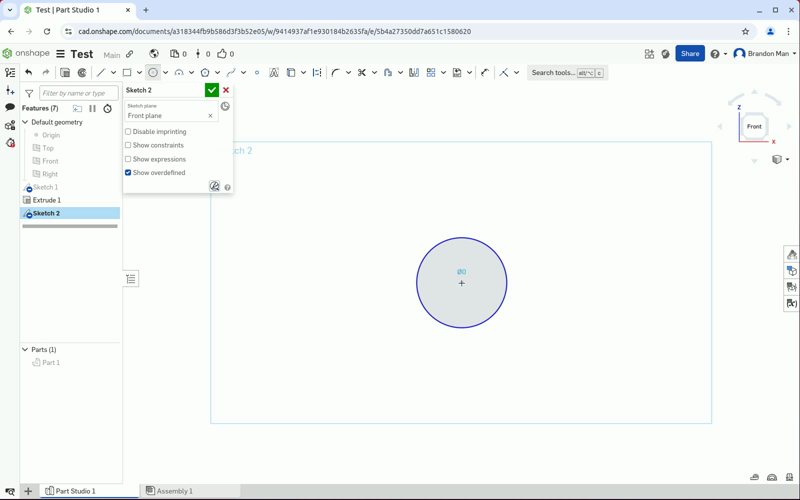
mouse_move(482, 282)
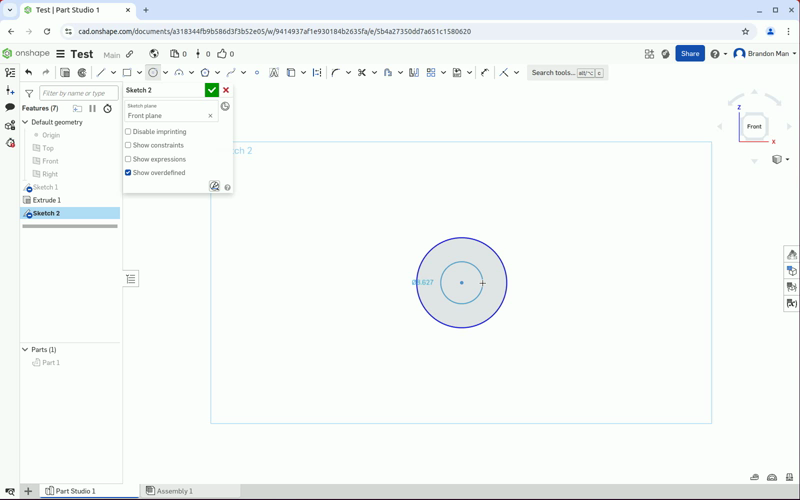
click(482, 282)
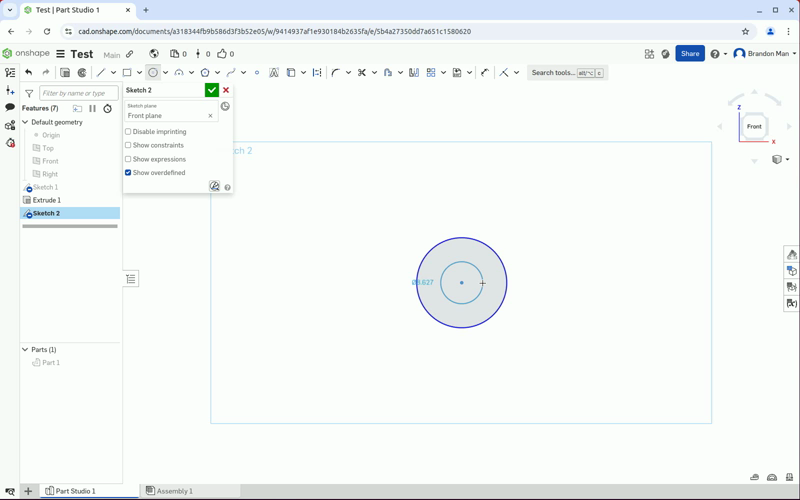
key(esc)
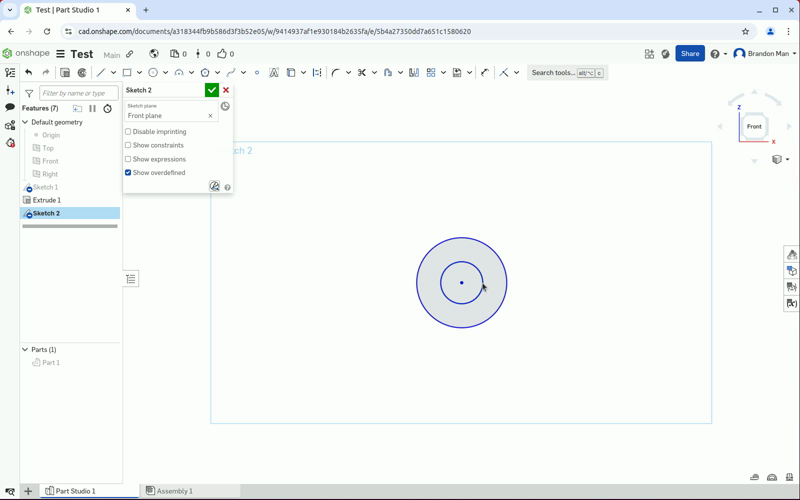
mouse_move(473, 249)
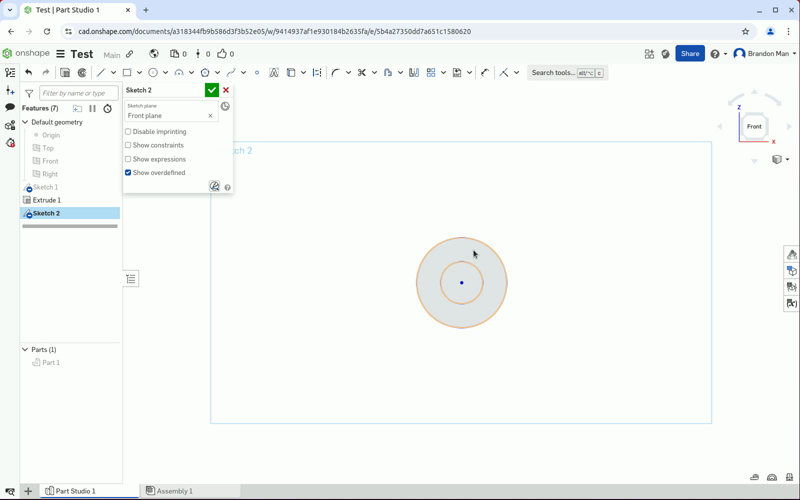
click(473, 249)
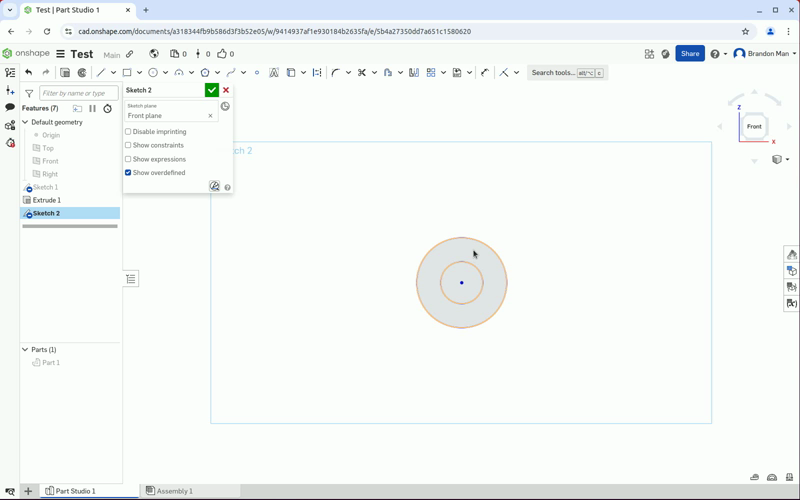
mouse_move(73, 352)
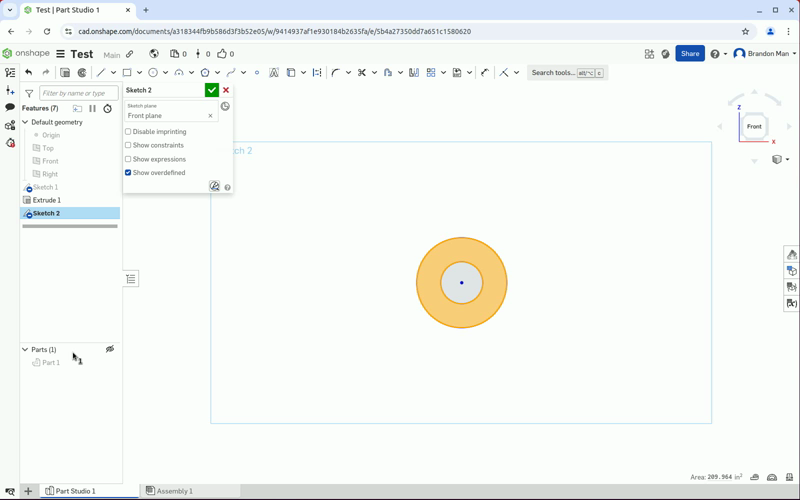
key(shift+y)
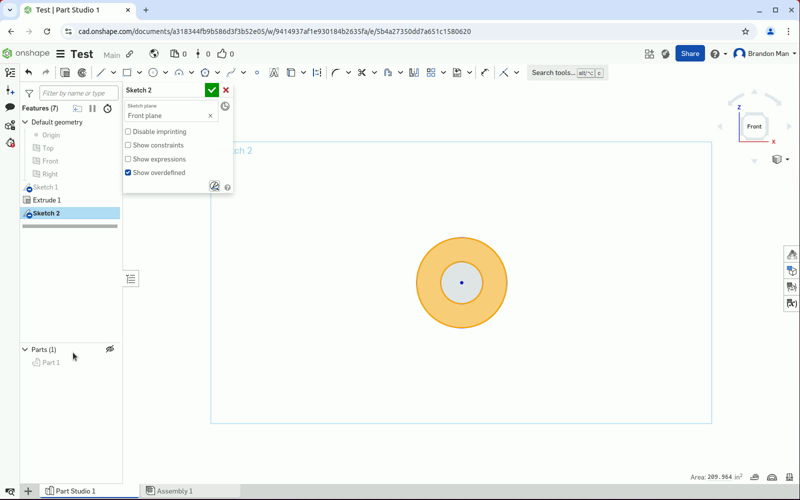
key(shift+e)
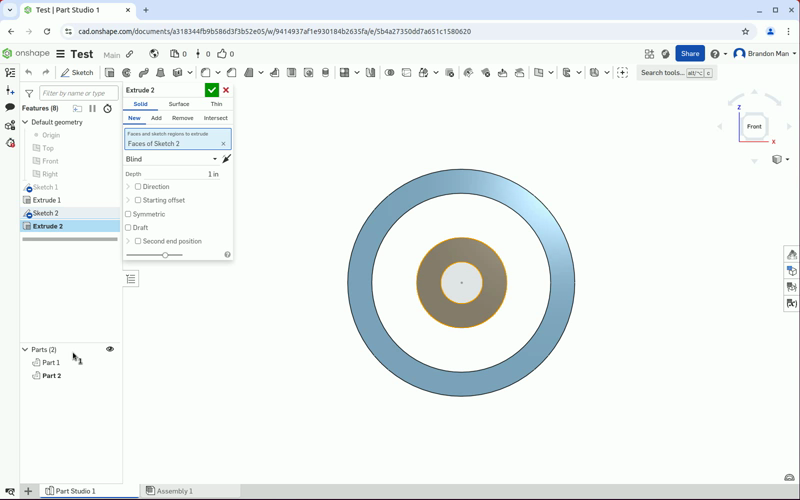
mouse_move(143, 106)
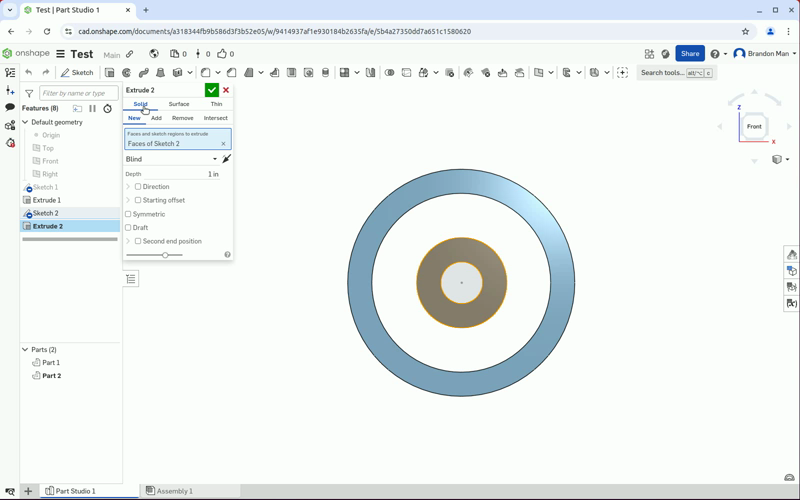
click(143, 106)
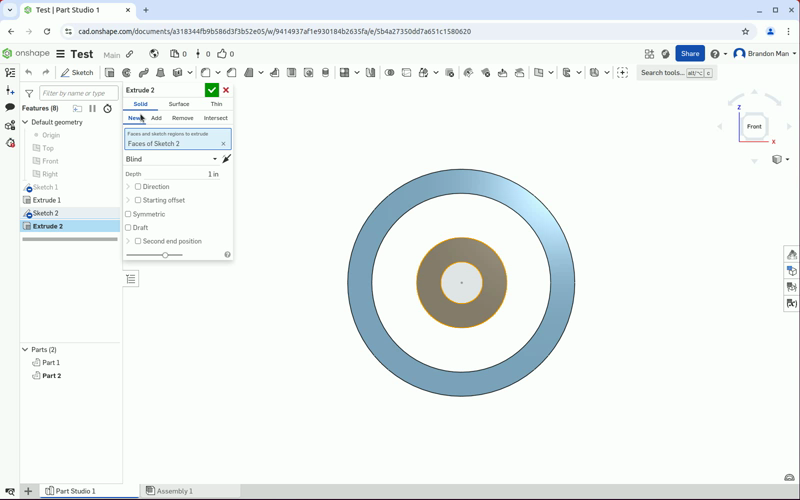
mouse_move(137, 120)
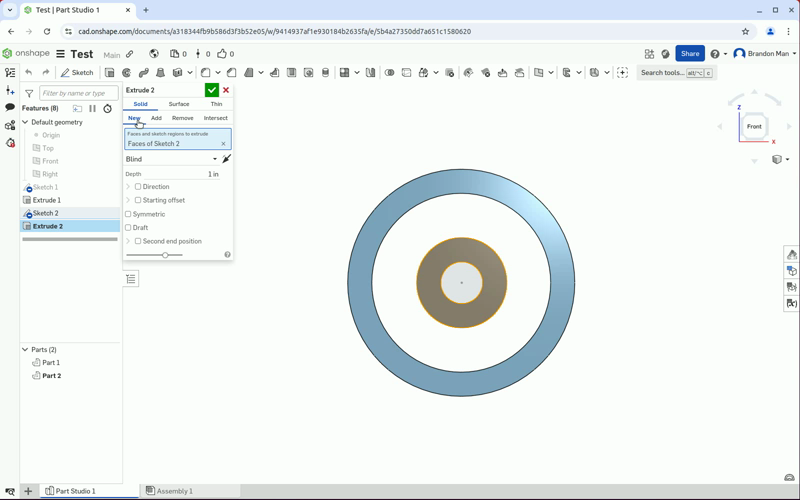
click(137, 120)
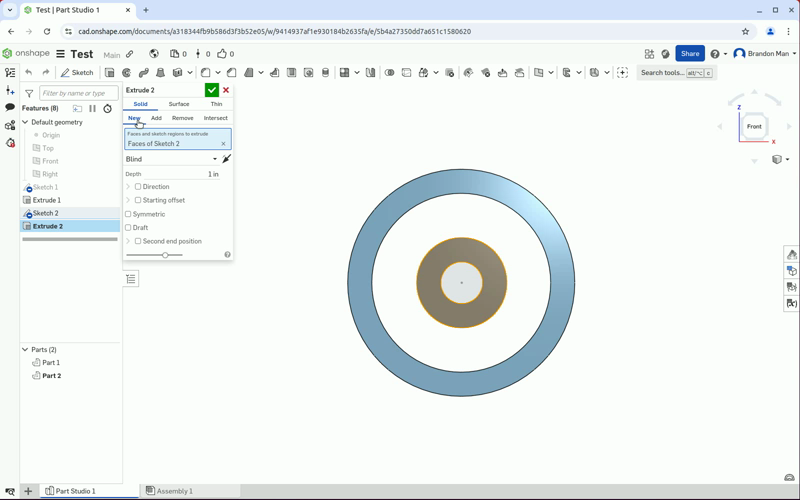
key(tab, 4)
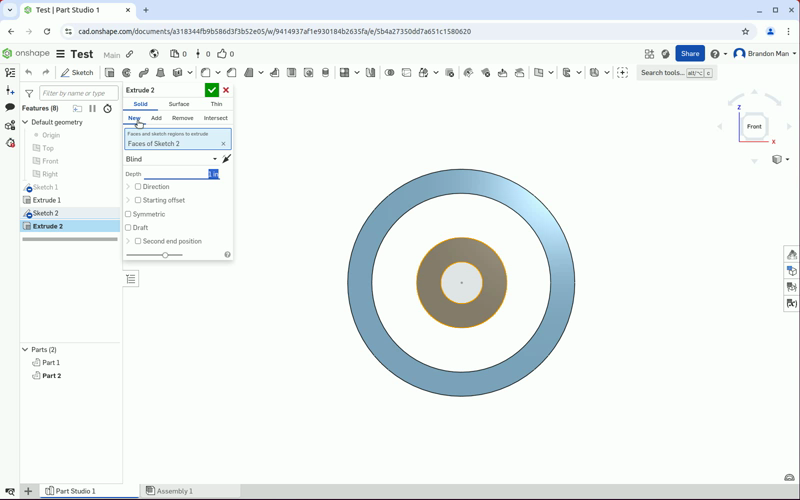
text(-6.018)
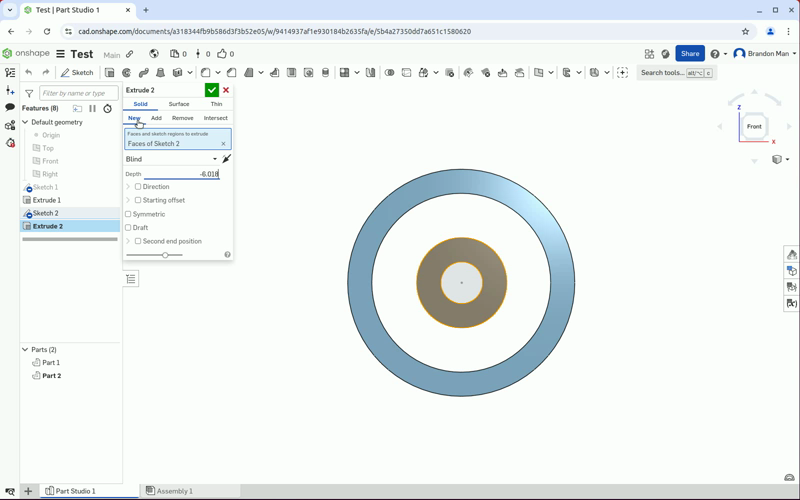
key(enter)
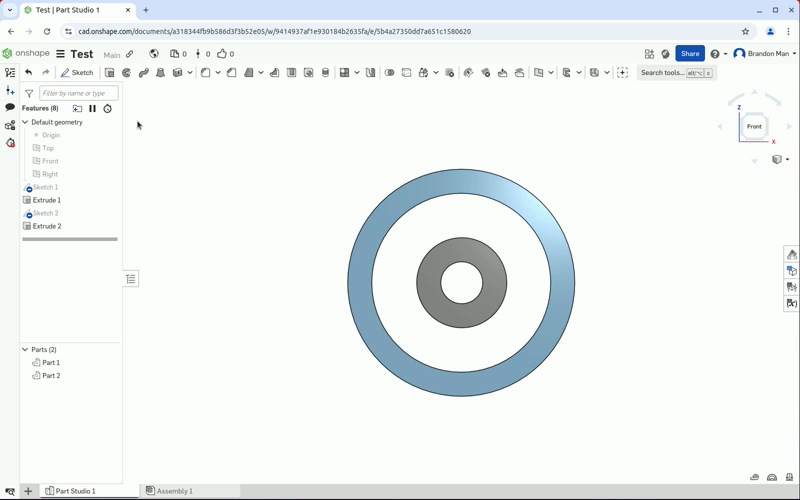
key(shift+h)
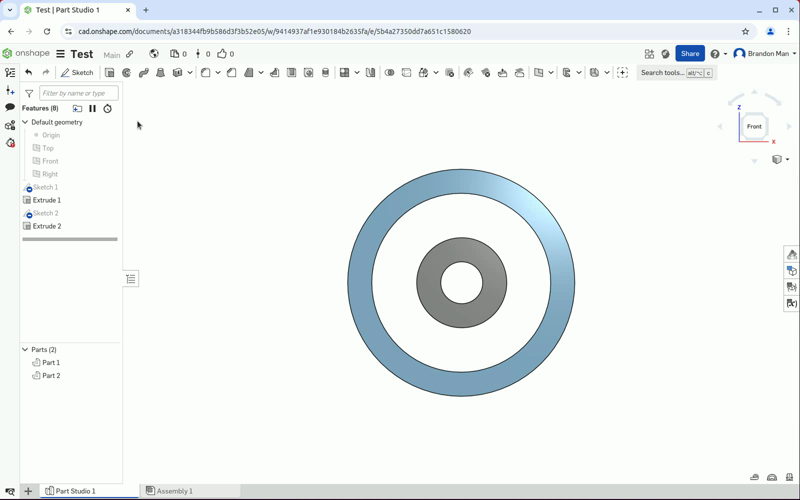
key(shift+h)
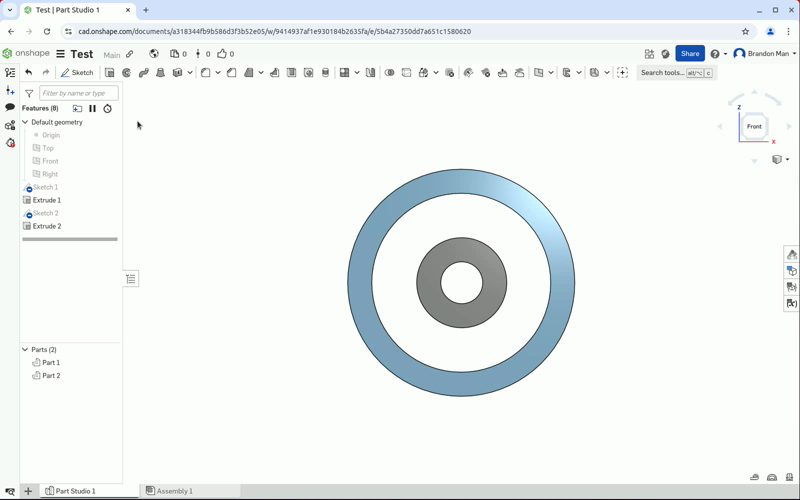
mouse_move(73, 189)
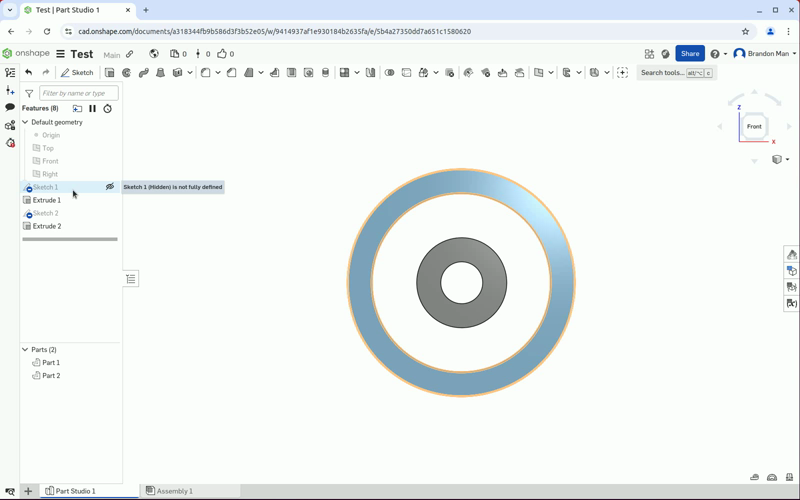
click(73, 189)
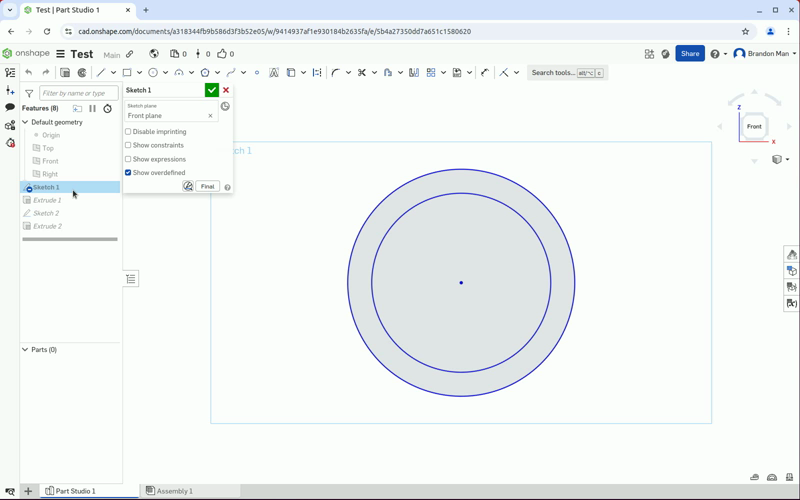
mouse_move(229, 92)
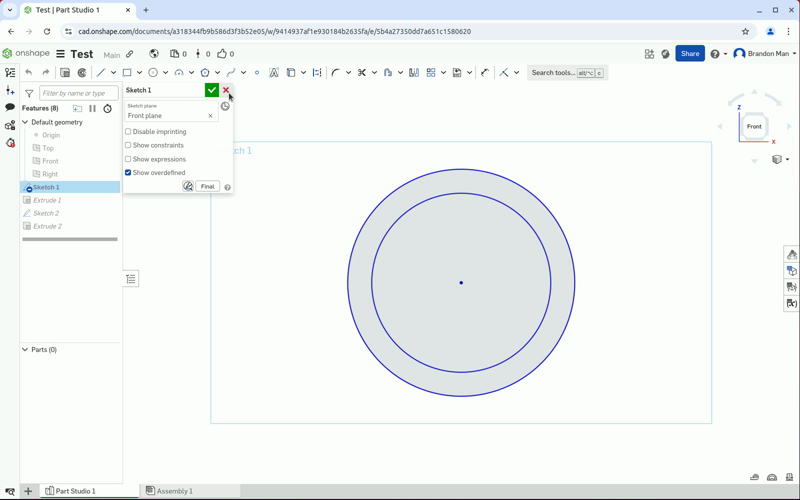
click(229, 92)
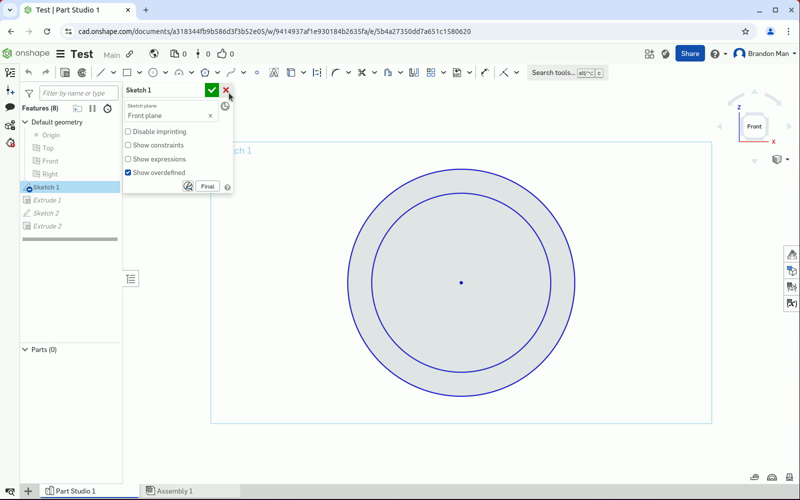
key(shift+s)
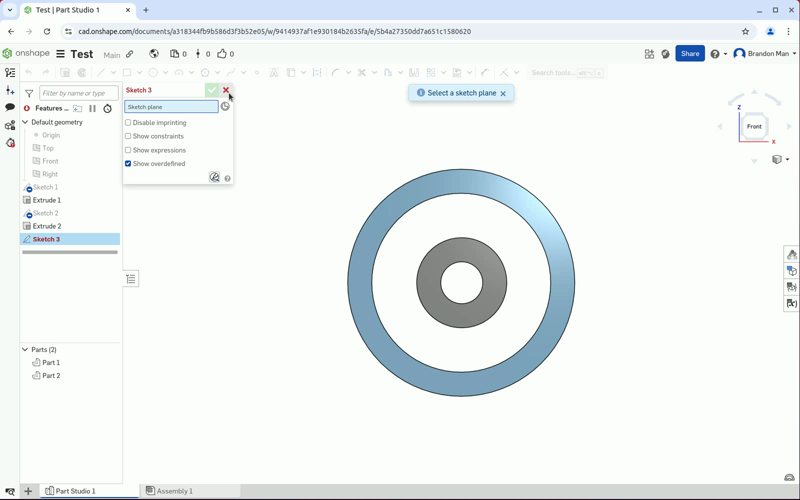
mouse_move(73, 163)
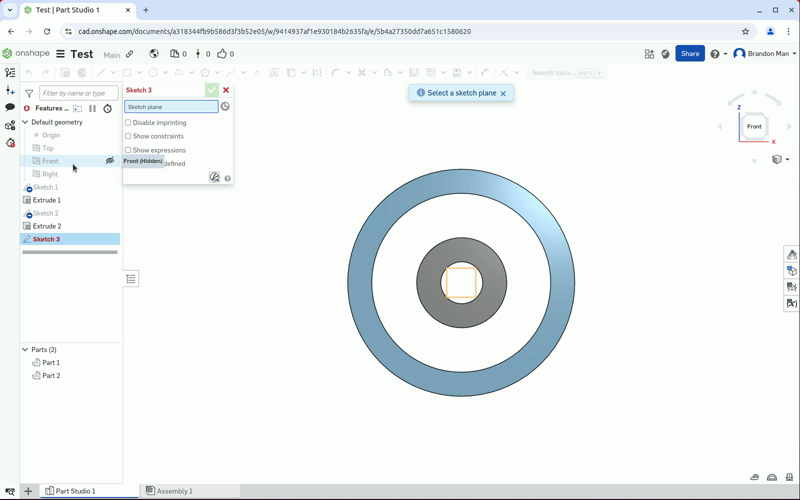
click(73, 163)
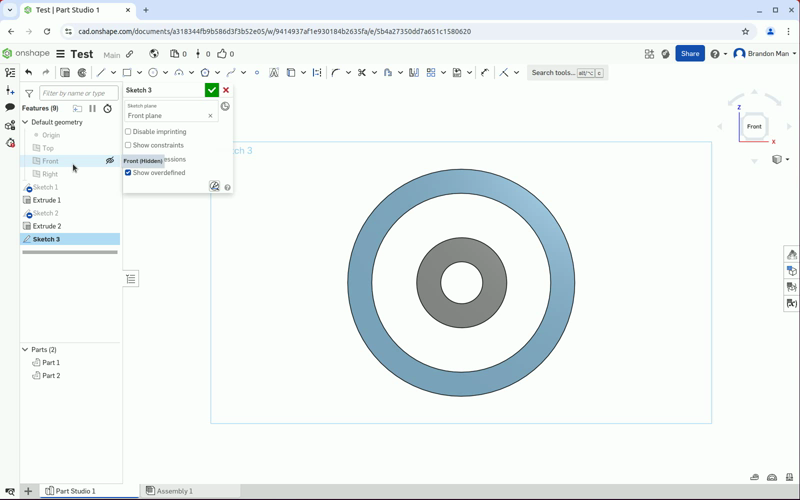
mouse_move(73, 352)
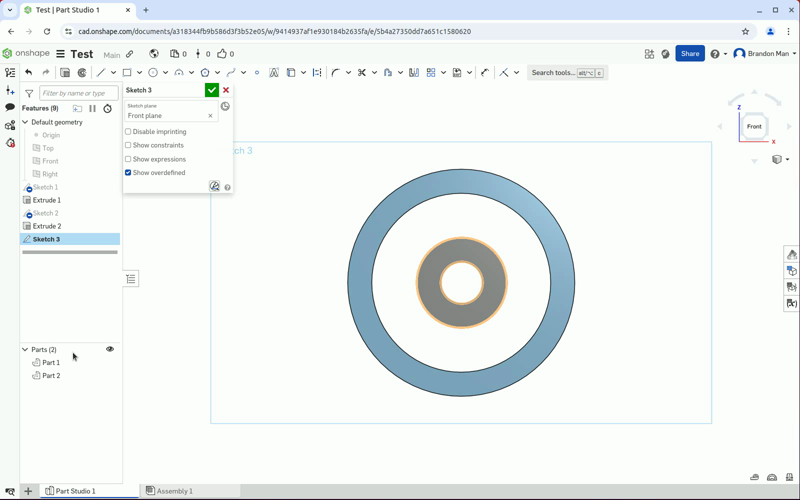
key(y)
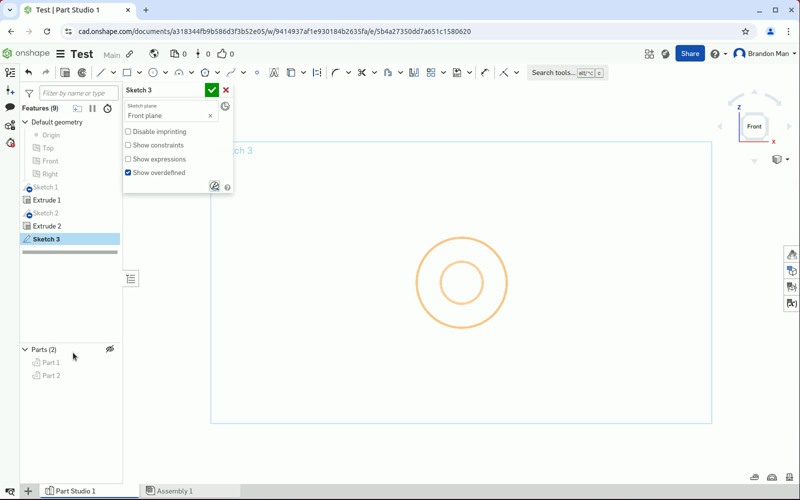
key(a)
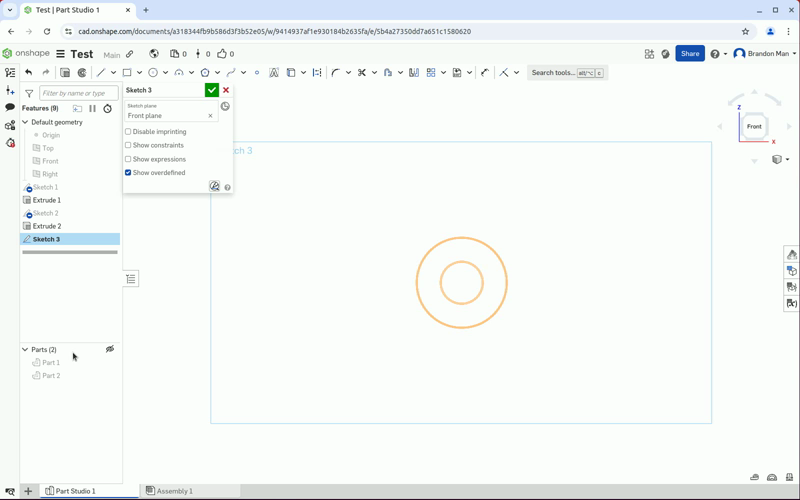
key_down(shift)
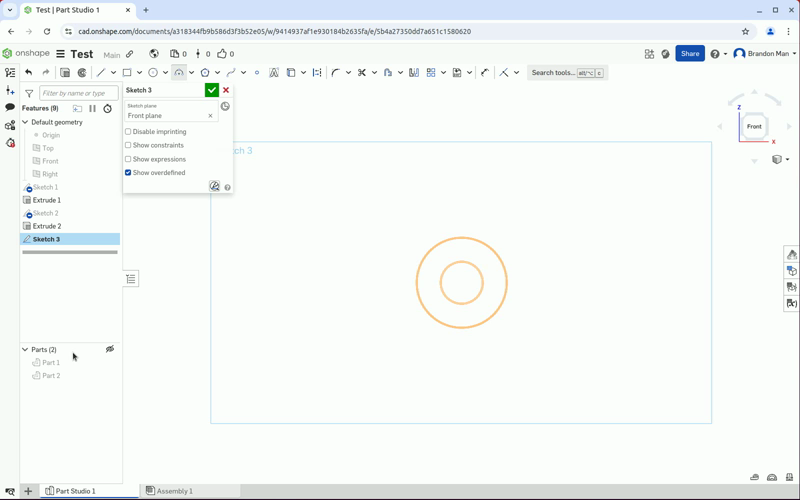
mouse_move(492, 250)
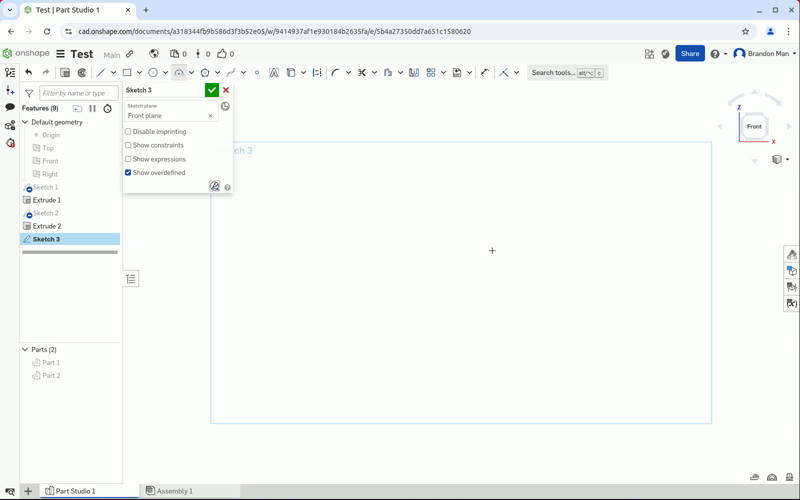
click(492, 250)
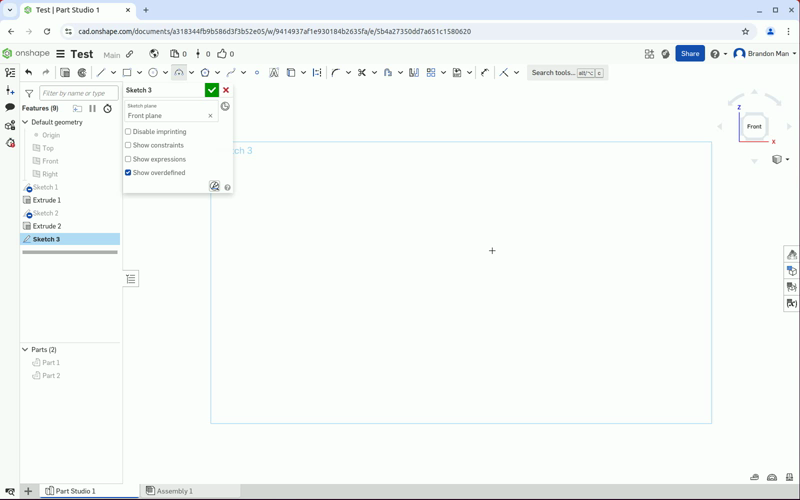
key_up(shift)
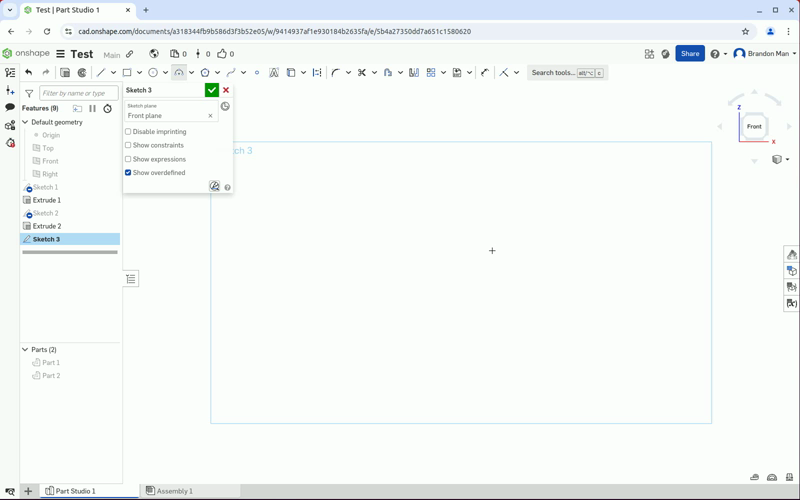
key_down(shift)
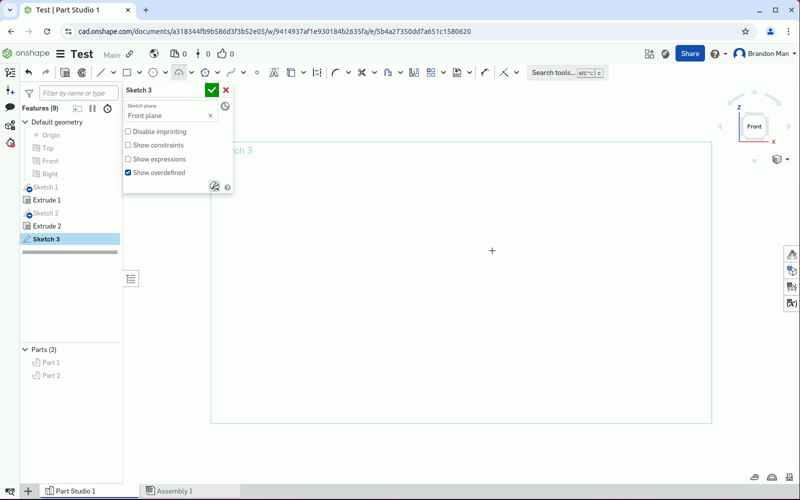
mouse_move(500, 259)
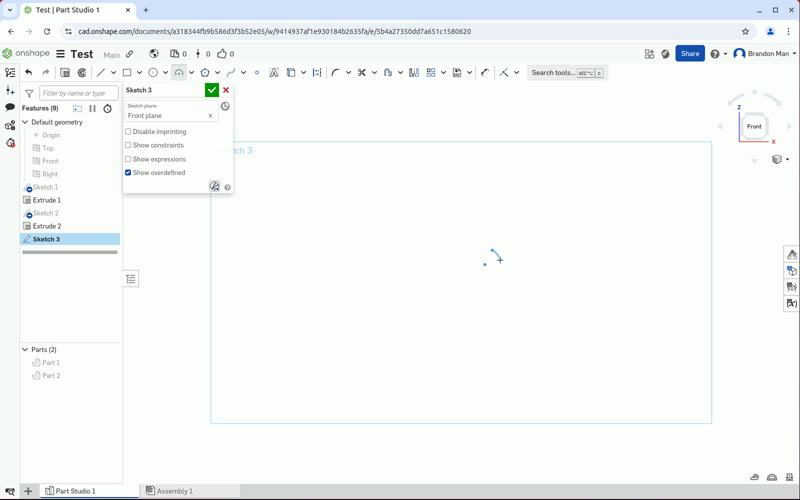
click(500, 259)
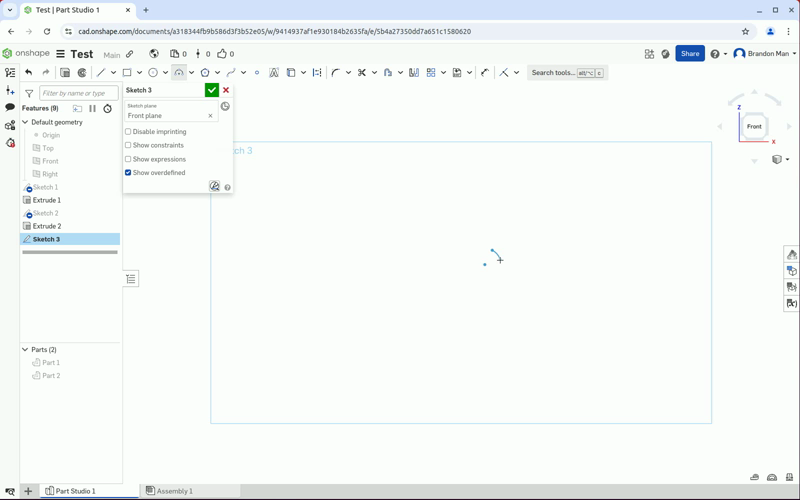
mouse_move(496, 254)
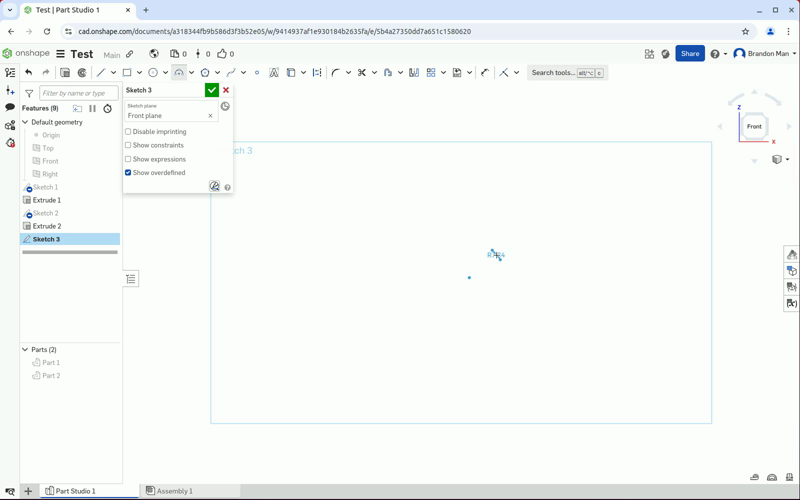
click(496, 254)
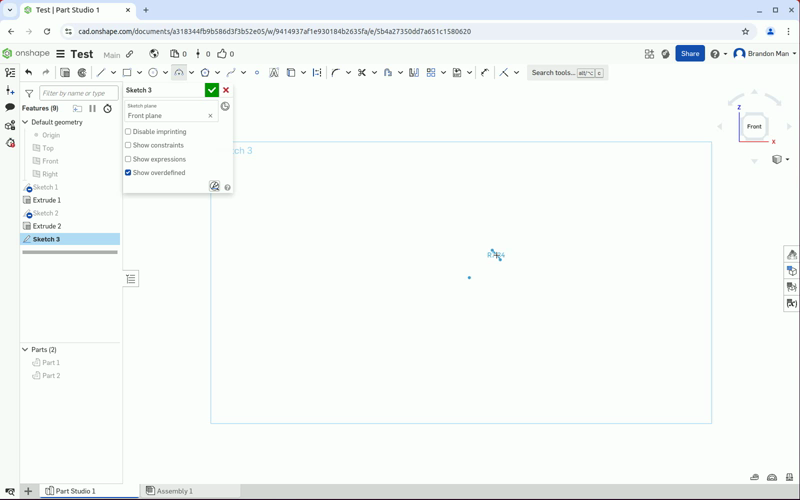
key_up(shift)
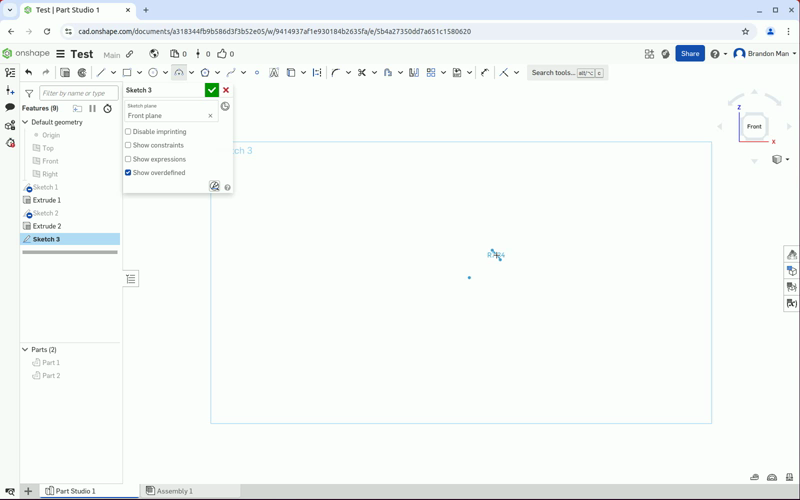
key(esc)
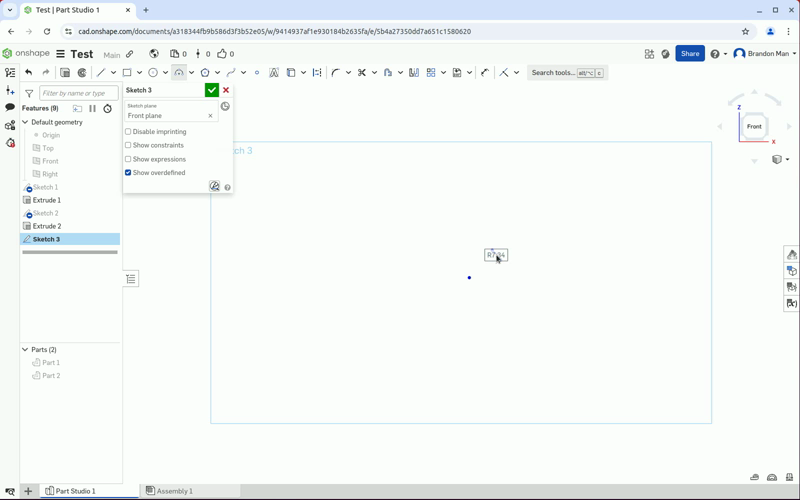
key(l)
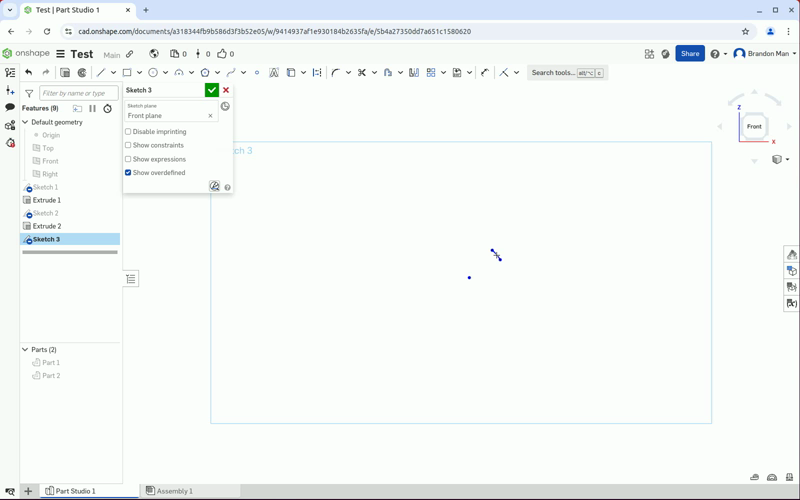
mouse_move(500, 259)
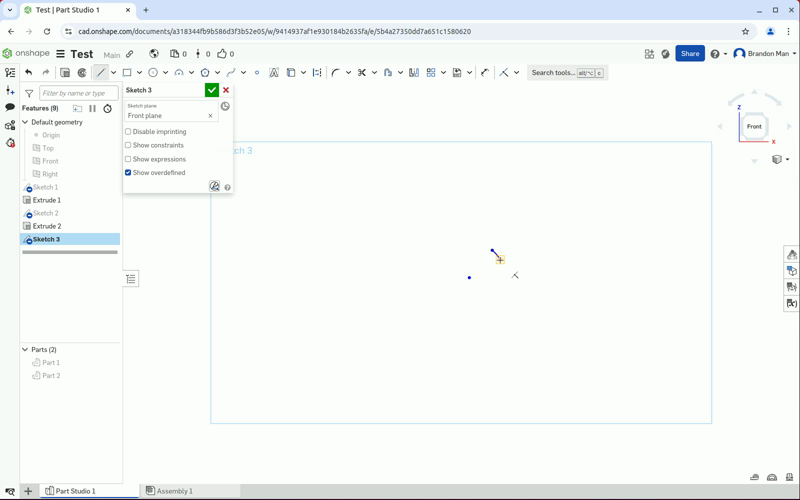
click(500, 259)
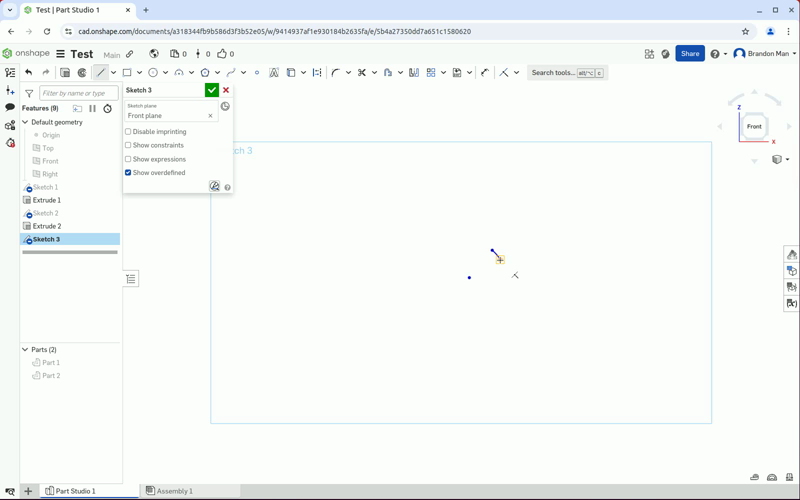
key_down(shift)
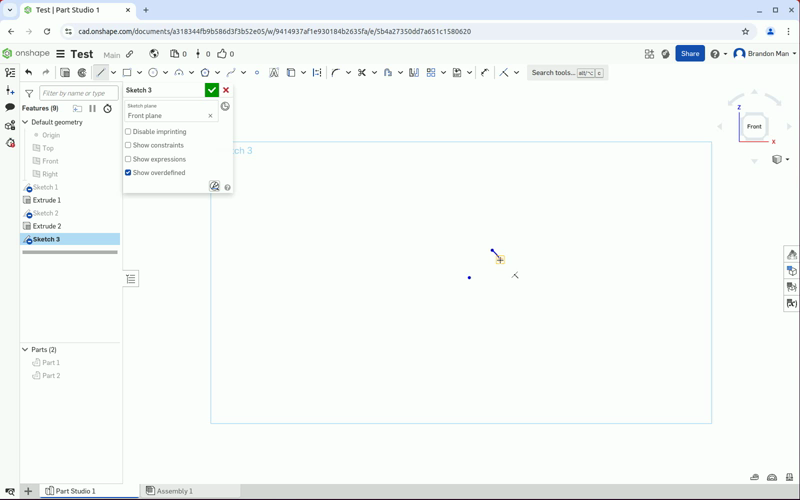
mouse_move(530, 259)
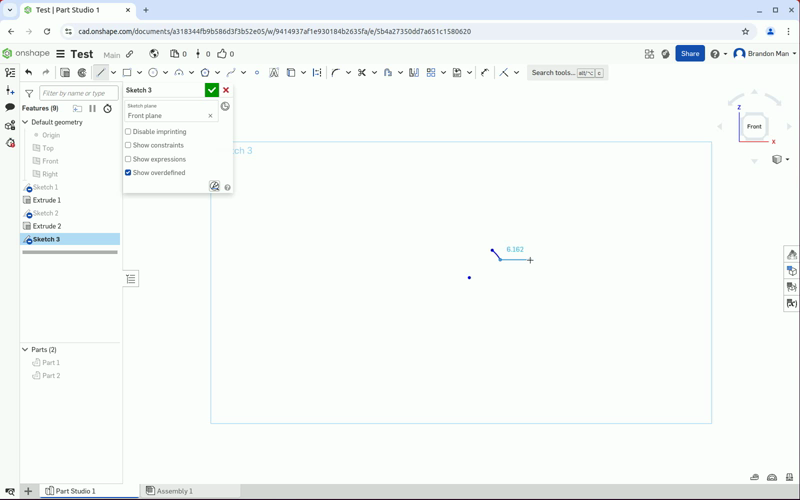
mouse_move(536, 232)
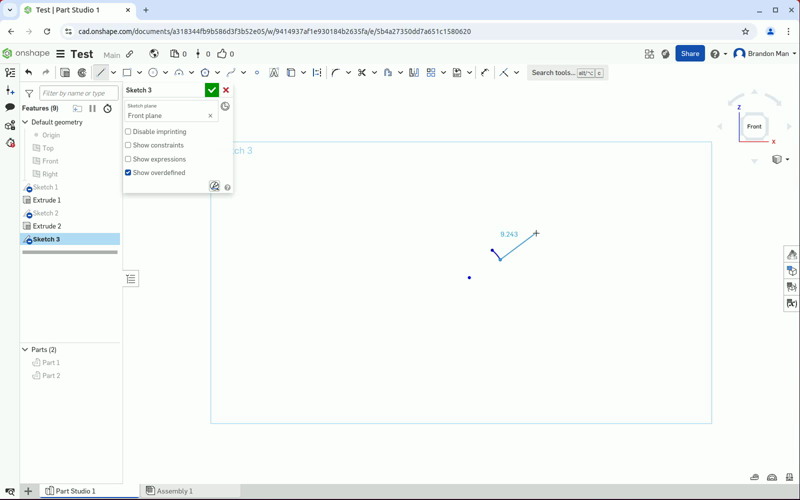
click(536, 232)
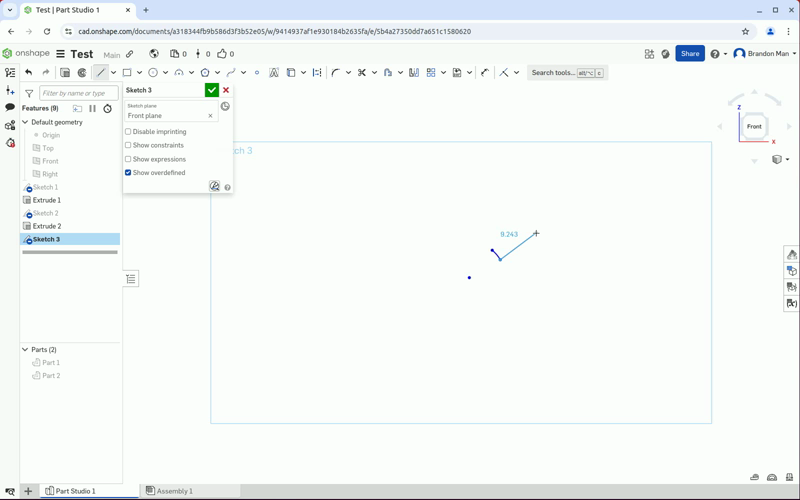
key_up(shift)
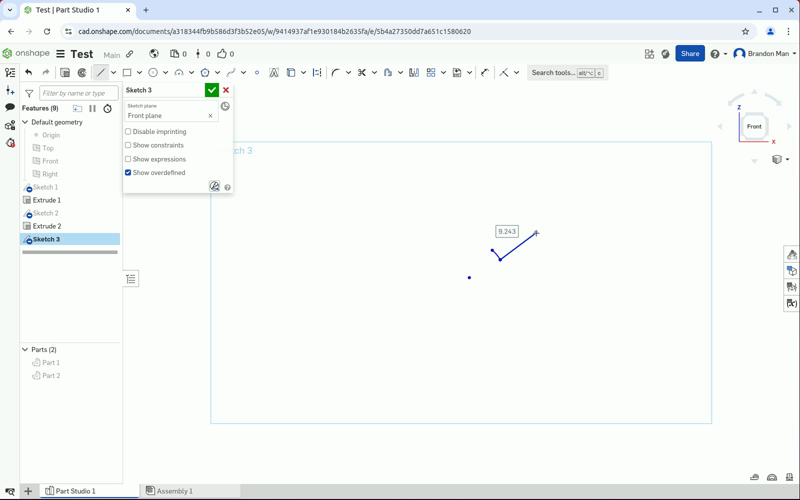
key(esc)
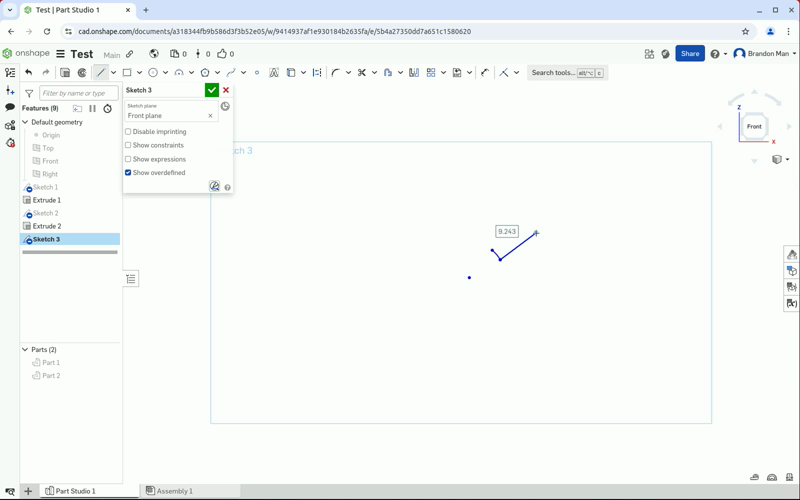
key(a)
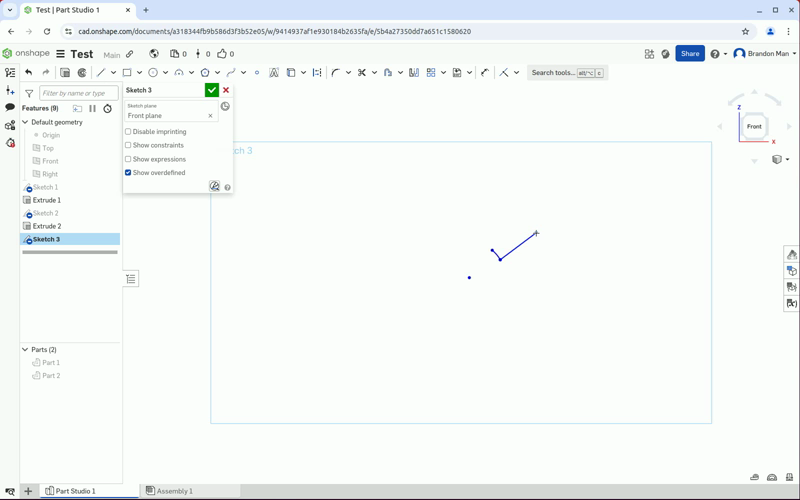
mouse_move(536, 232)
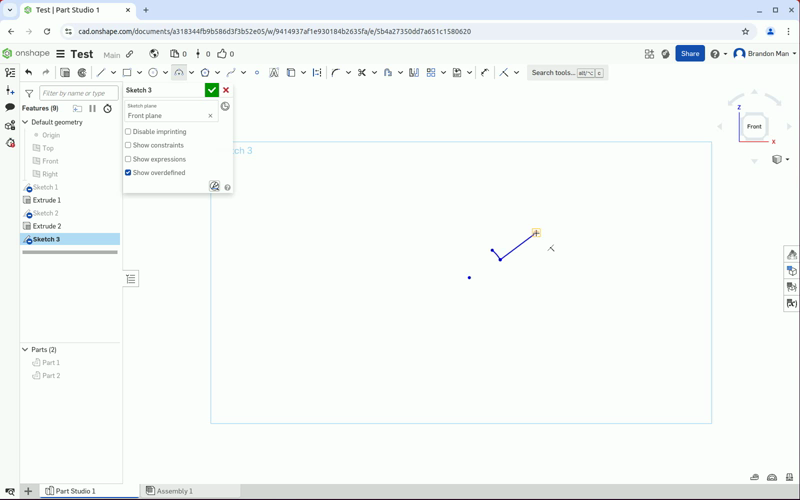
click(536, 232)
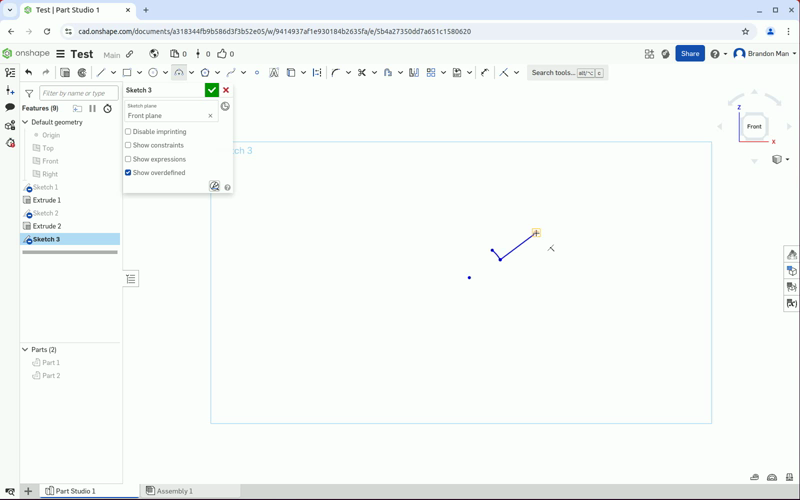
key_down(shift)
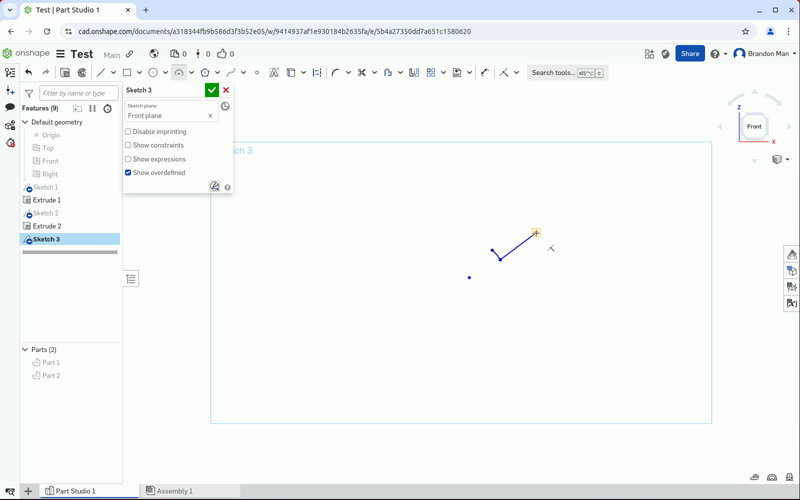
mouse_move(529, 223)
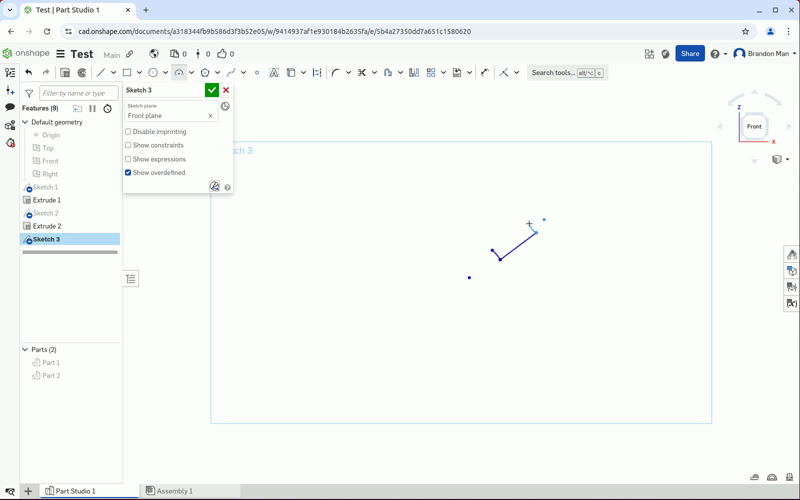
click(529, 223)
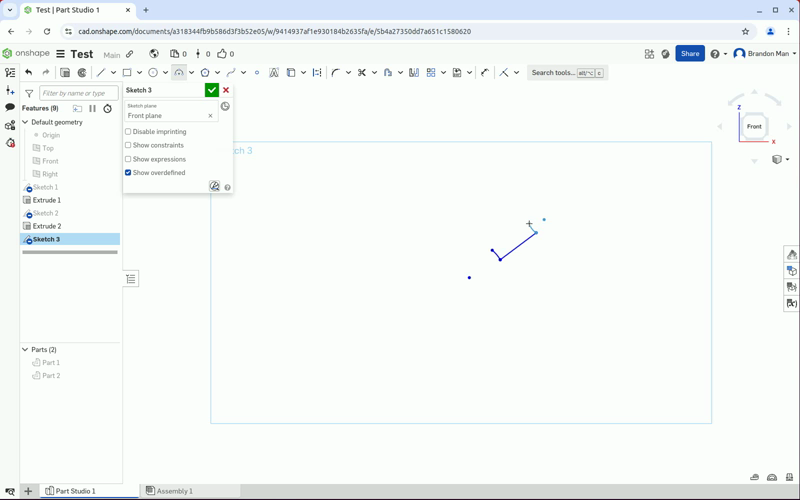
mouse_move(533, 228)
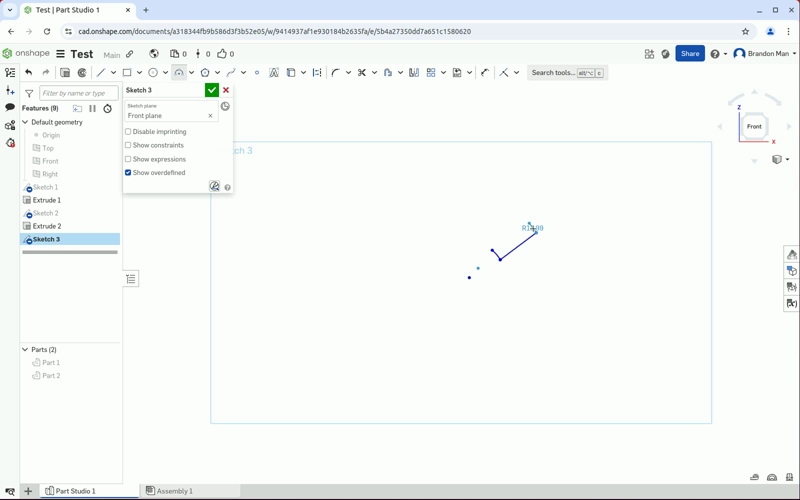
click(533, 228)
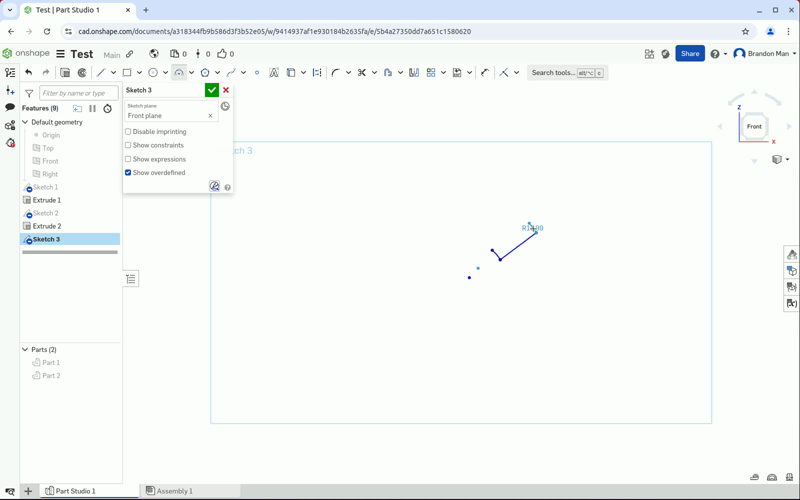
key_up(shift)
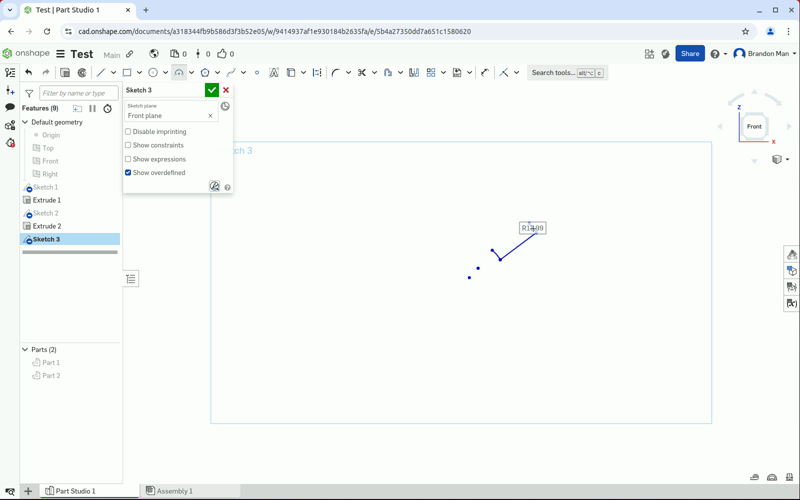
key(esc)
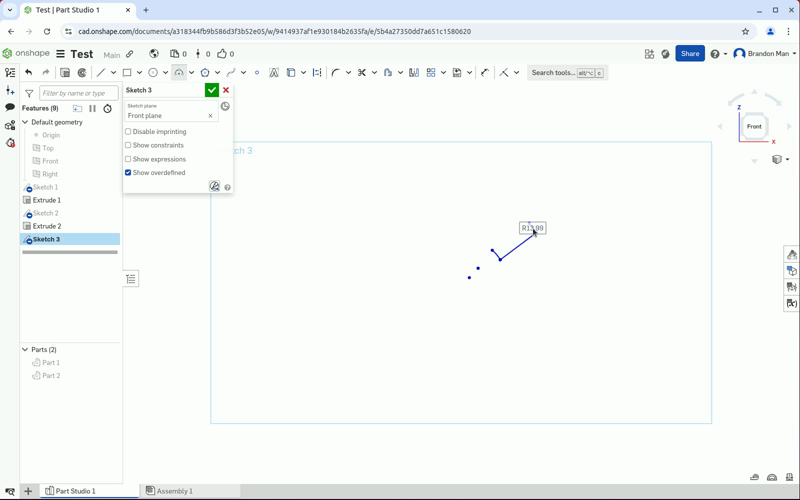
key(l)
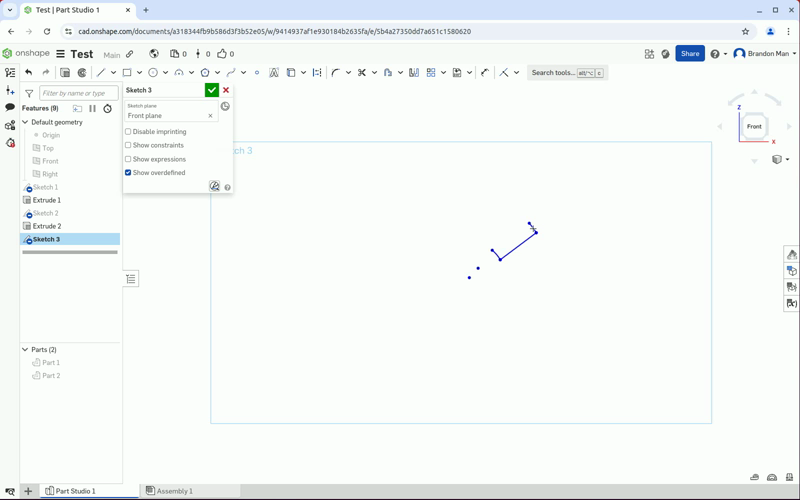
mouse_move(529, 223)
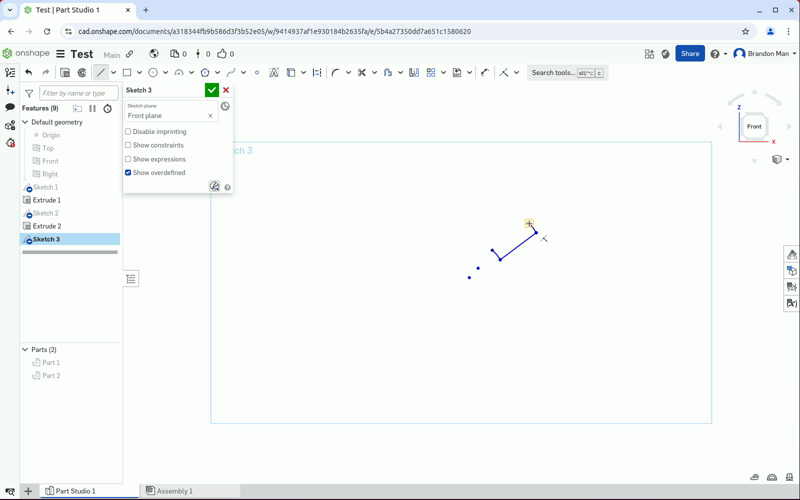
click(529, 223)
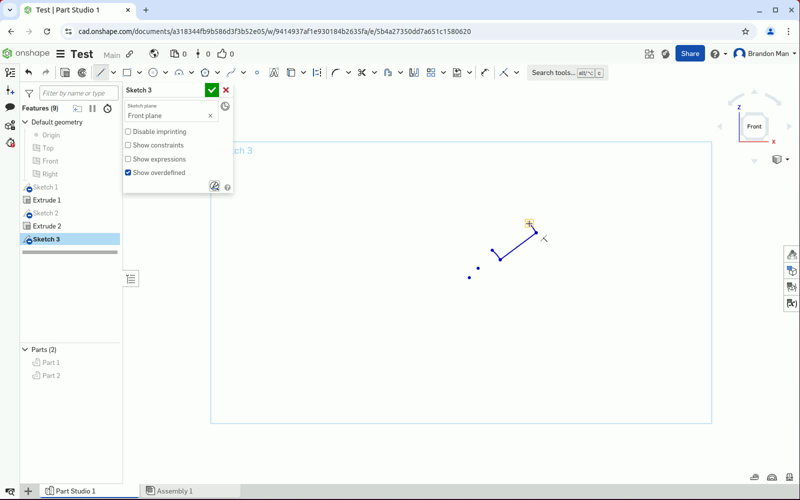
mouse_move(559, 223)
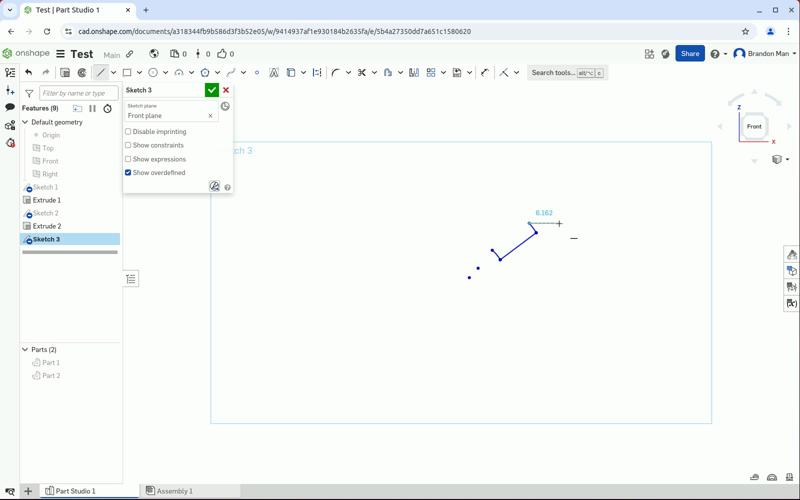
key_down(shift)
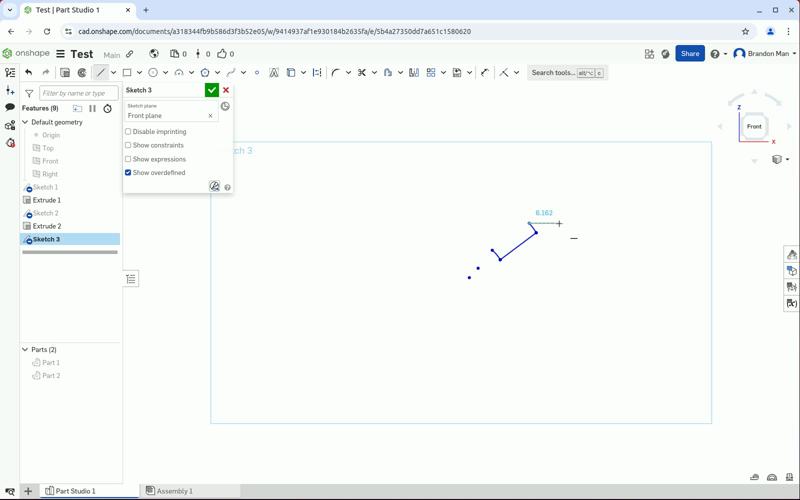
mouse_move(492, 250)
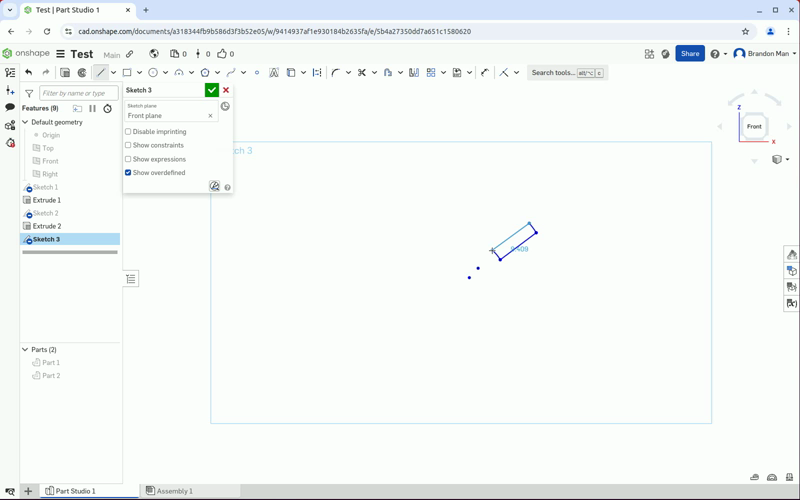
key_up(shift)
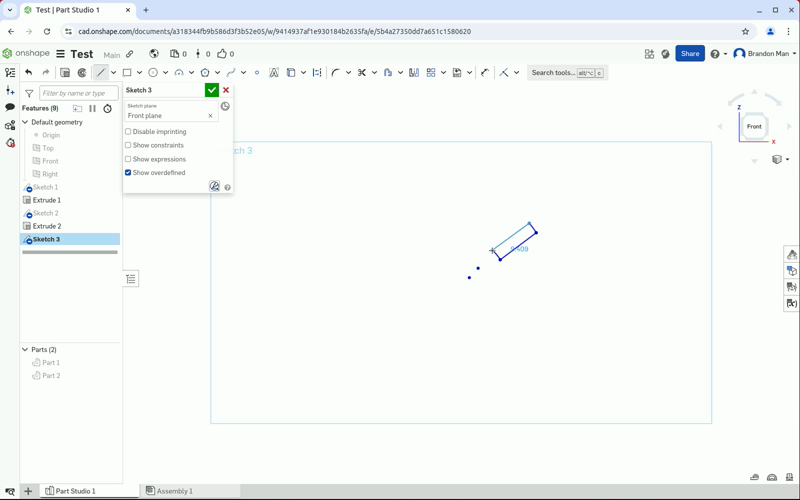
click(492, 250)
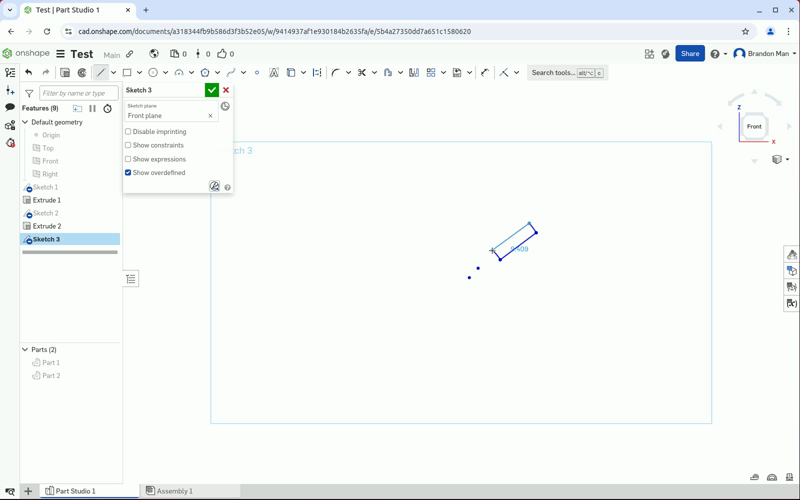
key(esc)
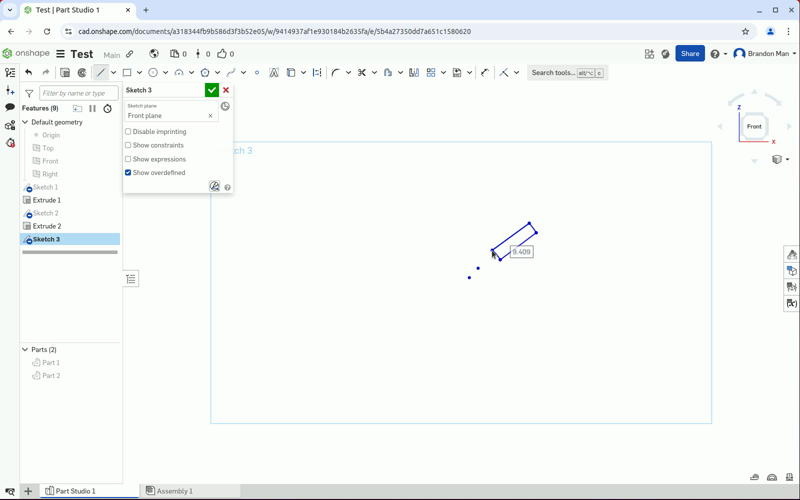
mouse_move(514, 240)
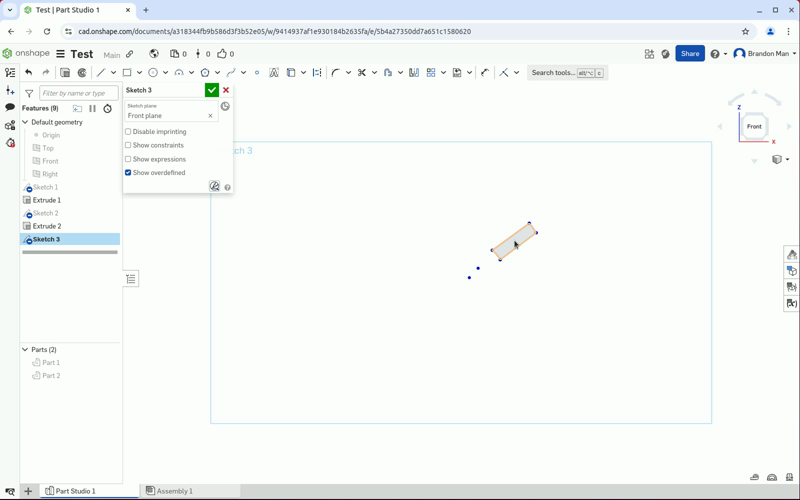
scroll(6)
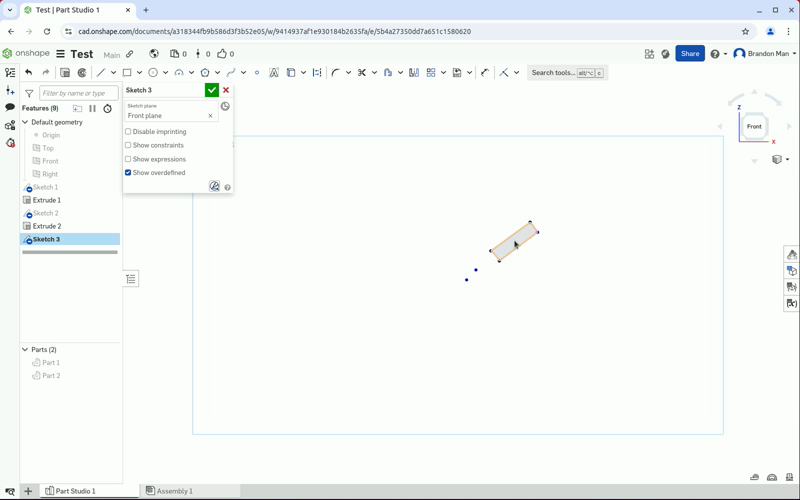
scroll(6)
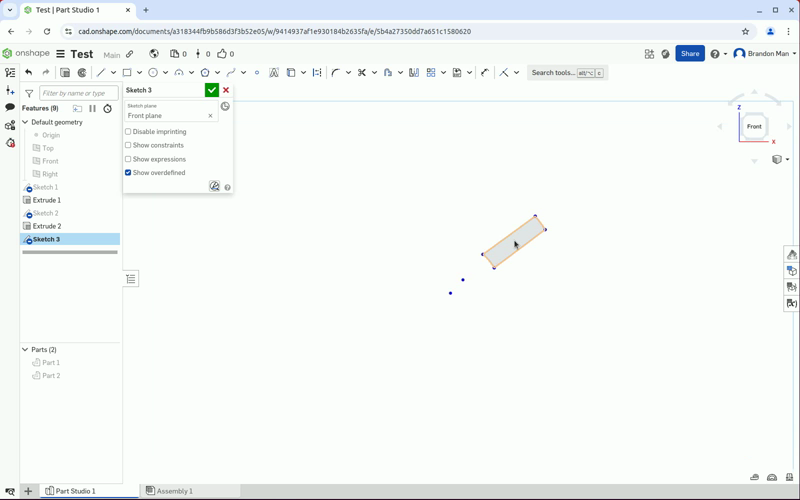
scroll(6)
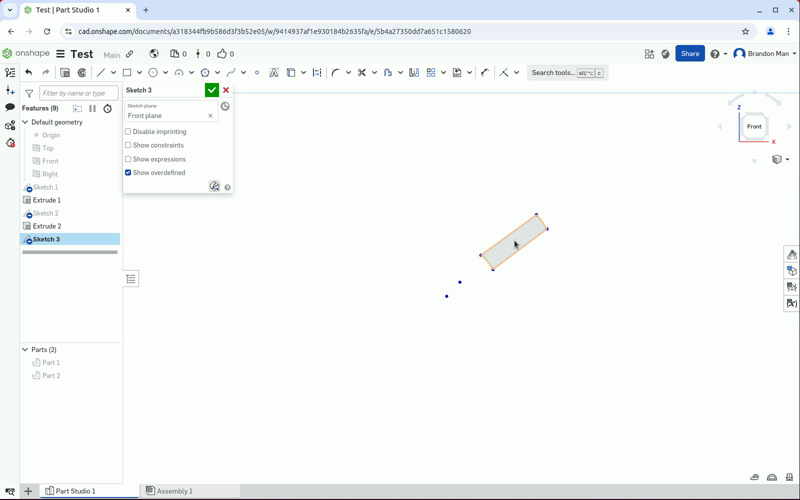
scroll(6)
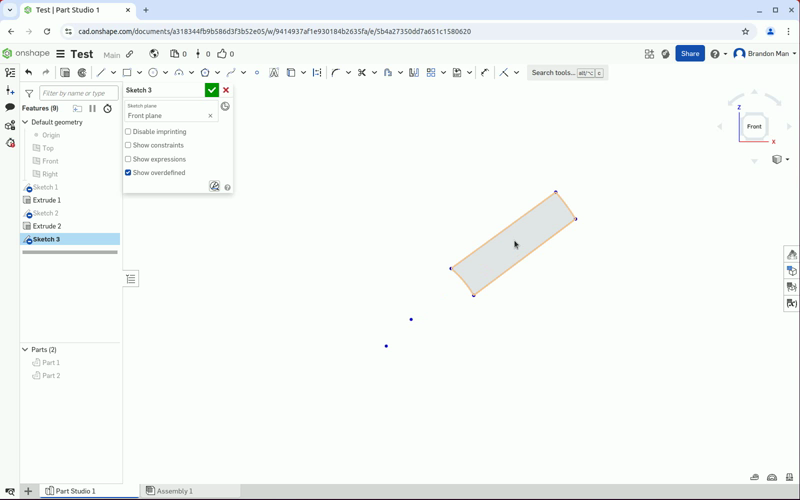
scroll(6)
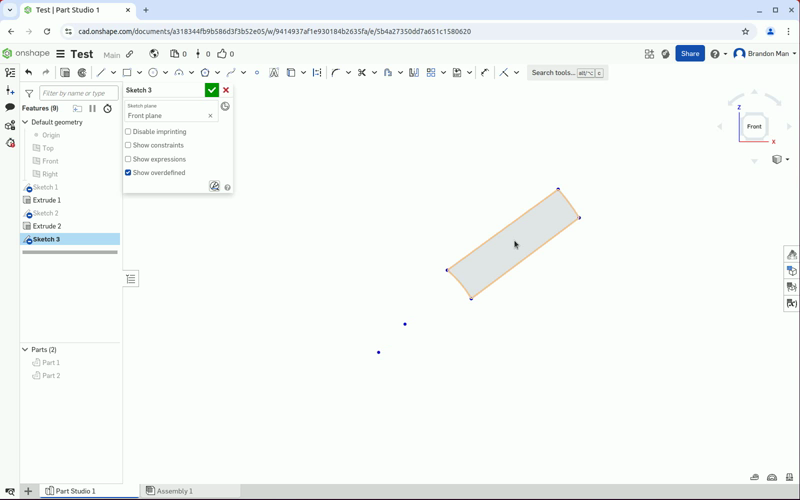
scroll(6)
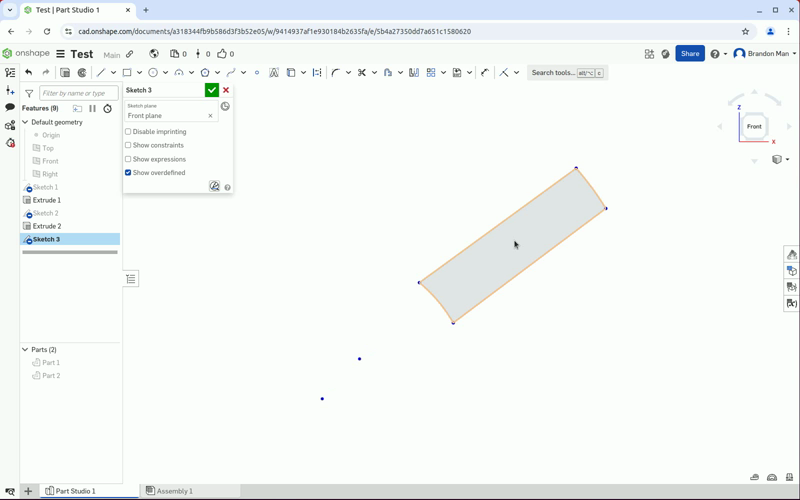
scroll(6)
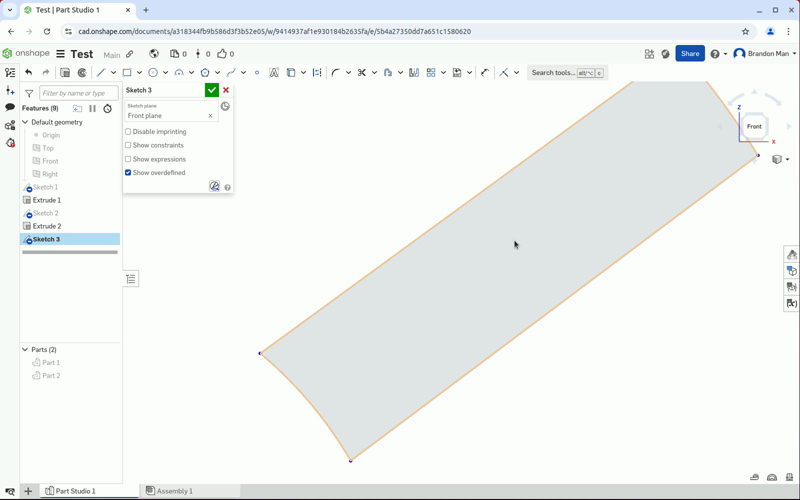
click(514, 240)
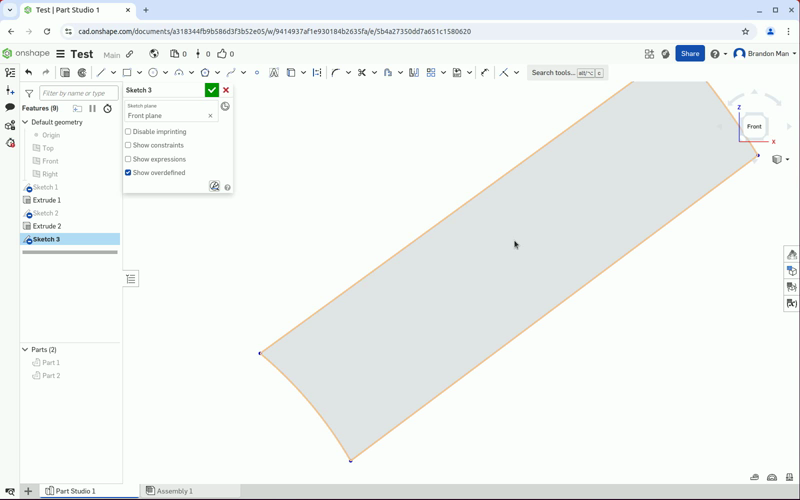
scroll(-6)
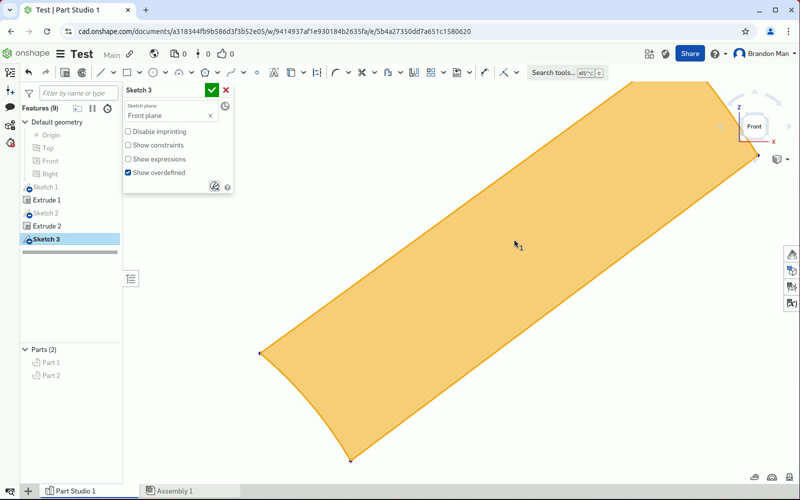
scroll(-6)
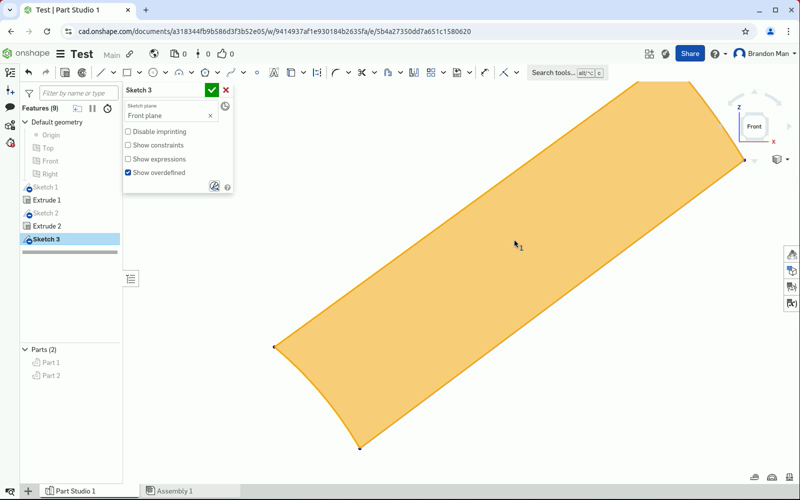
scroll(-6)
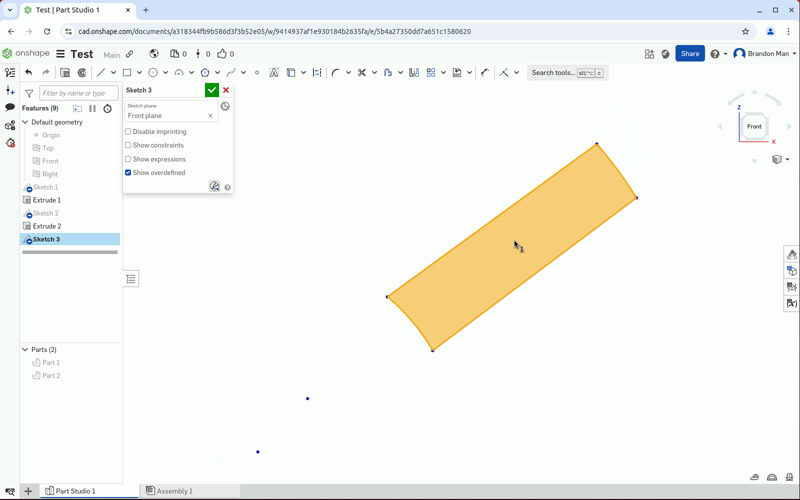
scroll(-6)
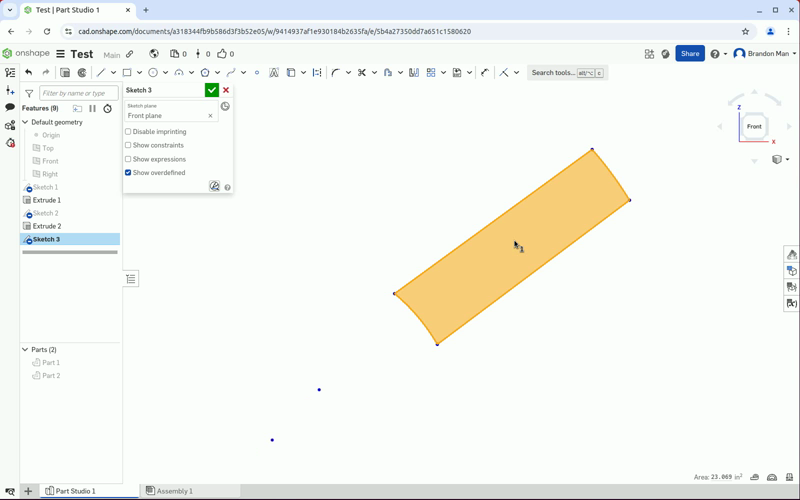
scroll(-6)
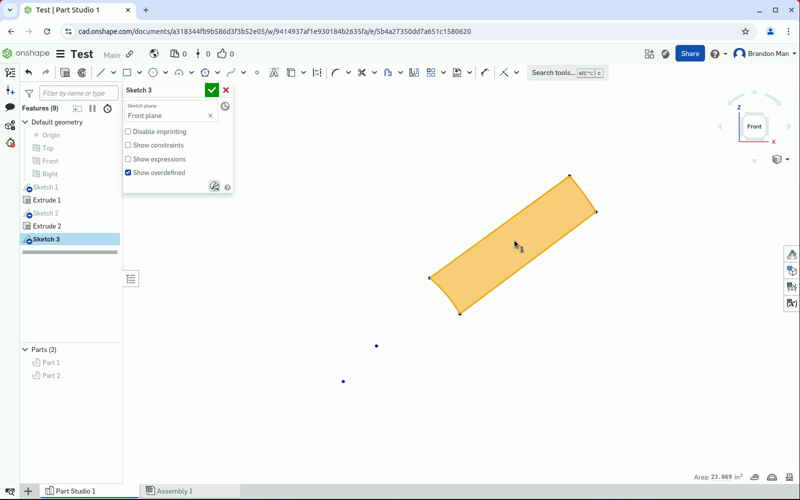
scroll(-6)
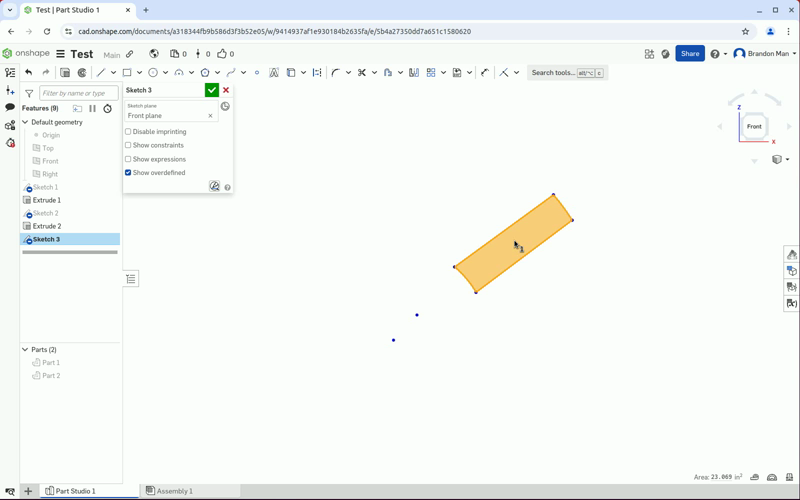
scroll(-6)
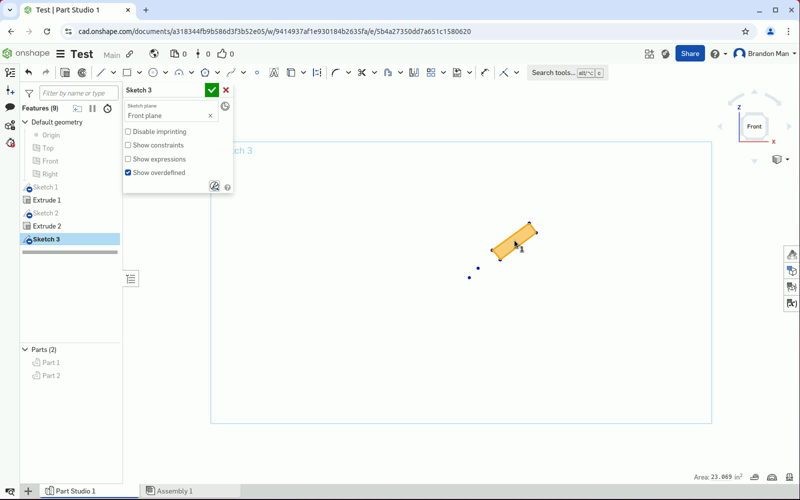
mouse_move(73, 352)
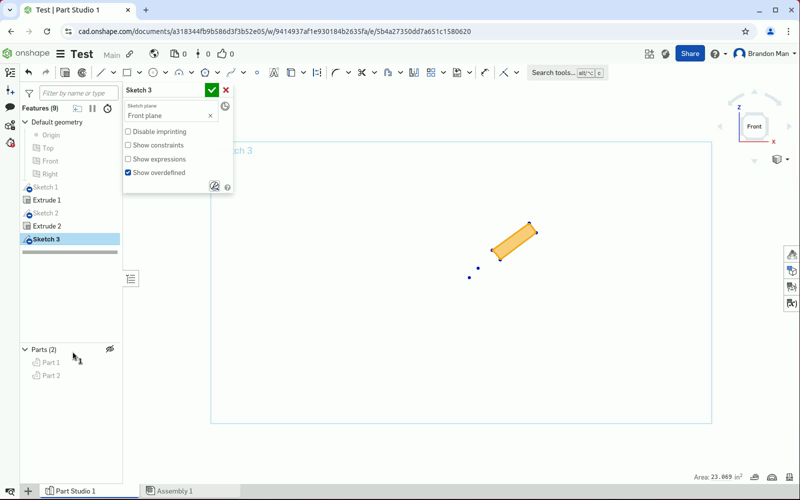
key(shift+y)
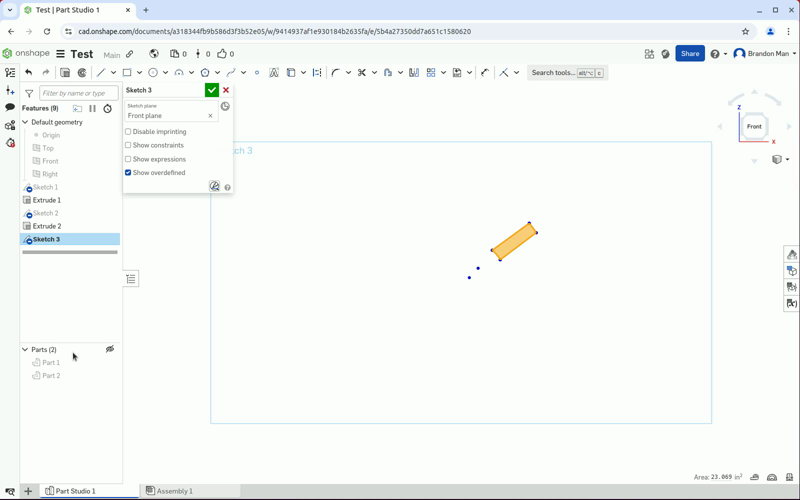
key(shift+e)
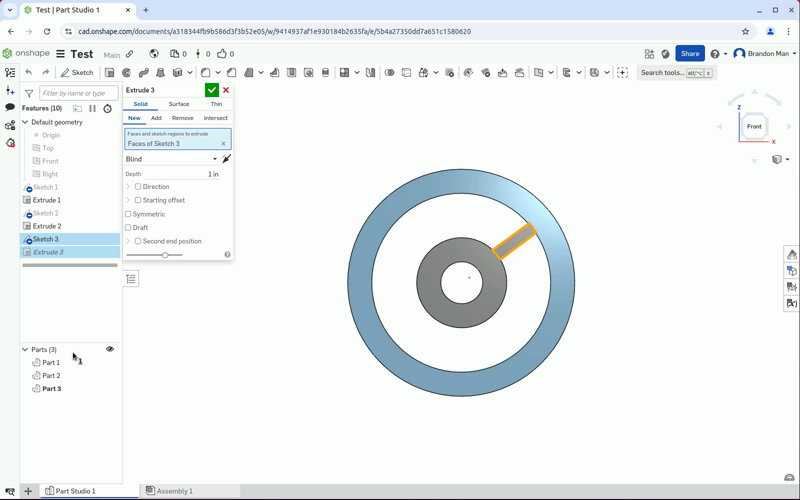
mouse_move(143, 106)
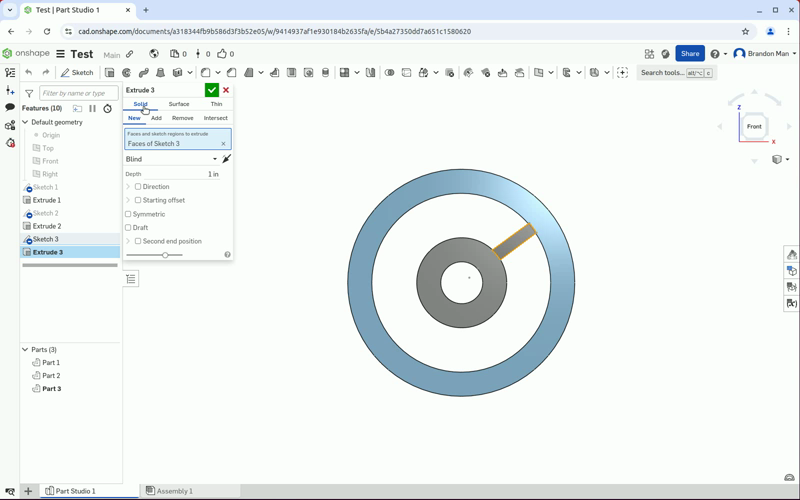
click(143, 106)
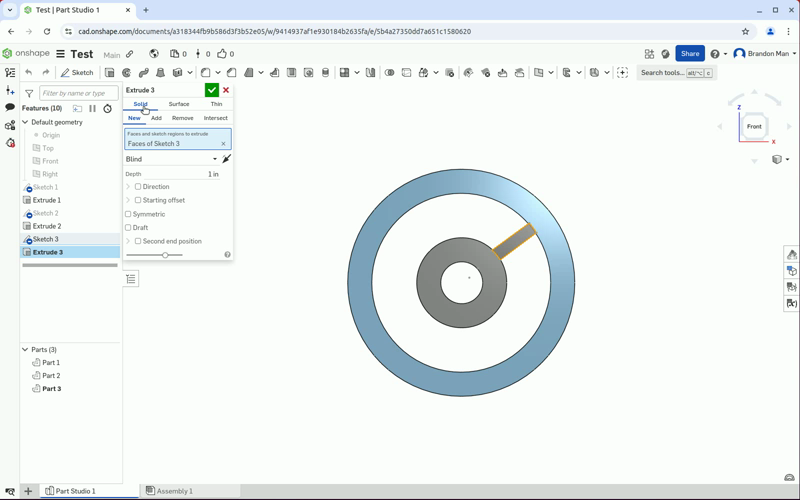
mouse_move(137, 120)
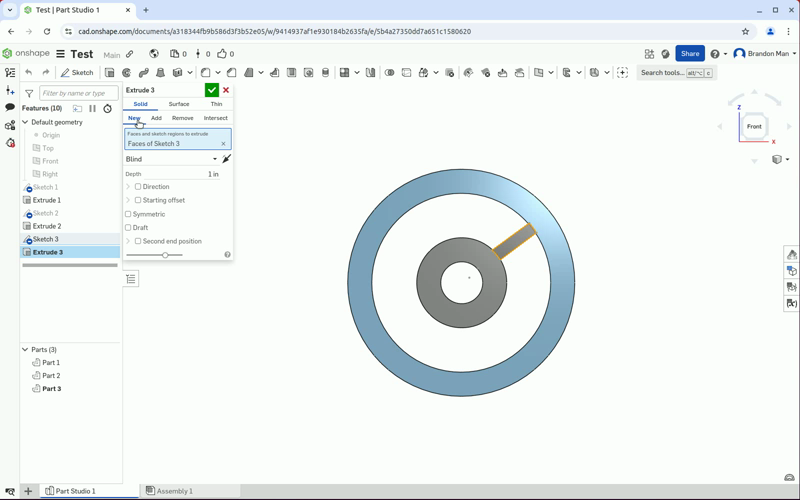
click(137, 120)
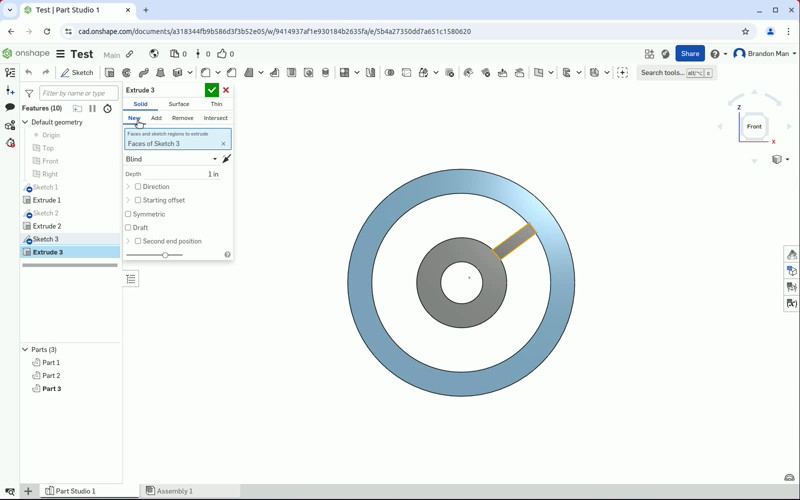
key(tab, 4)
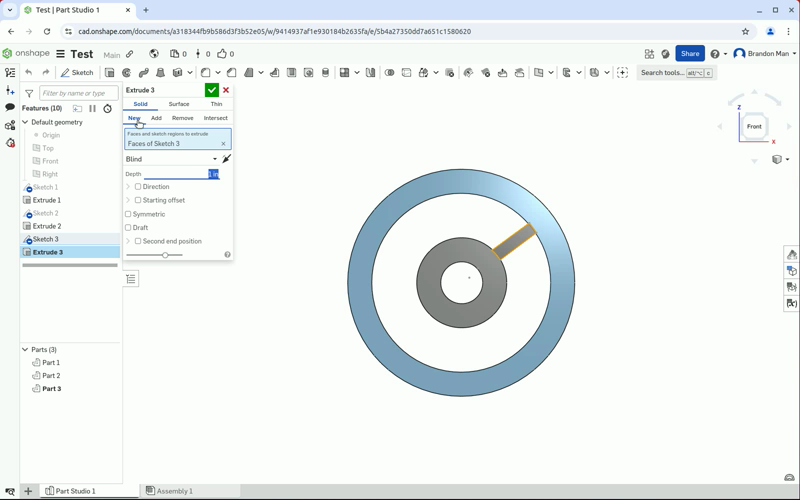
text(-6.018)
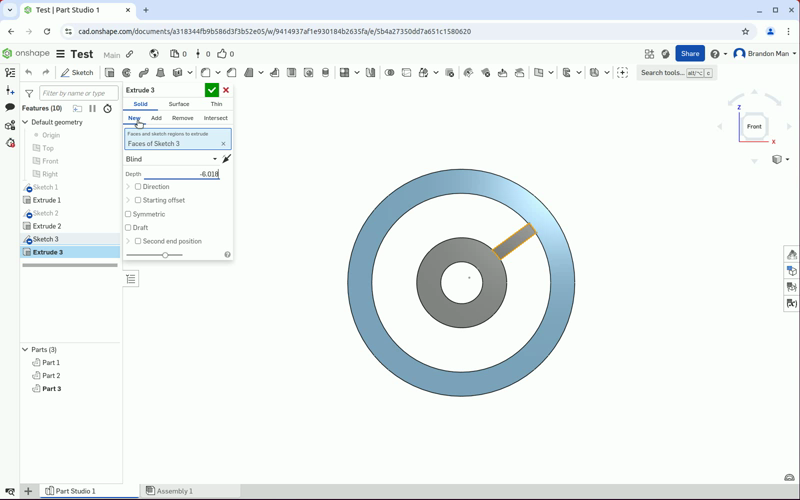
key(enter)
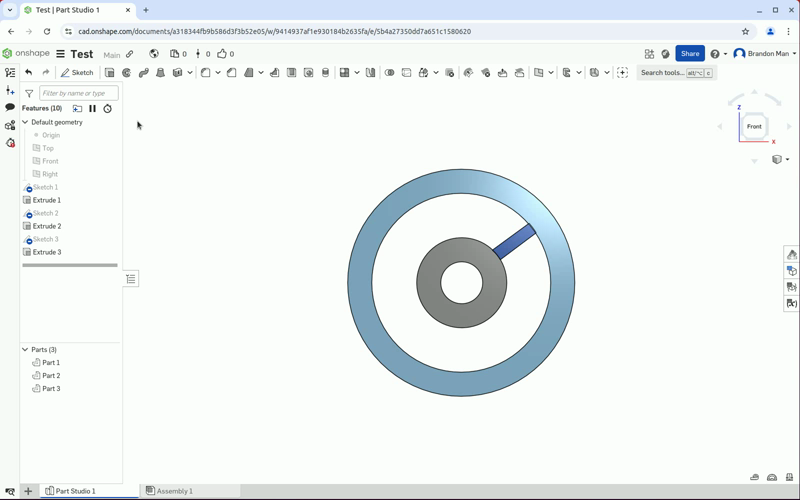
key(shift+h)
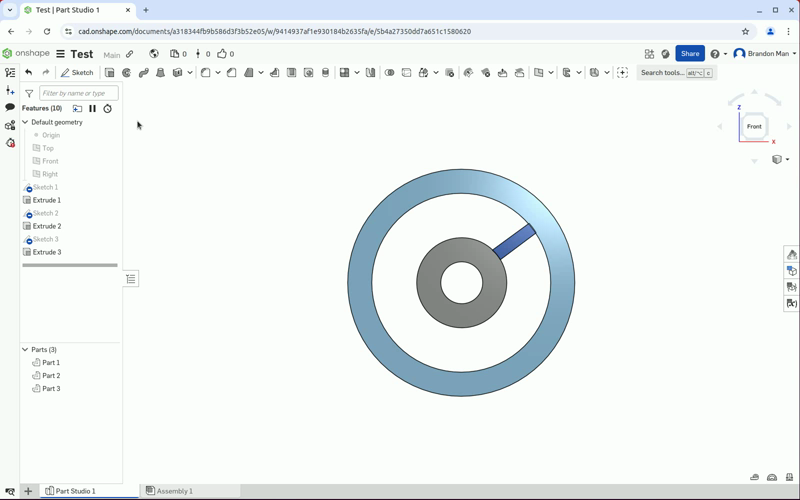
key(shift+h)
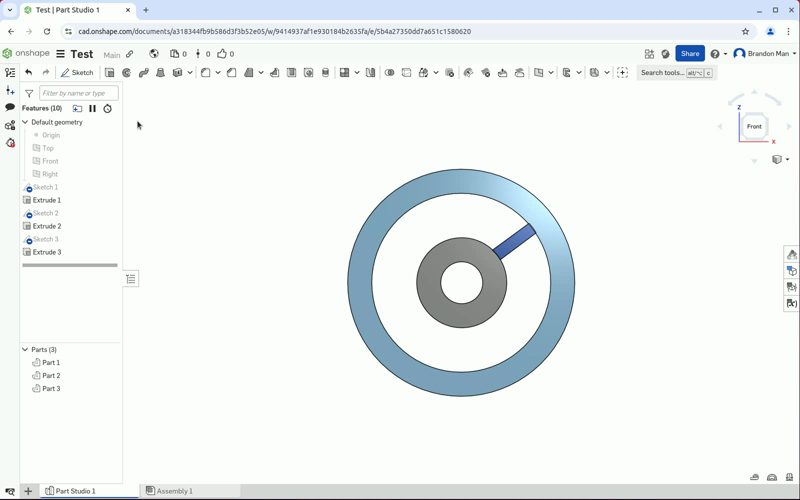
mouse_move(73, 189)
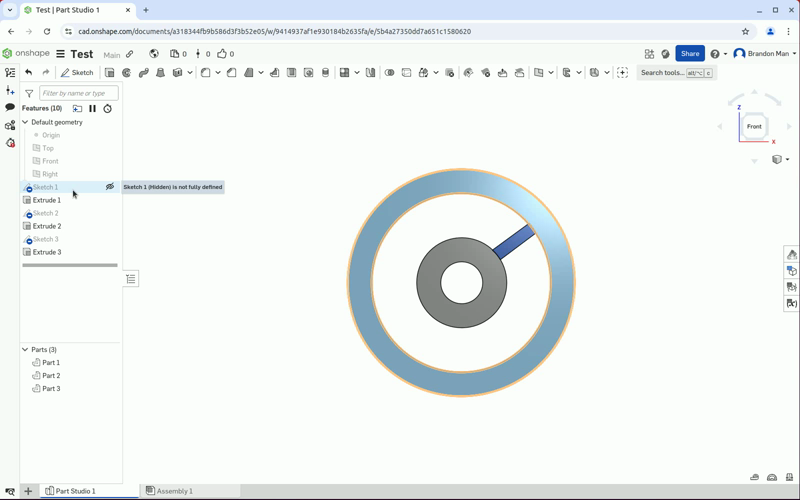
click(73, 189)
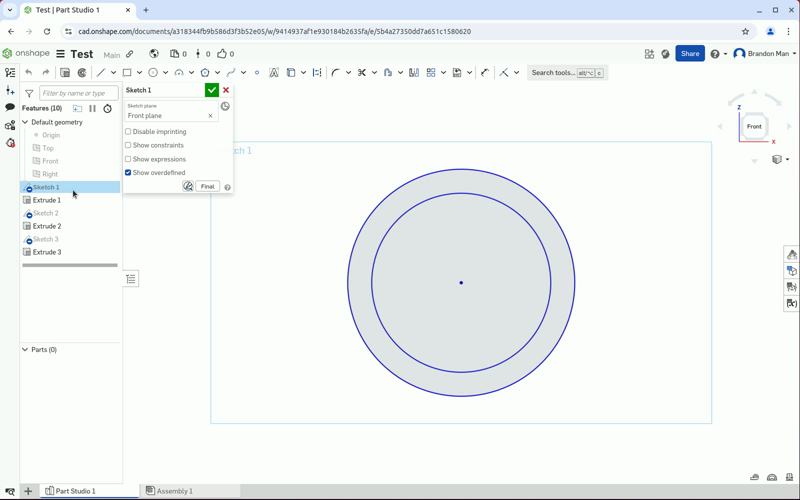
mouse_move(229, 92)
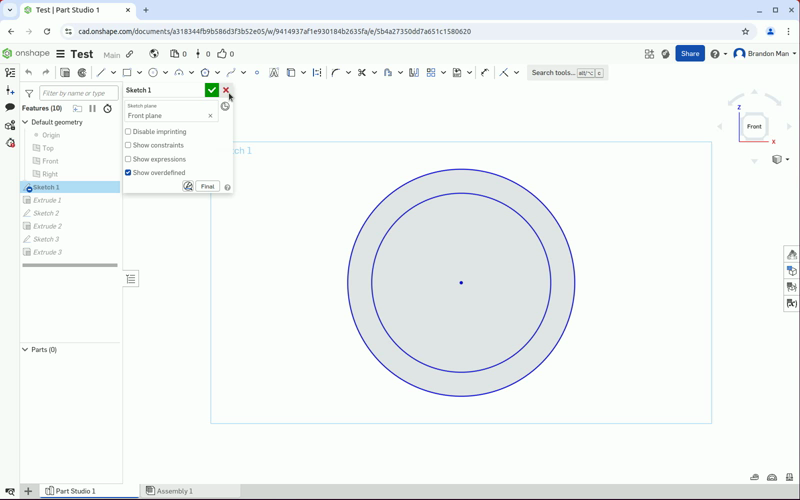
click(229, 92)
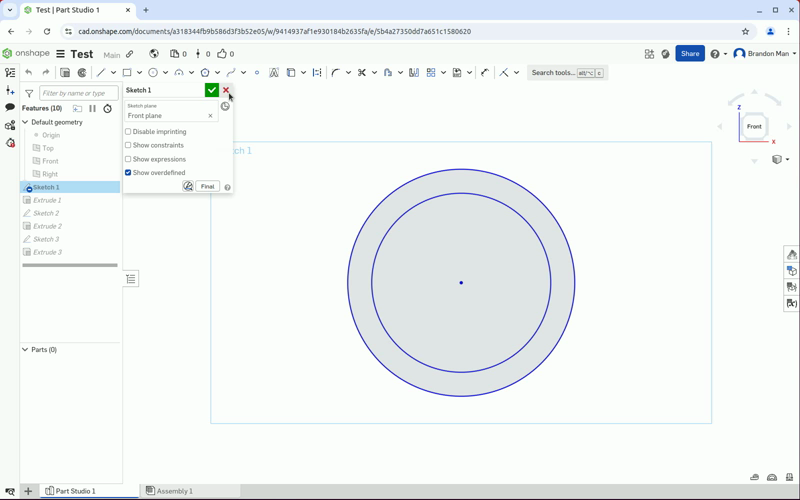
key(shift+s)
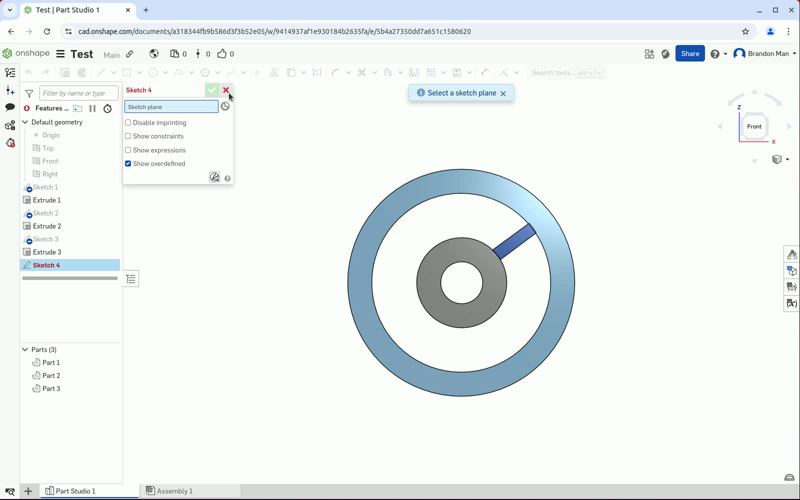
mouse_move(73, 163)
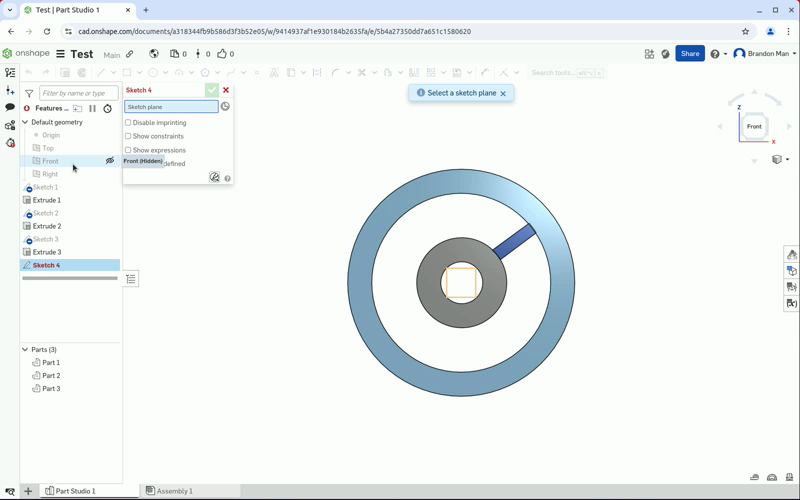
click(73, 163)
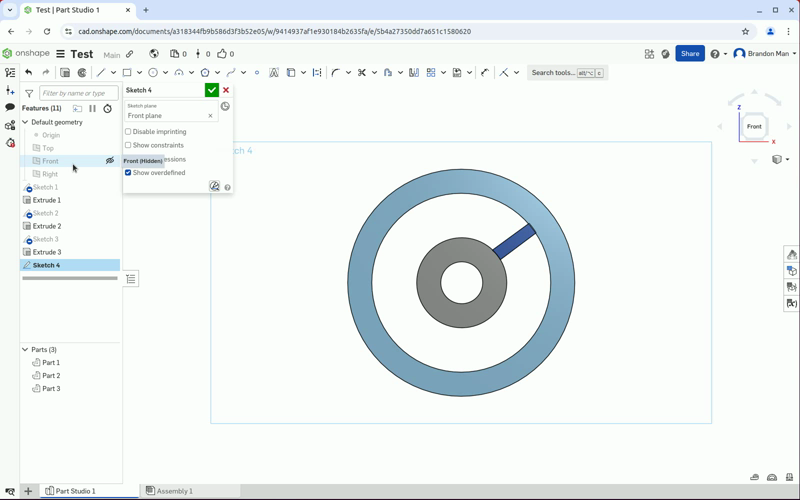
mouse_move(73, 352)
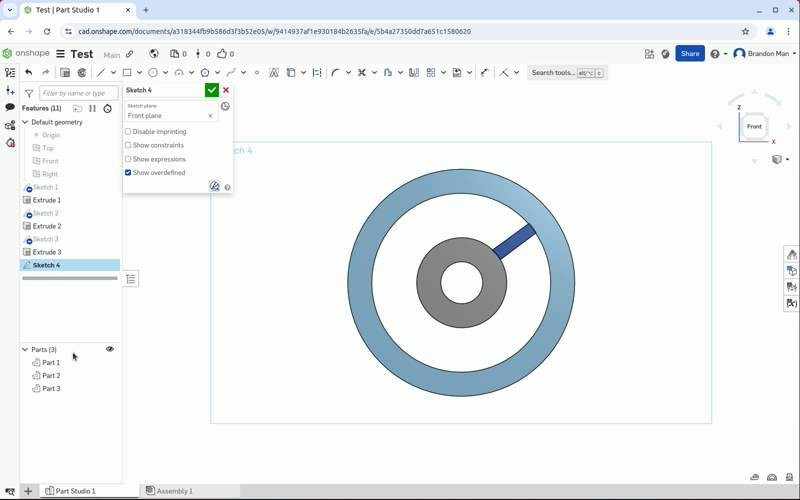
key(y)
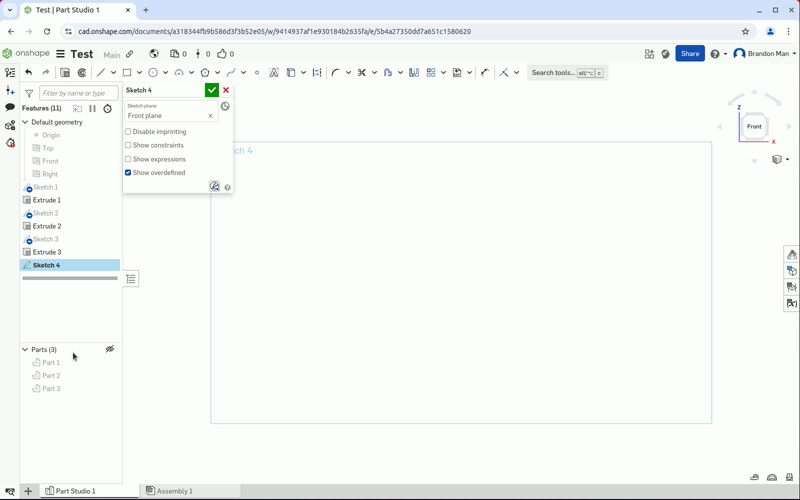
key(a)
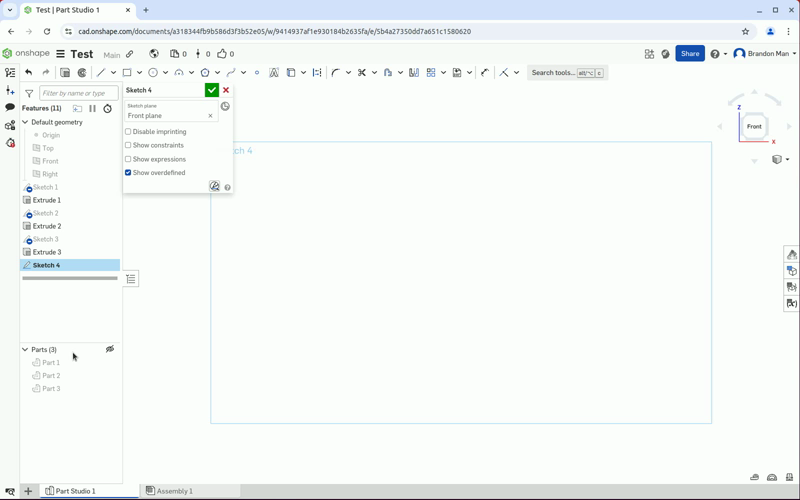
key_down(shift)
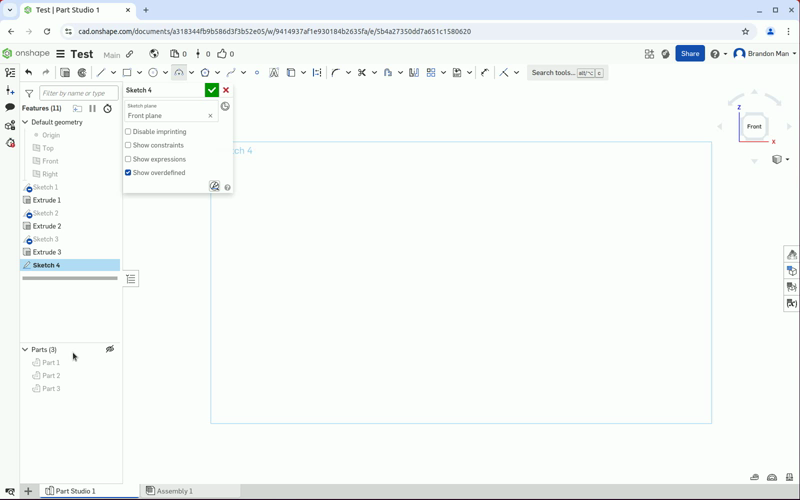
mouse_move(450, 372)
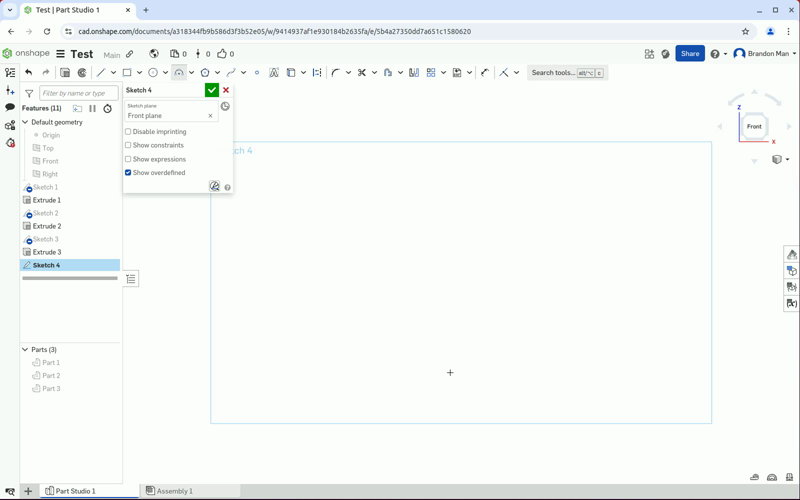
click(450, 372)
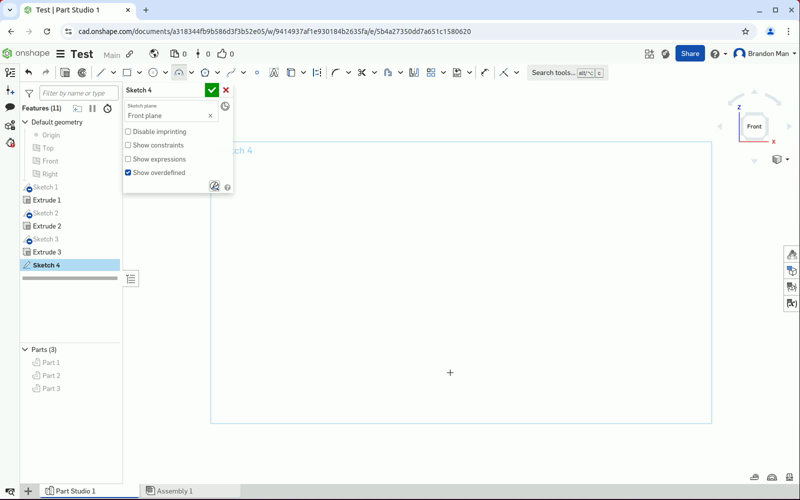
key_up(shift)
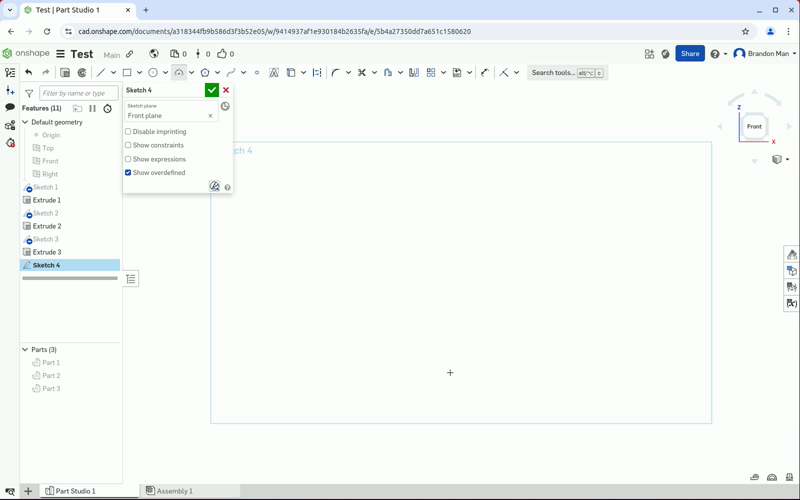
key_down(shift)
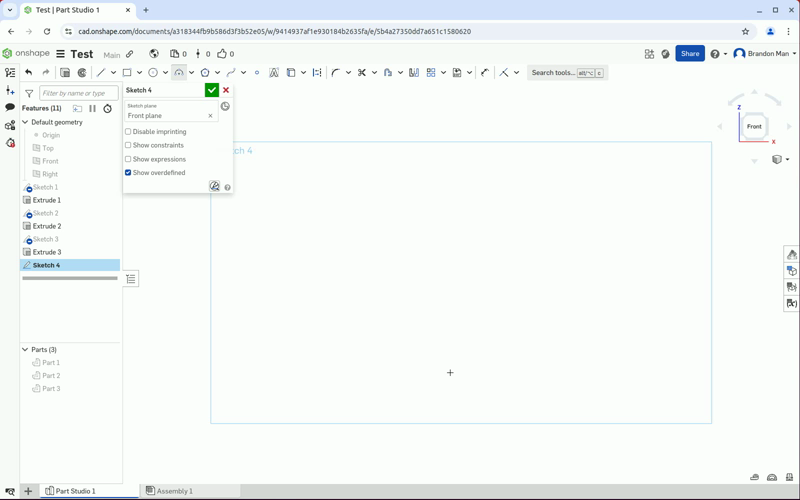
mouse_move(468, 372)
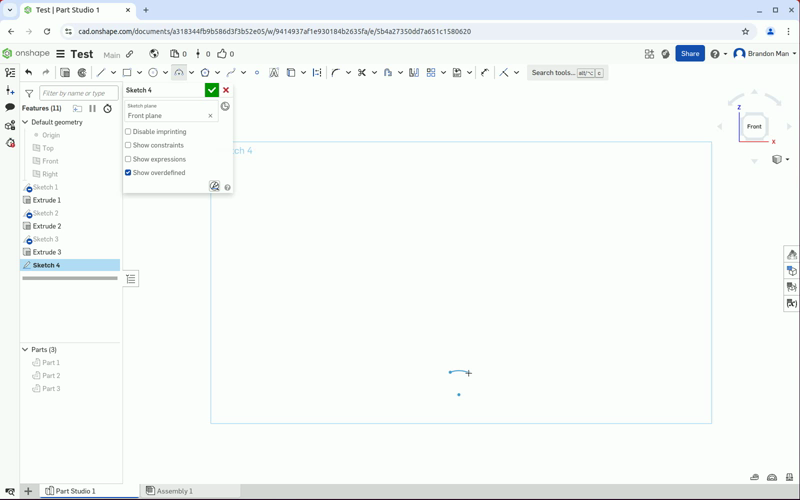
click(468, 372)
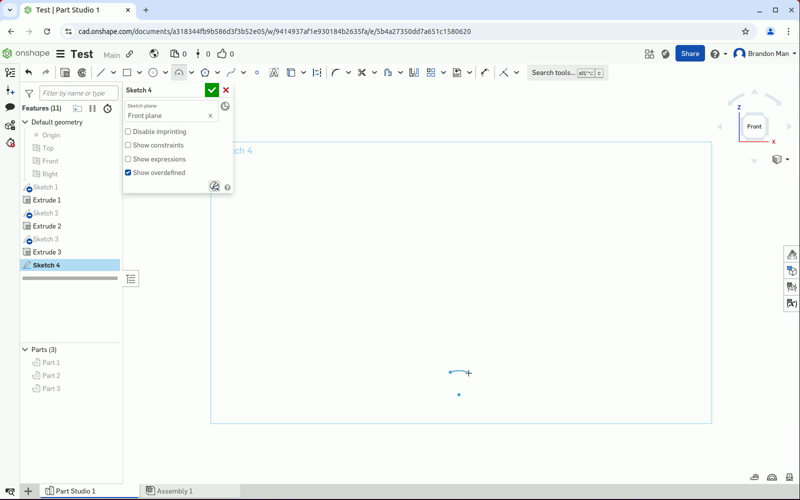
mouse_move(459, 373)
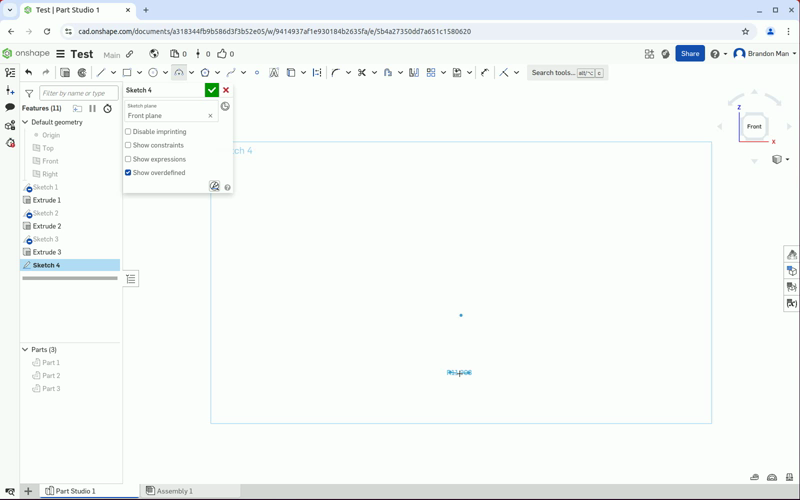
click(459, 373)
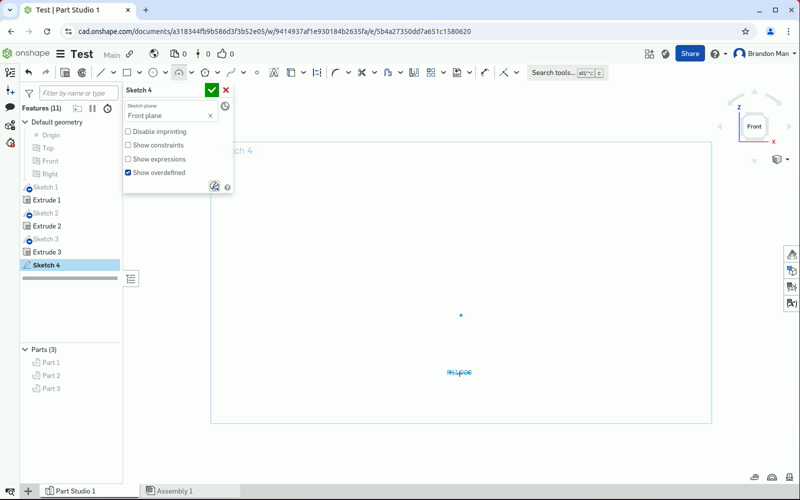
key_up(shift)
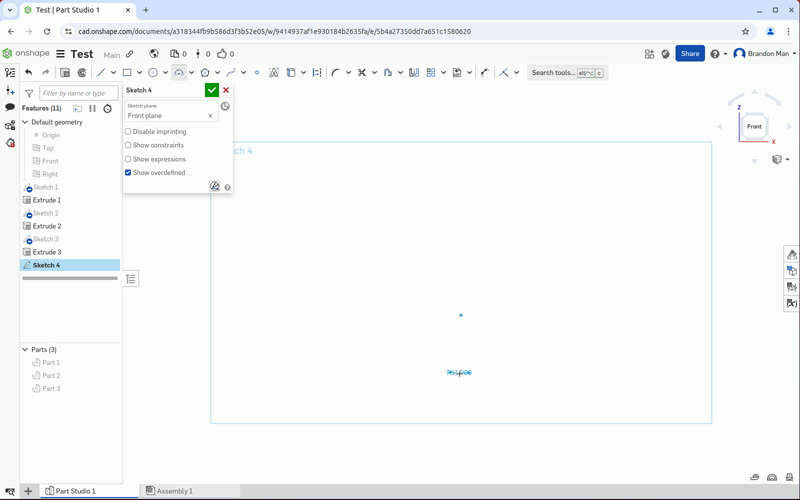
key(esc)
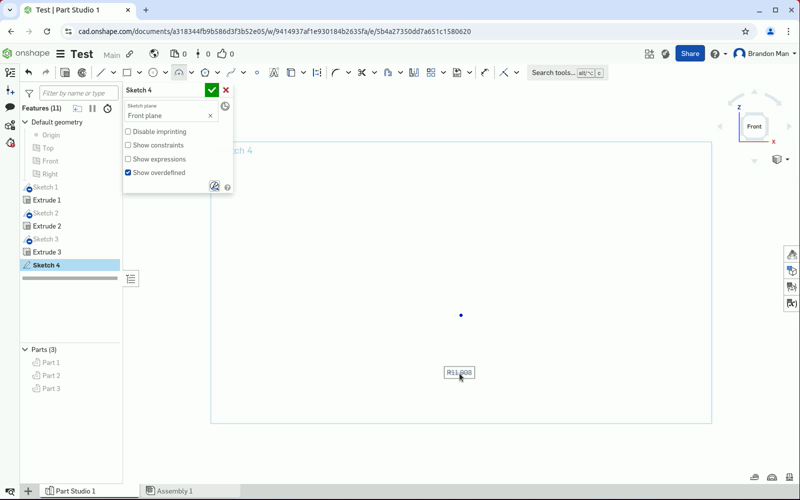
key(l)
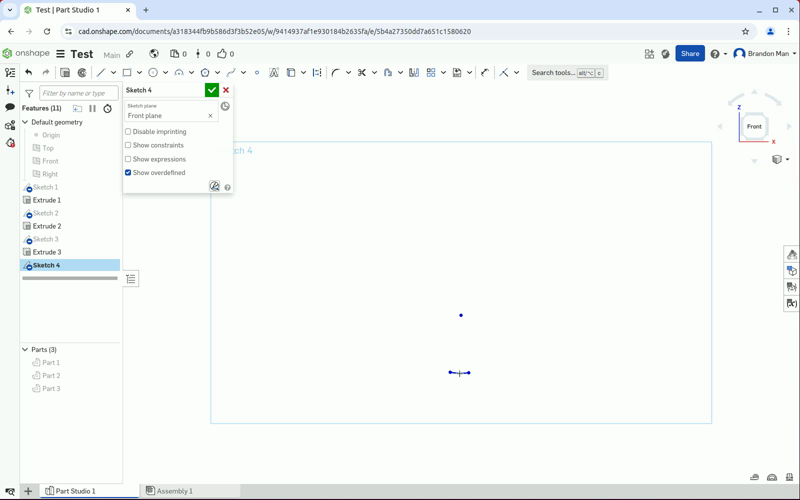
mouse_move(468, 372)
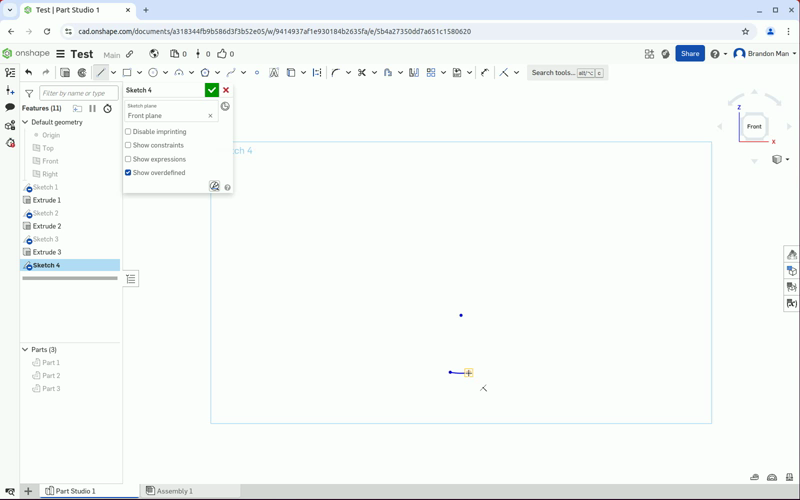
click(468, 372)
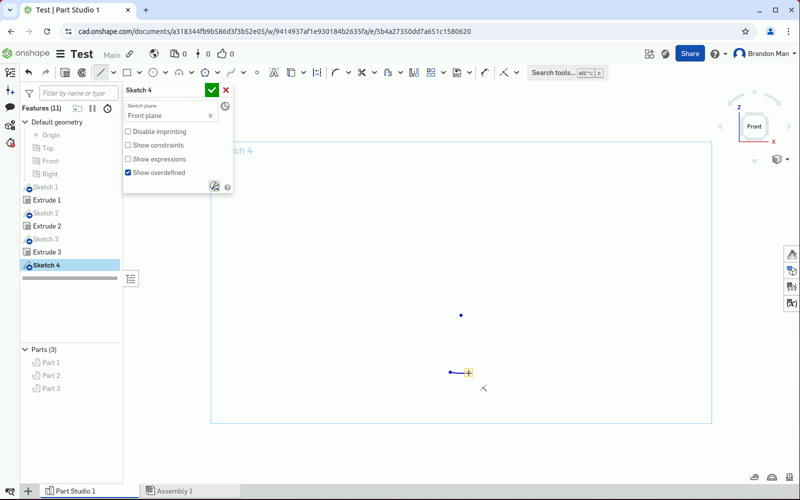
key_down(shift)
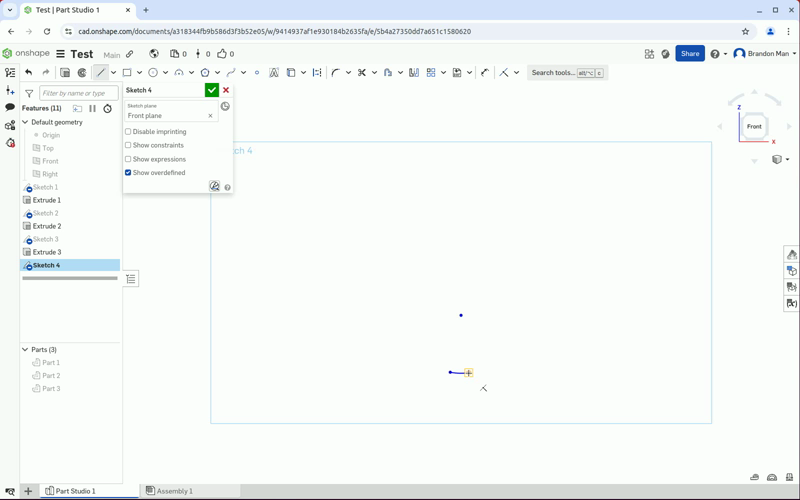
mouse_move(498, 372)
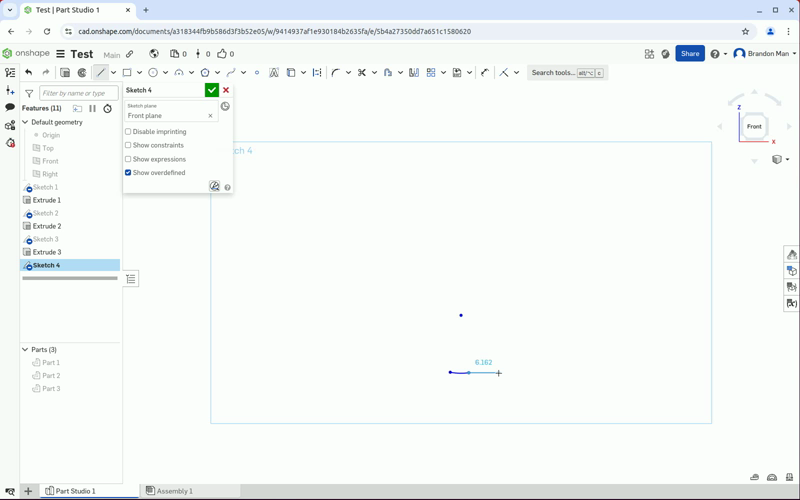
mouse_move(465, 326)
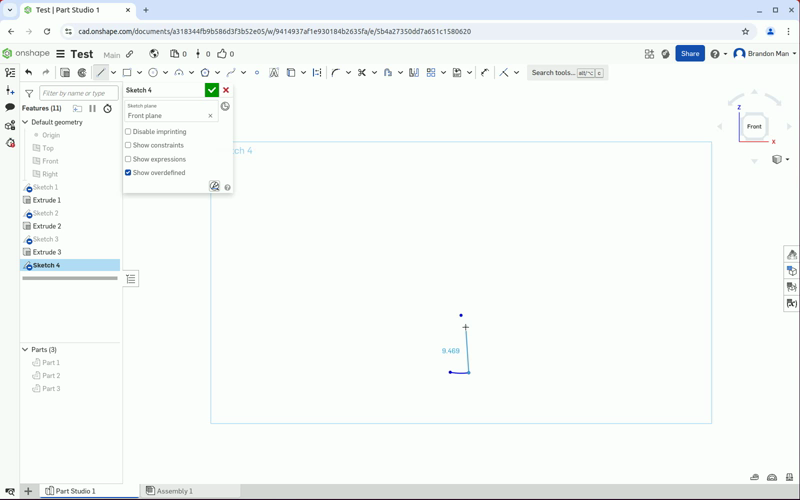
click(465, 326)
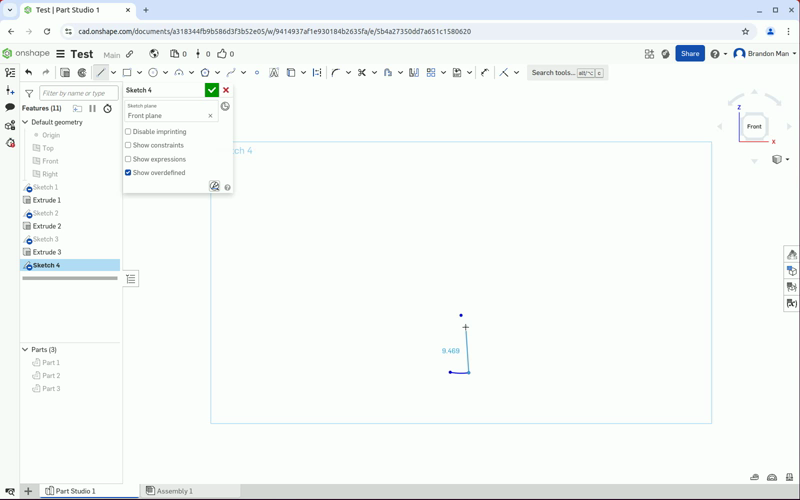
key_up(shift)
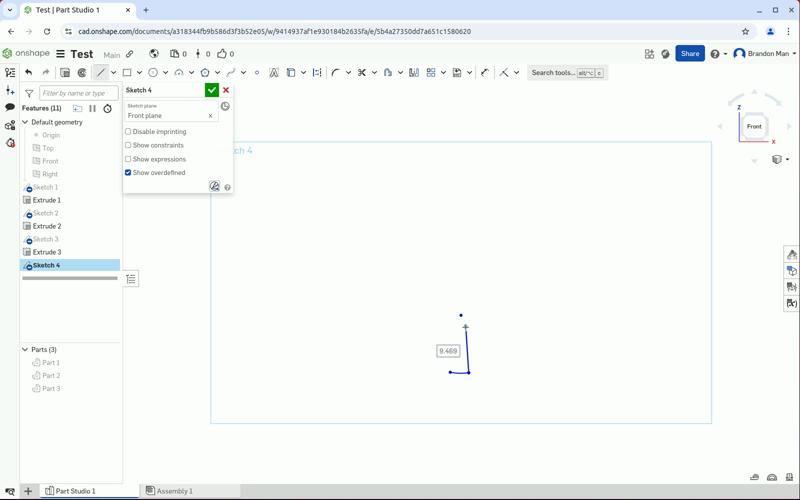
key(esc)
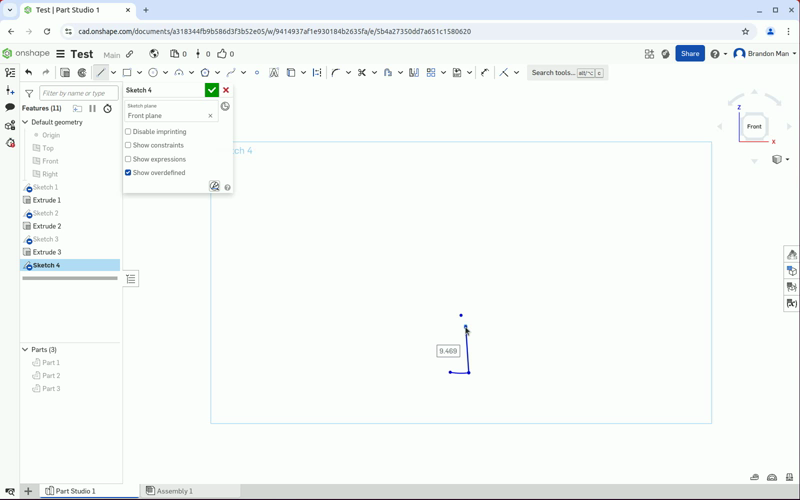
key(a)
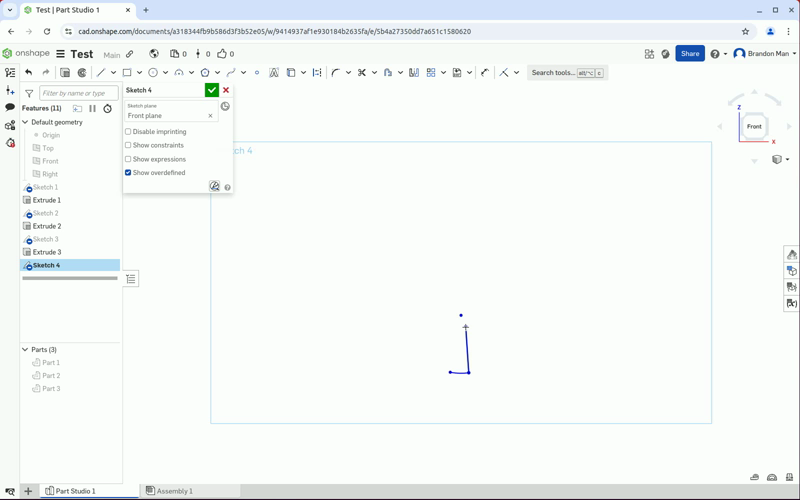
mouse_move(465, 326)
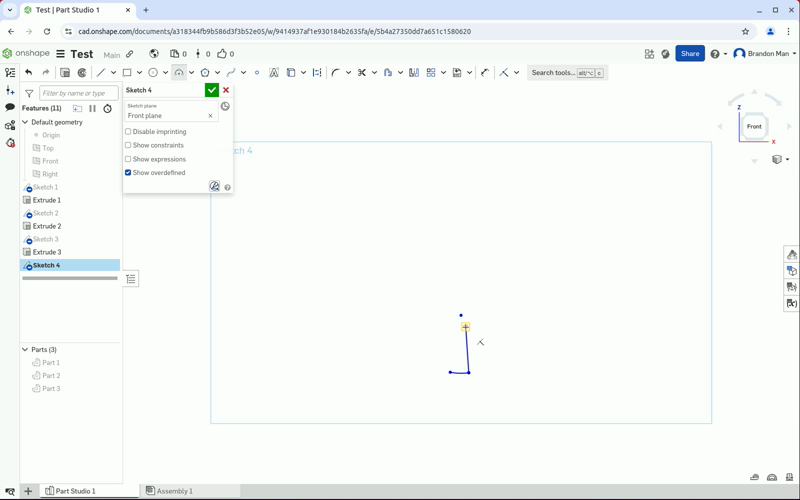
click(465, 326)
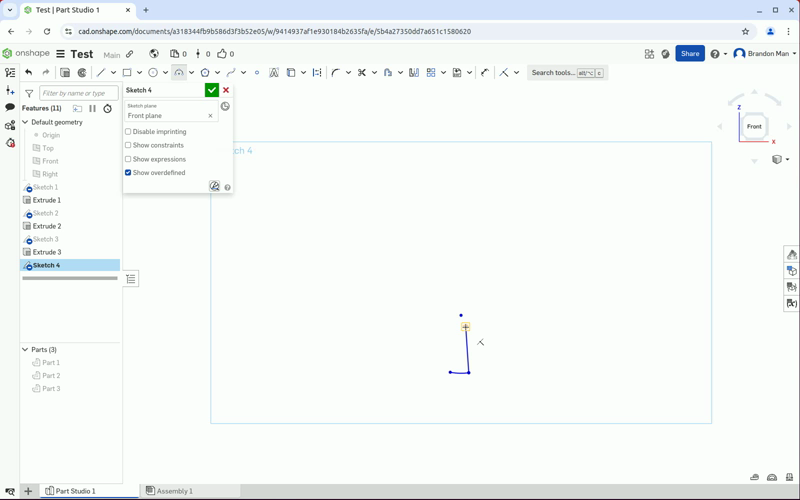
key_down(shift)
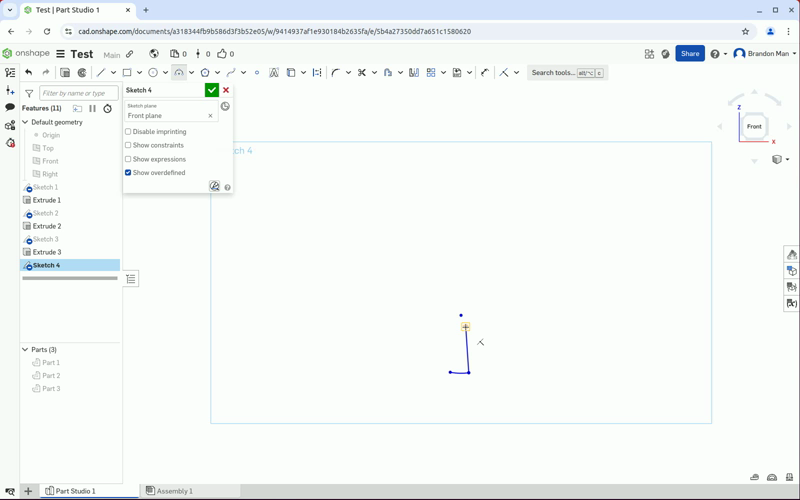
mouse_move(456, 326)
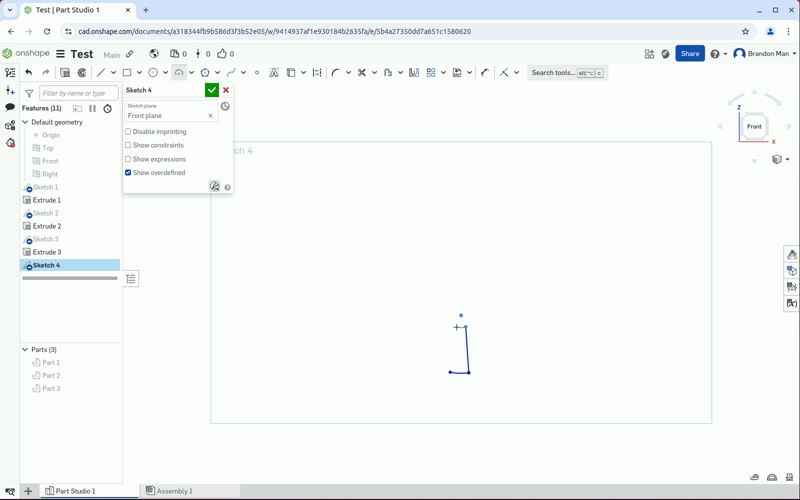
click(456, 326)
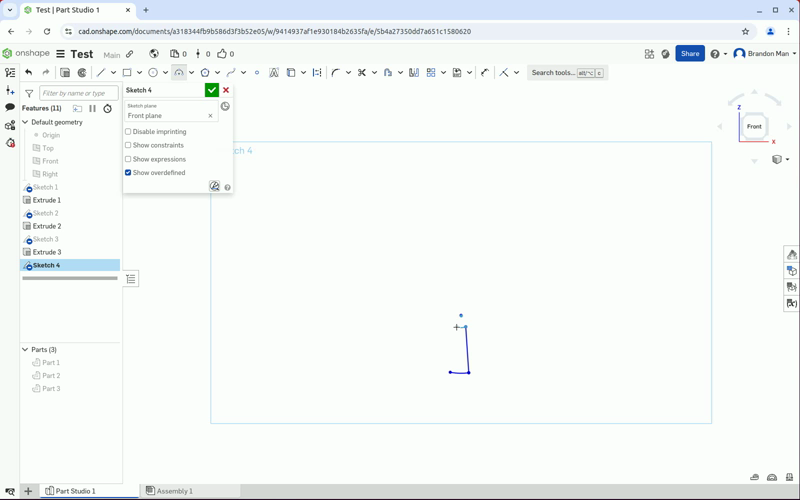
mouse_move(461, 326)
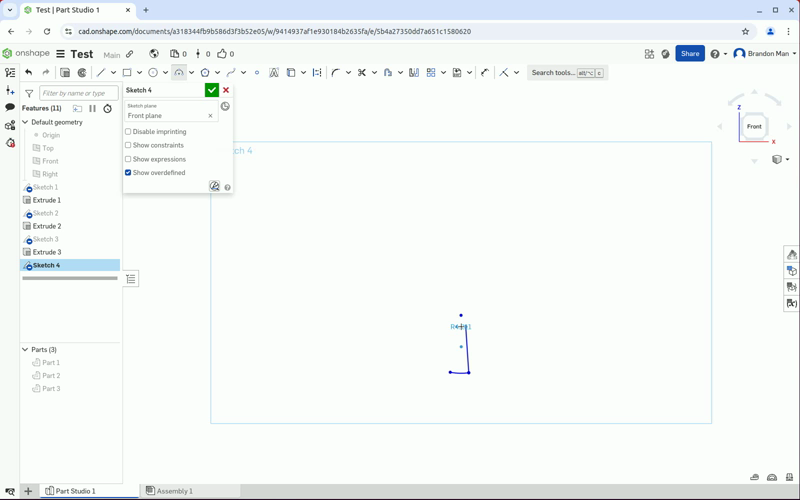
click(461, 326)
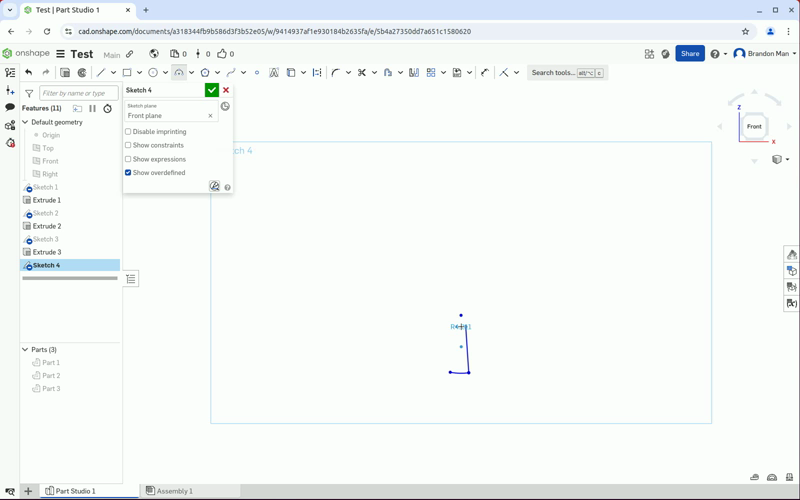
key_up(shift)
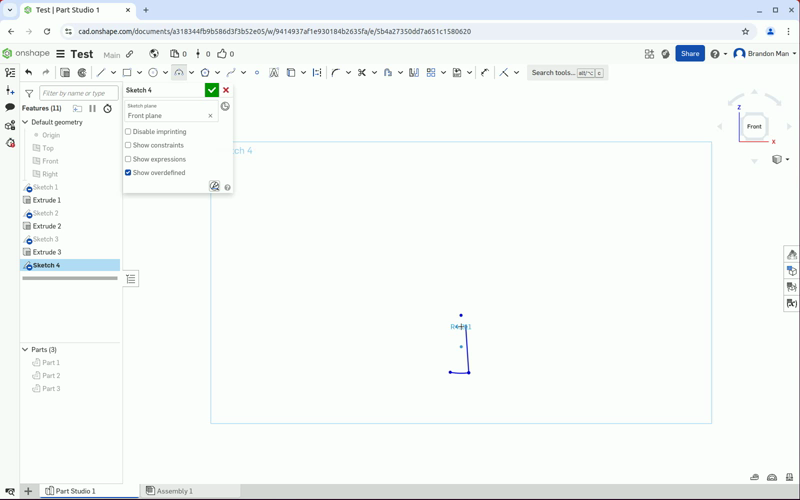
key(esc)
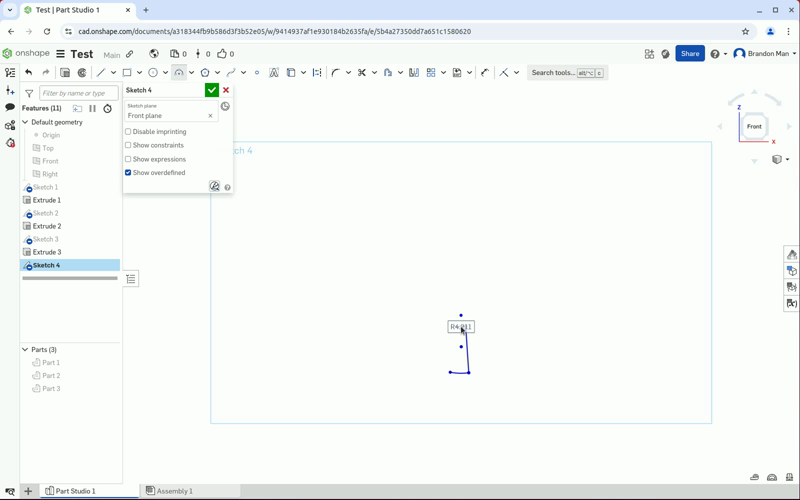
key(l)
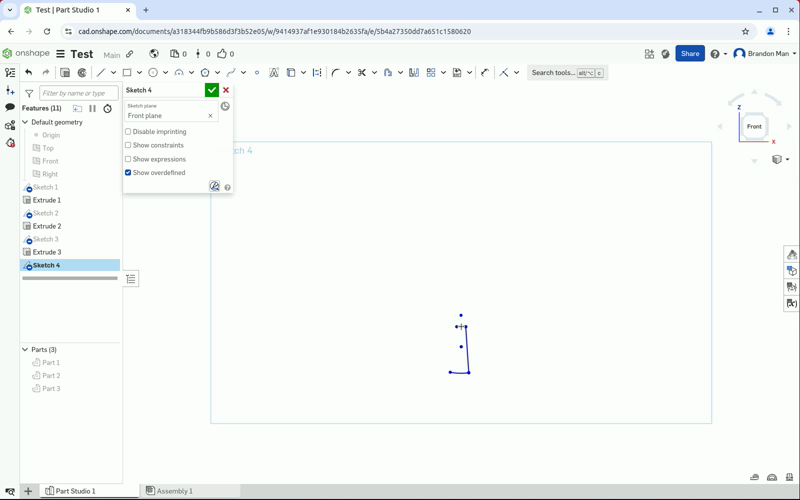
mouse_move(456, 326)
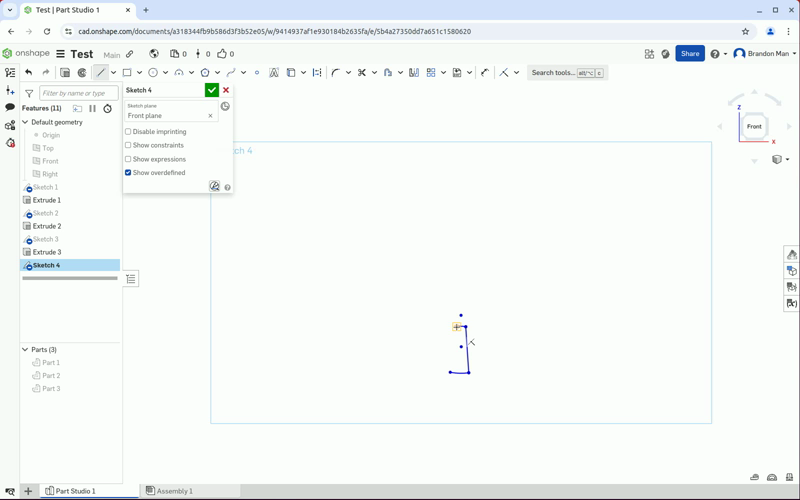
click(456, 326)
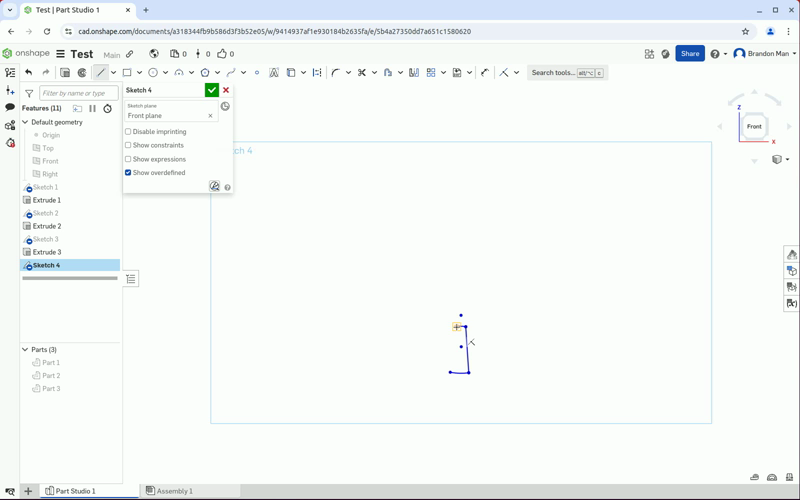
mouse_move(486, 326)
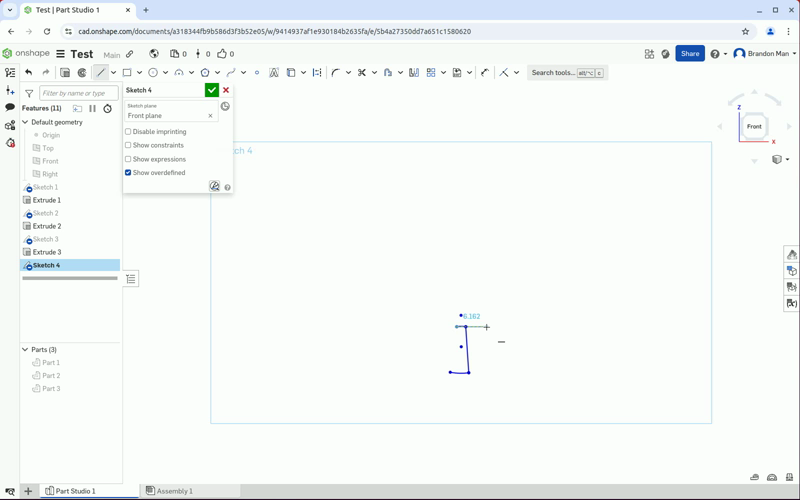
key_down(shift)
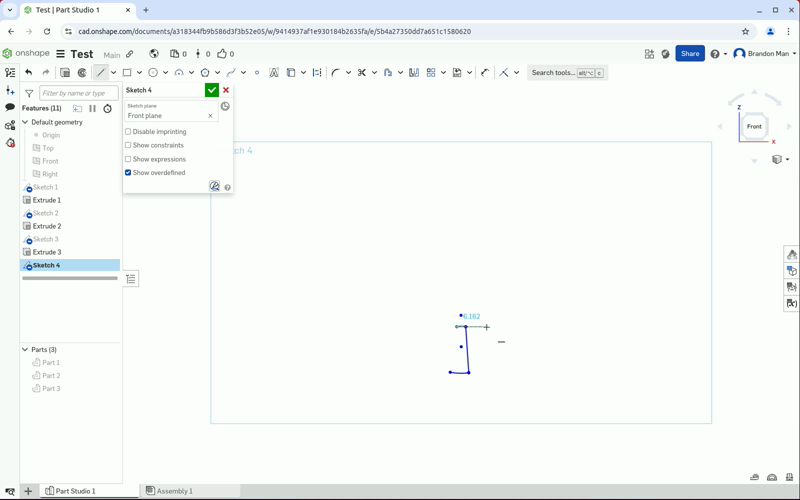
mouse_move(450, 372)
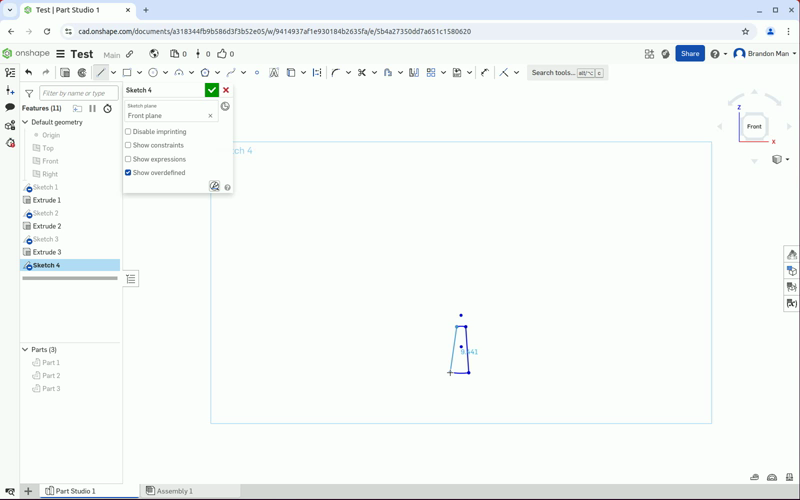
key_up(shift)
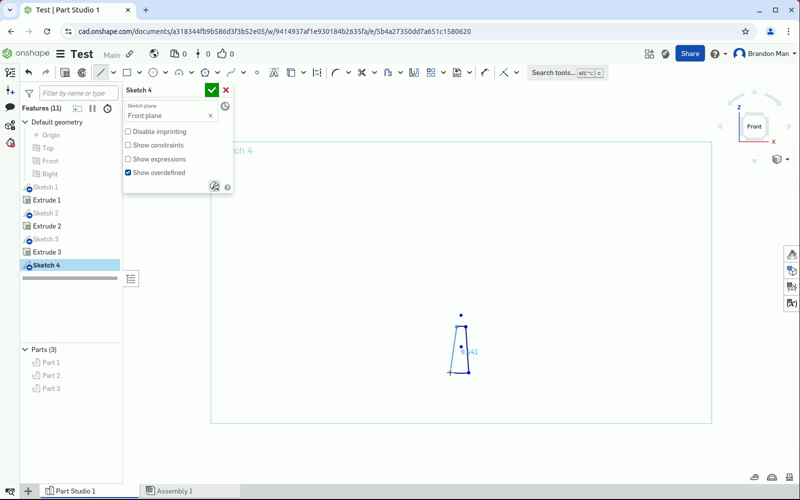
click(450, 372)
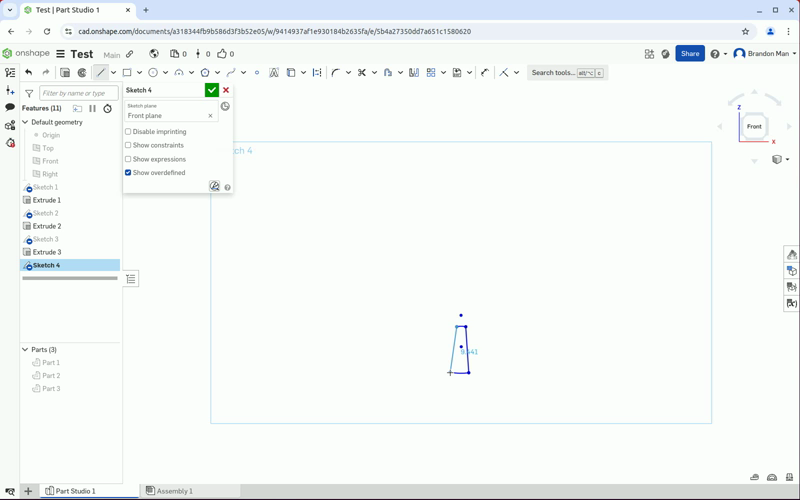
key(esc)
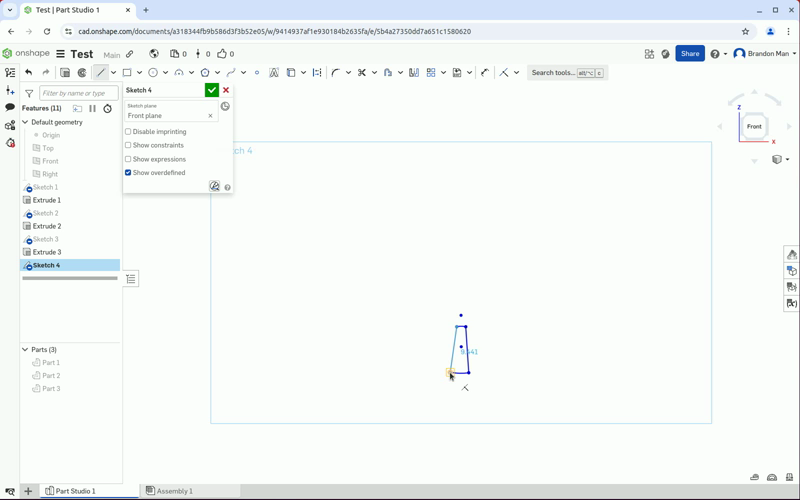
mouse_move(456, 332)
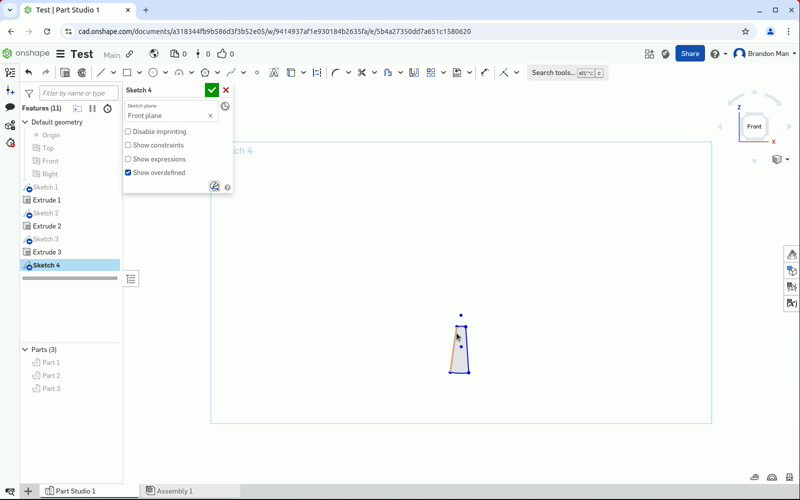
scroll(6)
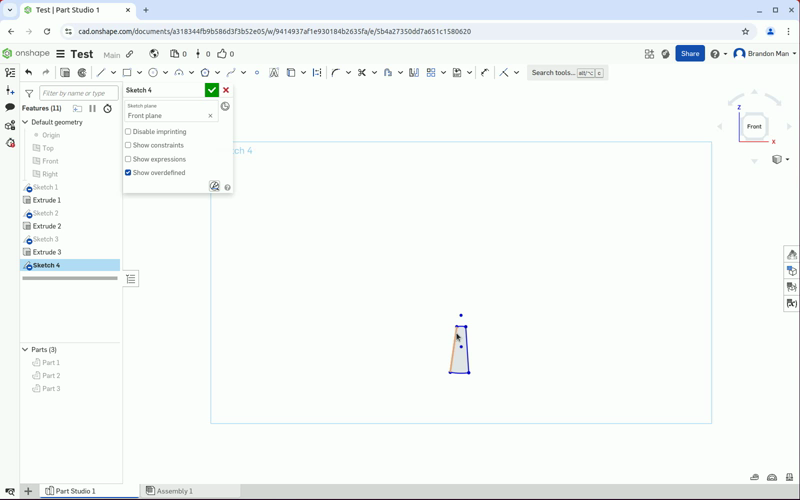
scroll(6)
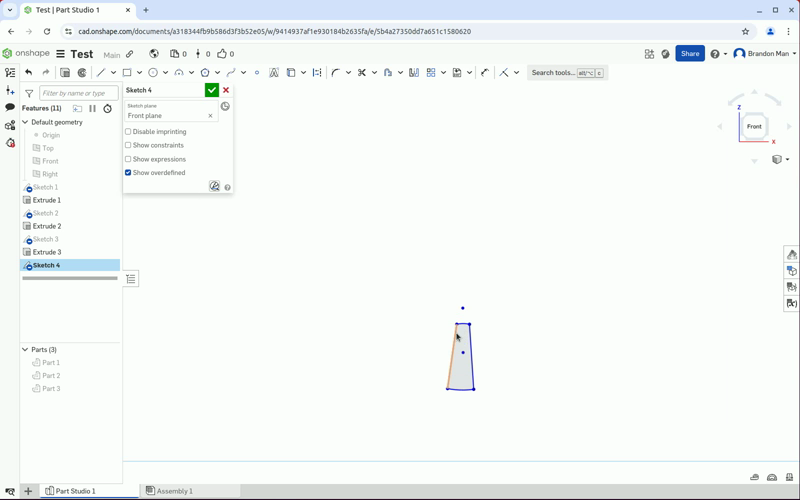
scroll(6)
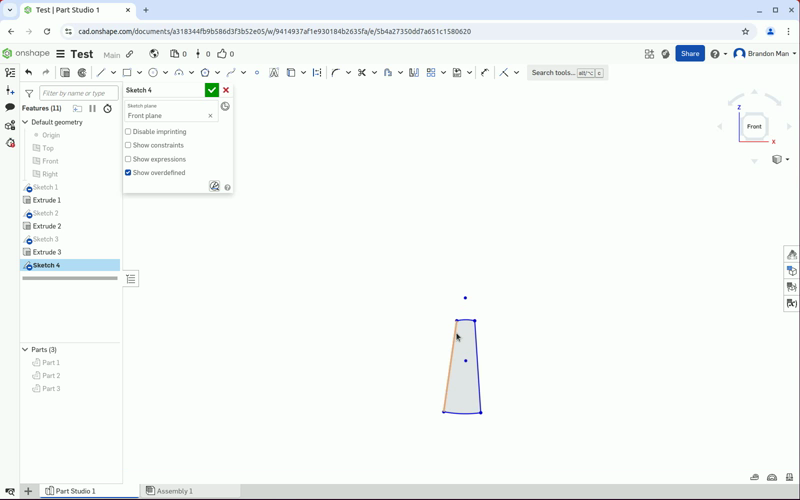
scroll(6)
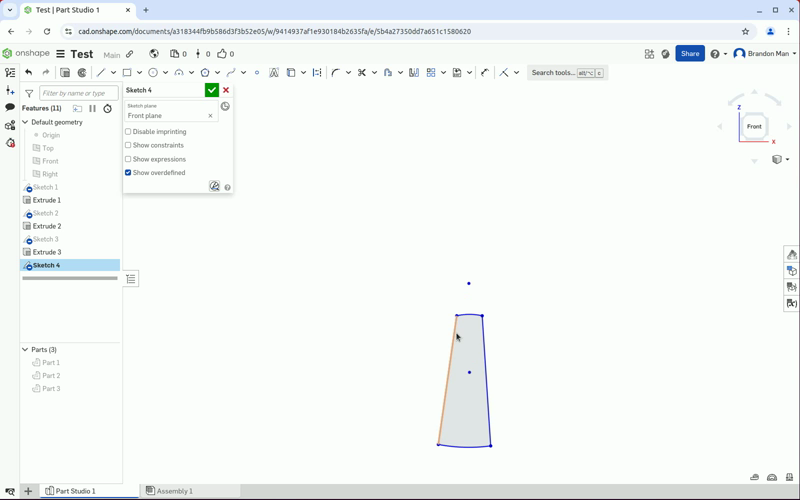
scroll(6)
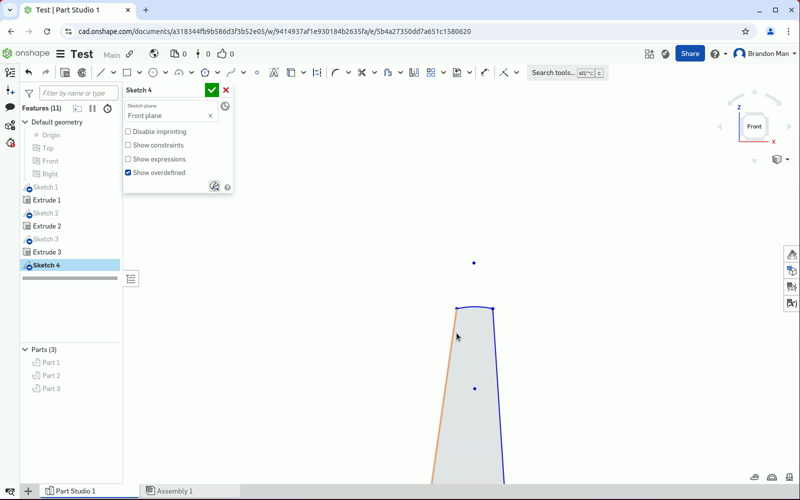
scroll(6)
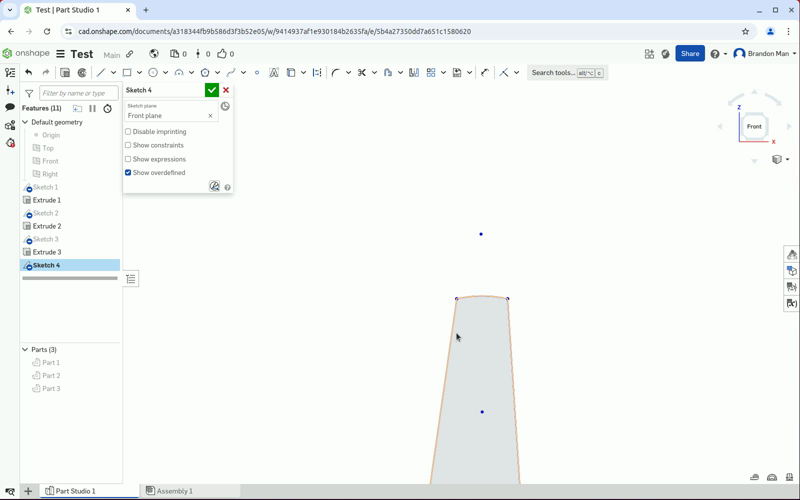
scroll(6)
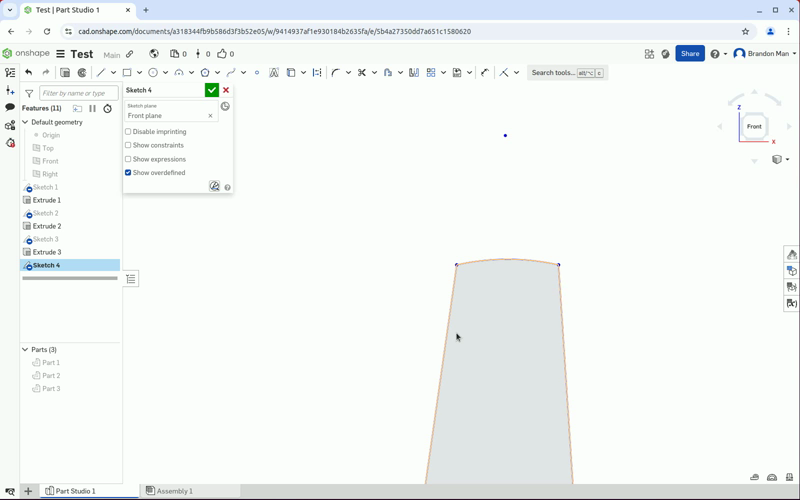
click(456, 332)
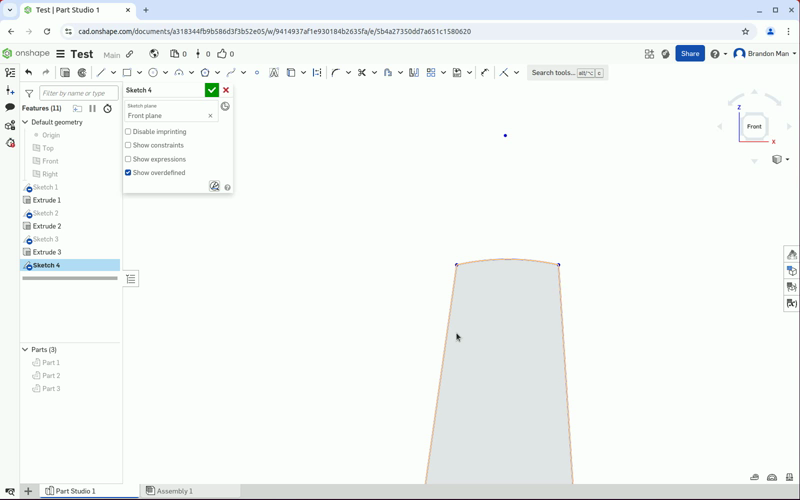
scroll(-6)
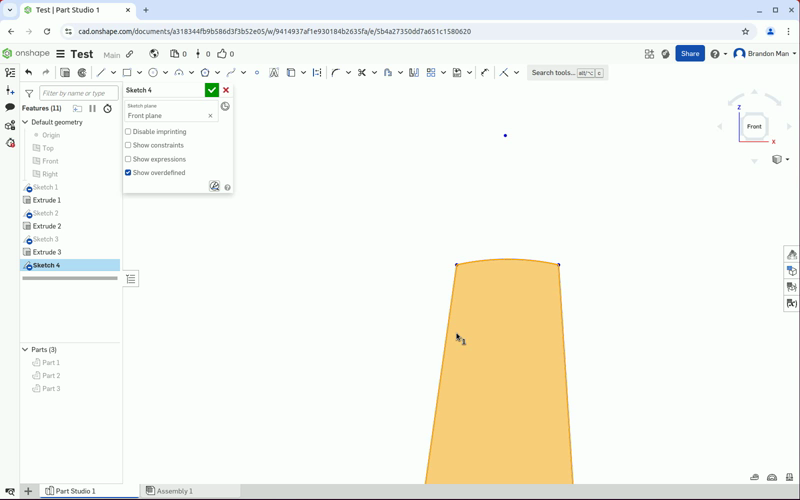
scroll(-6)
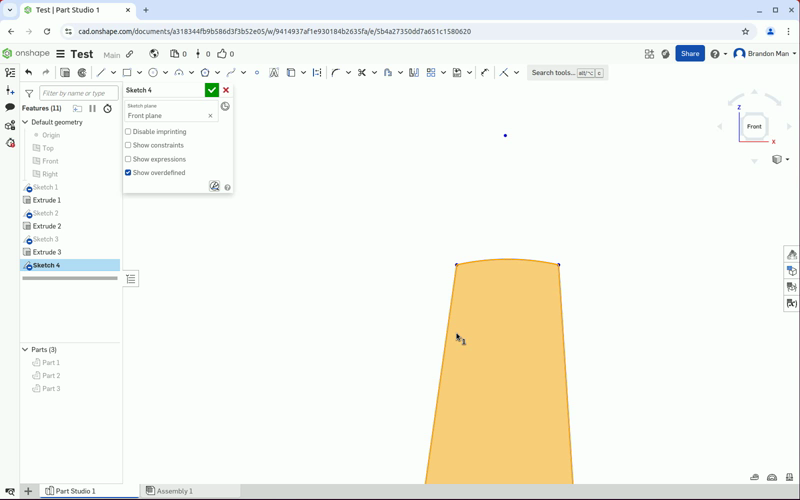
scroll(-6)
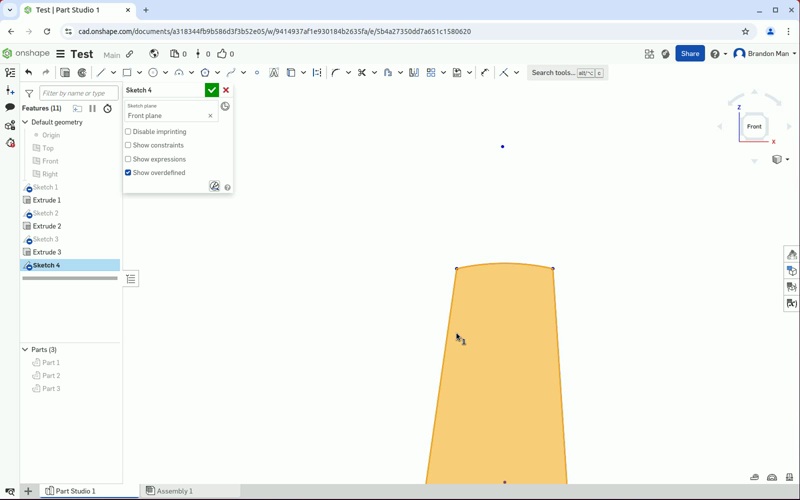
scroll(-6)
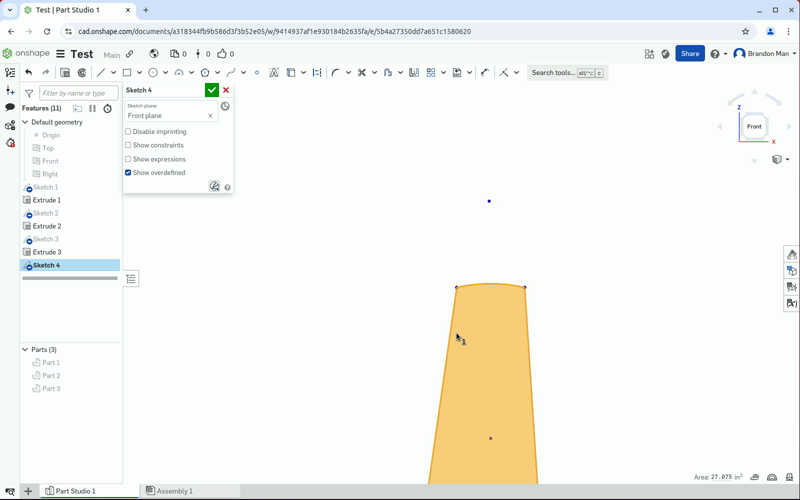
scroll(-6)
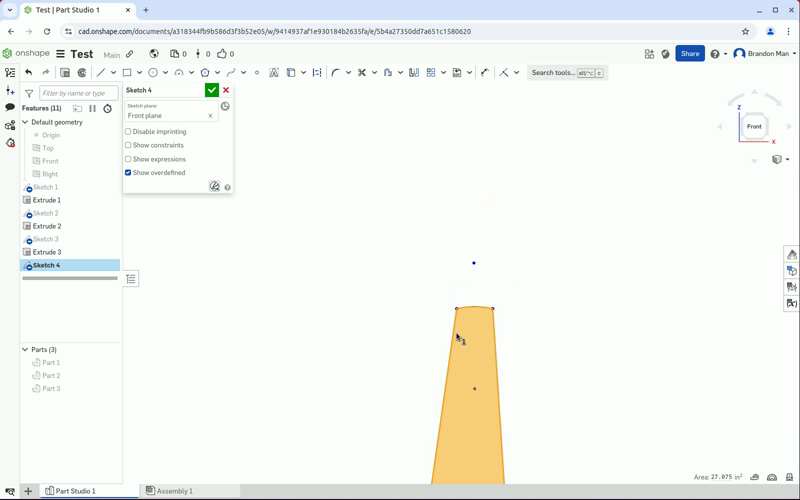
scroll(-6)
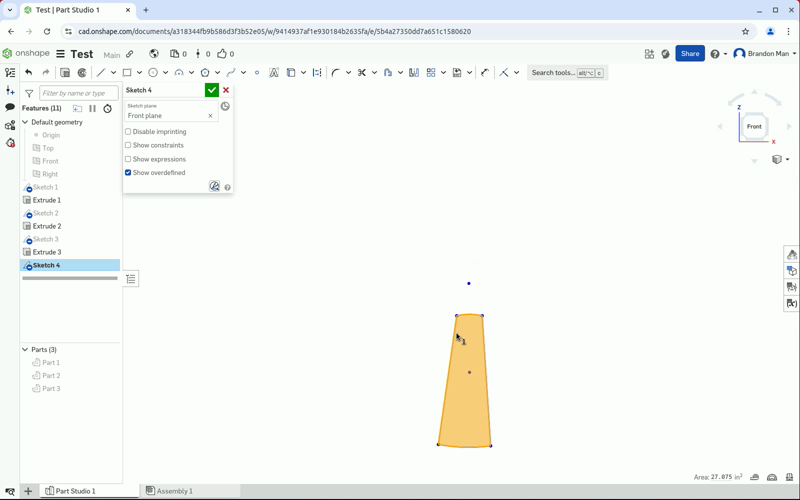
scroll(-6)
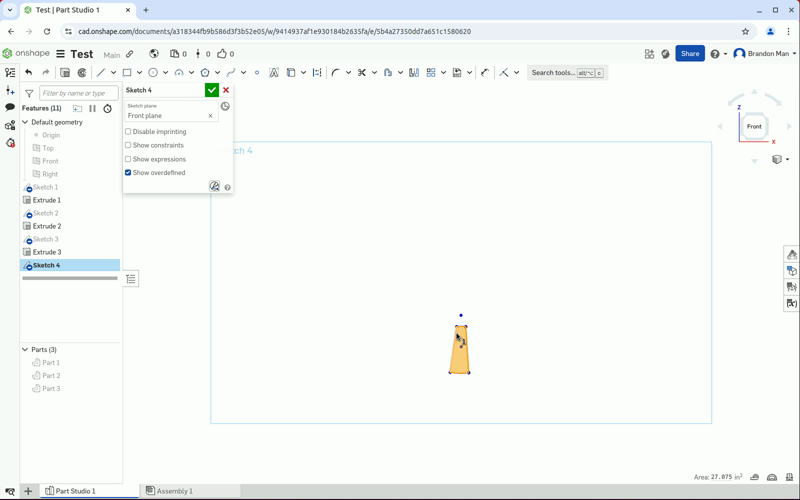
mouse_move(73, 352)
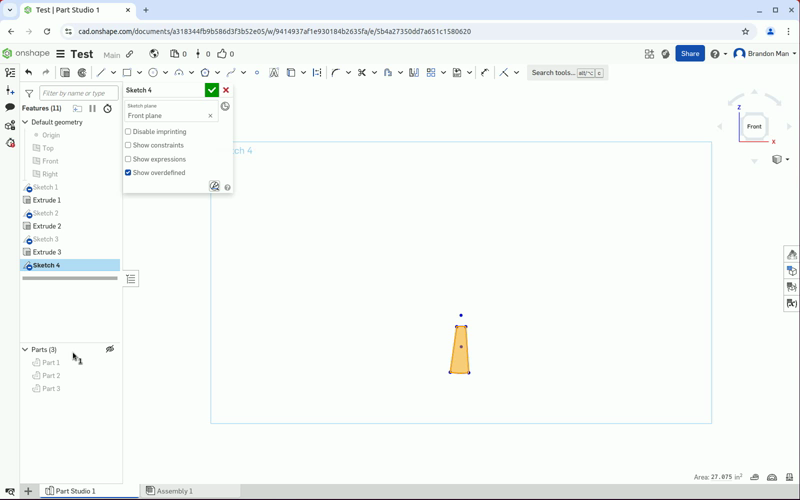
key(shift+y)
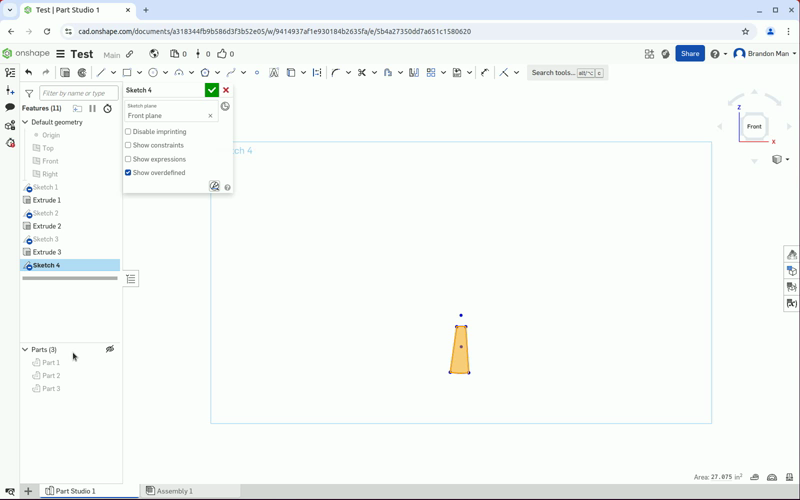
key(shift+e)
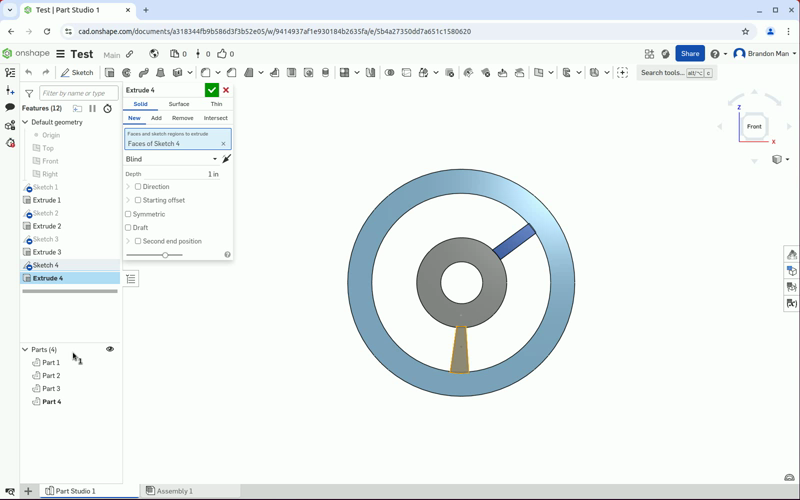
mouse_move(143, 106)
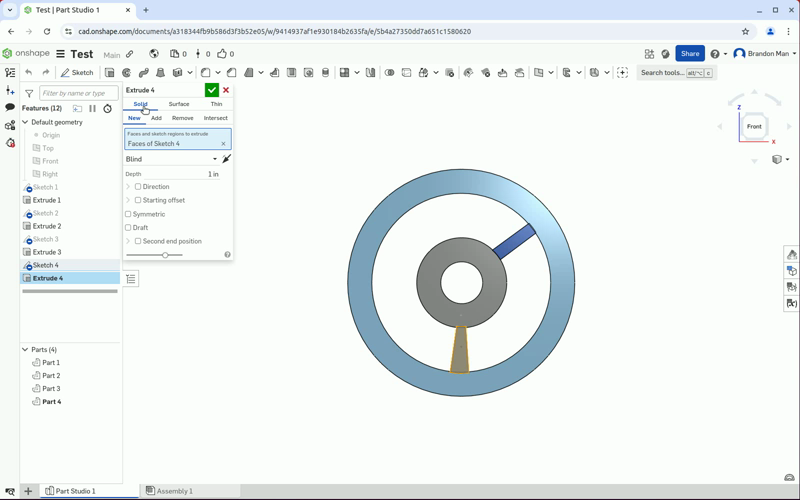
click(143, 106)
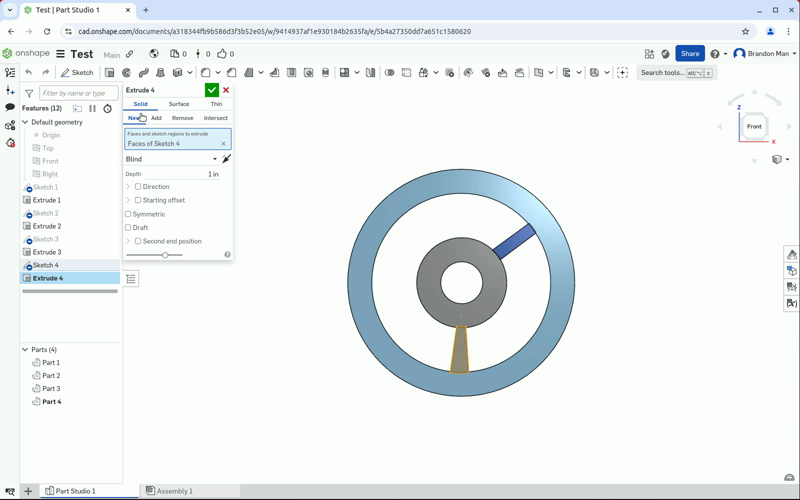
mouse_move(137, 120)
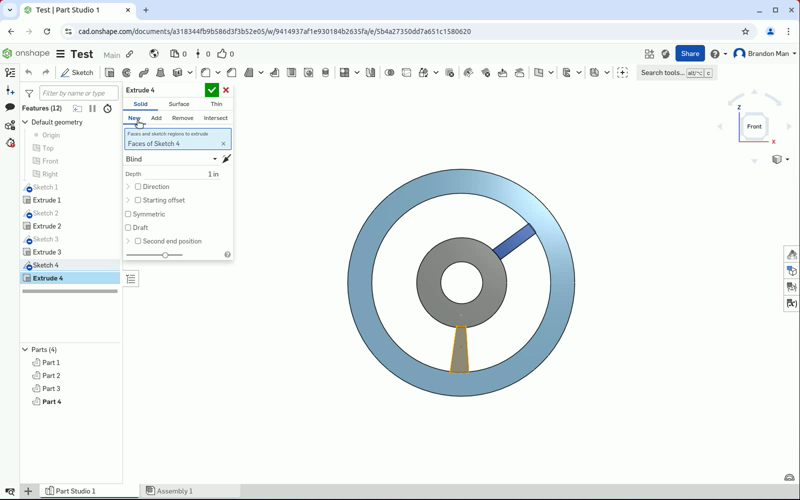
click(137, 120)
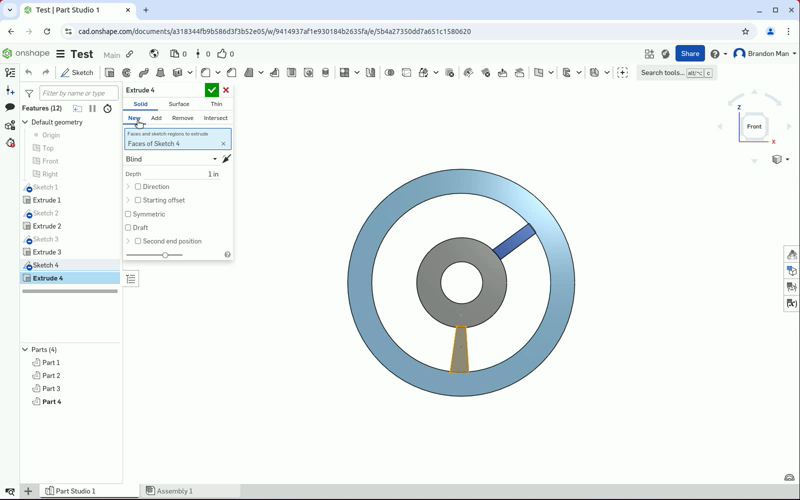
key(tab, 4)
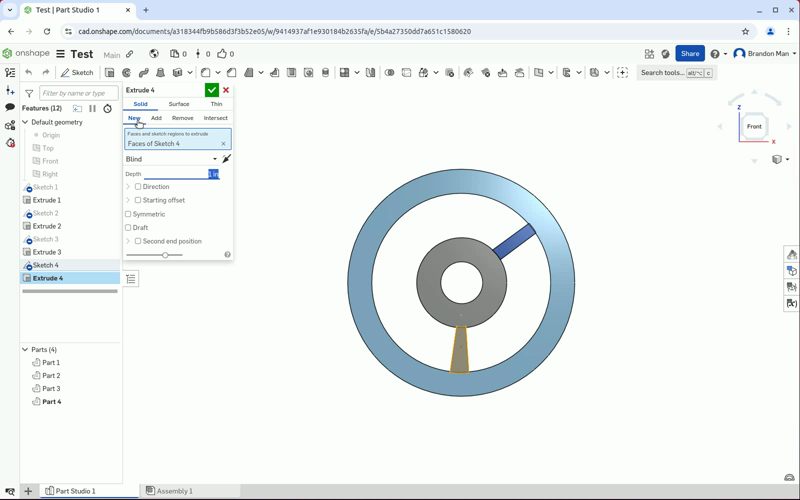
text(-6.018)
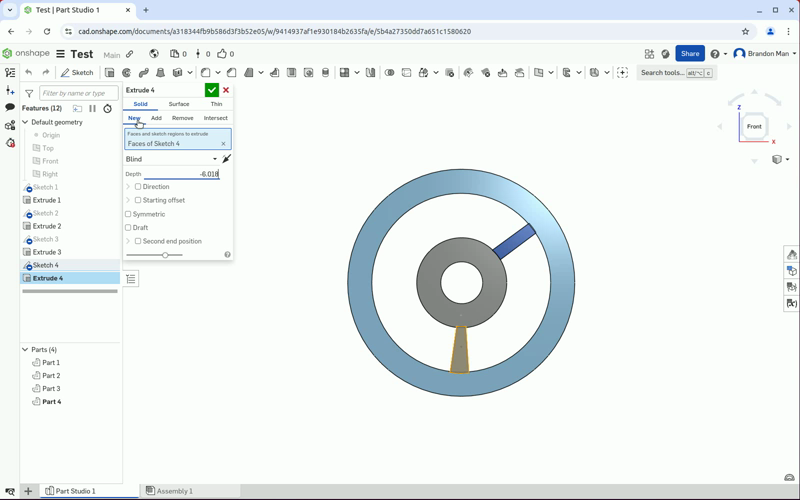
key(enter)
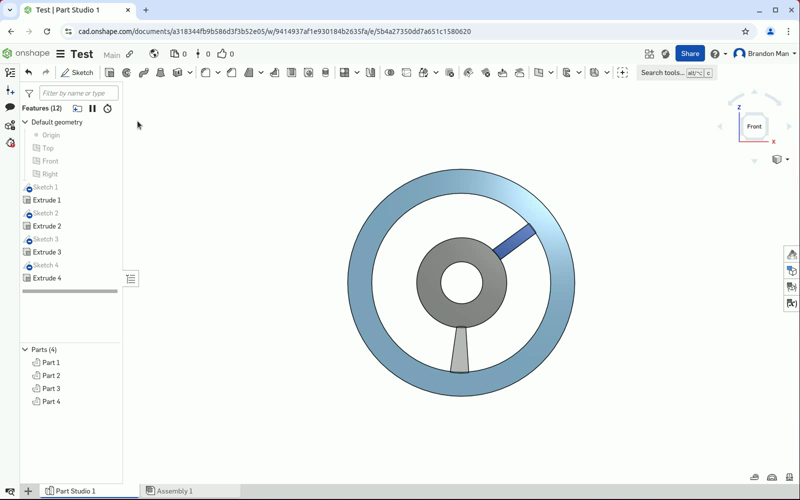
key(shift+h)
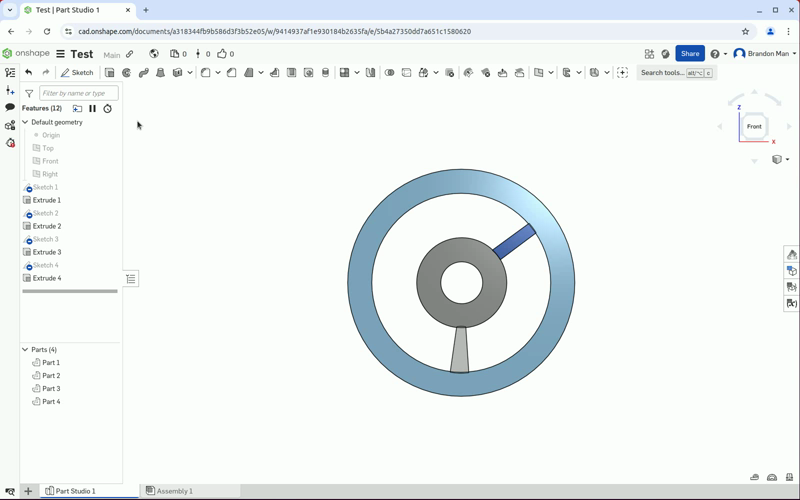
key(shift+h)
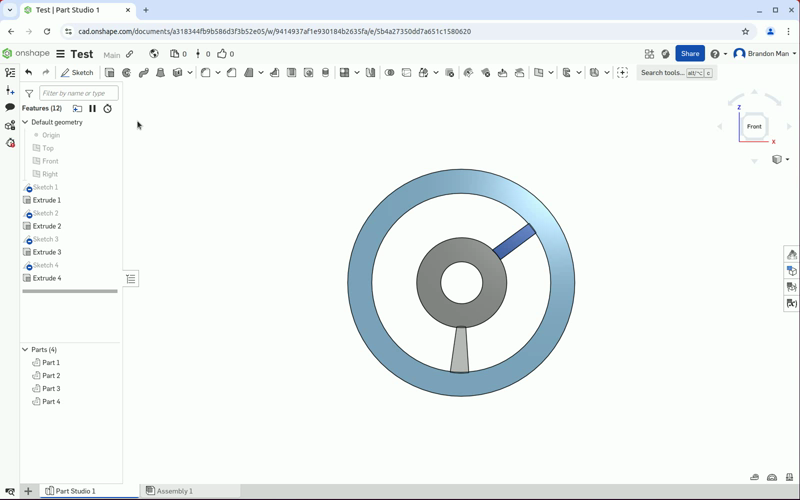
mouse_move(73, 189)
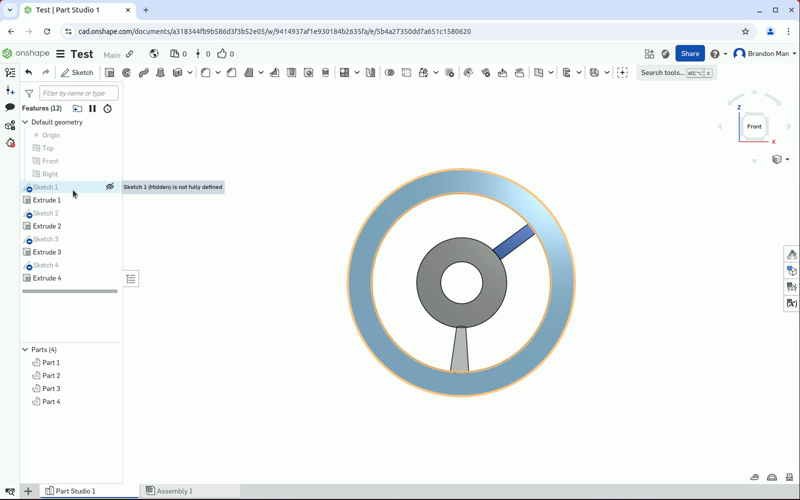
click(73, 189)
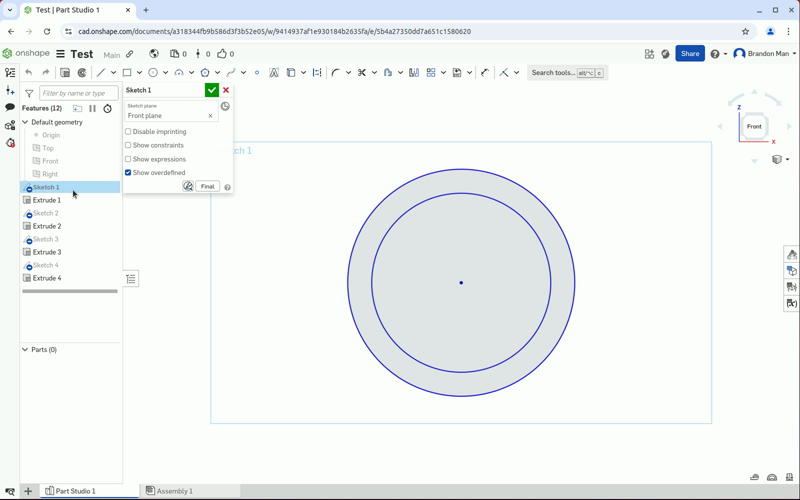
mouse_move(229, 92)
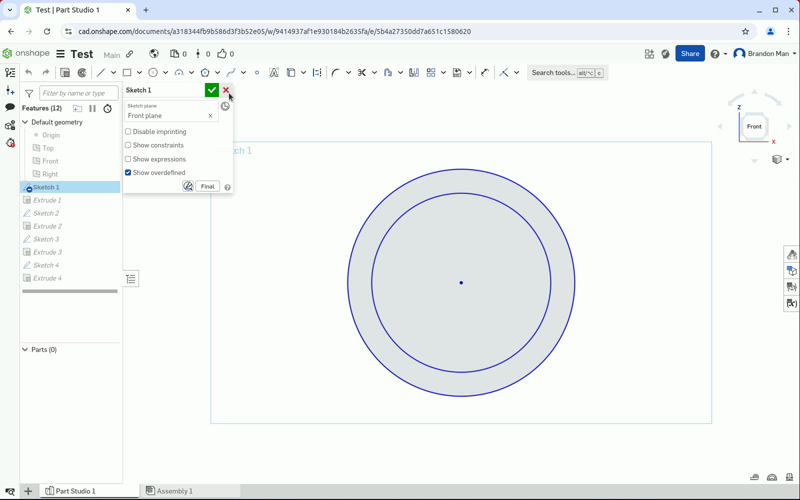
click(229, 92)
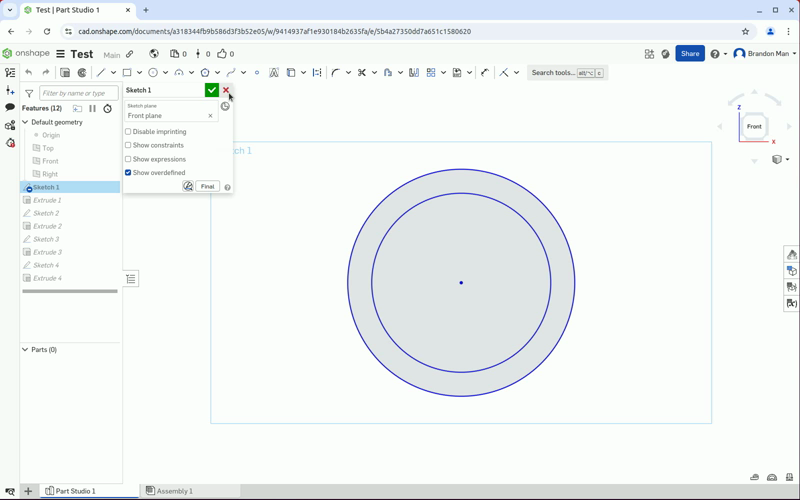
key(shift+s)
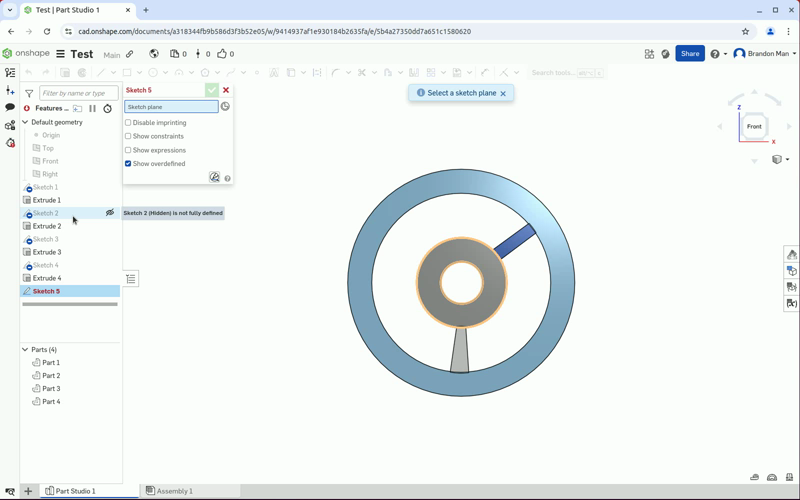
scroll(3)
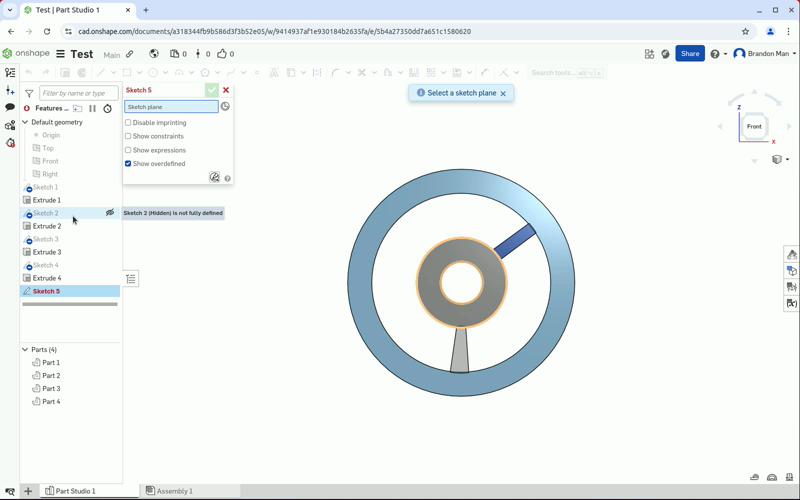
mouse_move(73, 163)
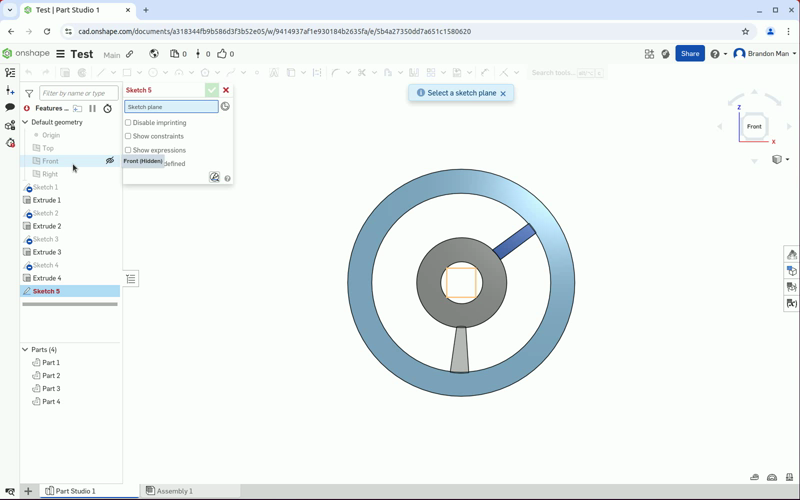
click(73, 163)
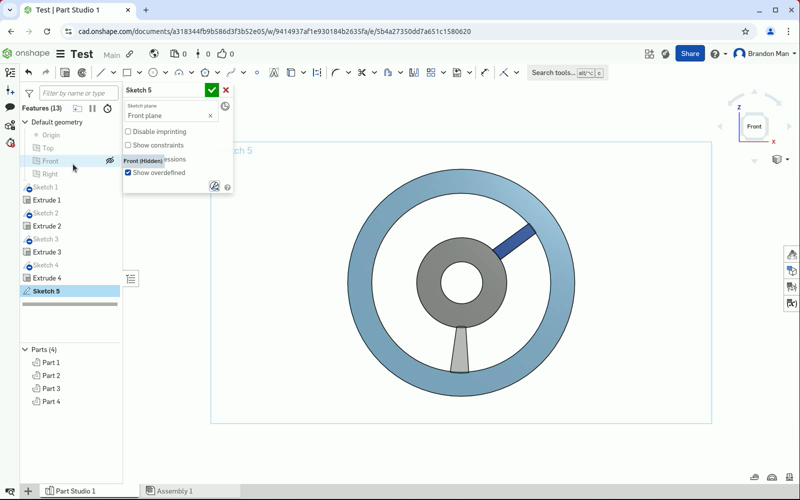
mouse_move(73, 352)
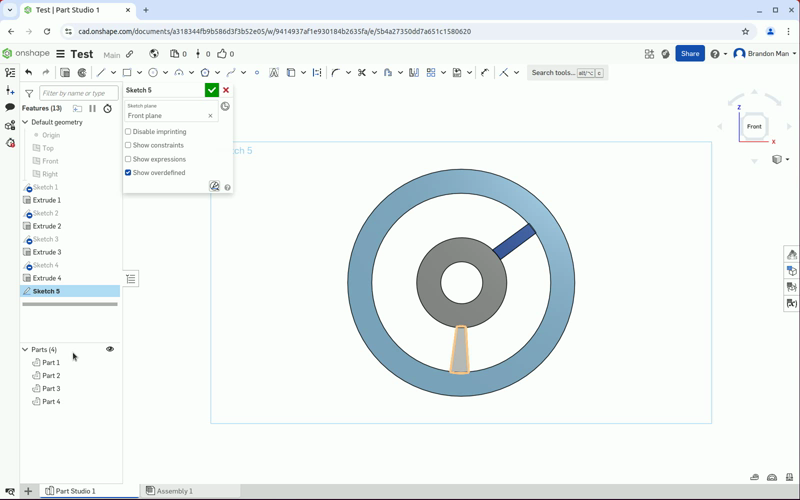
key(y)
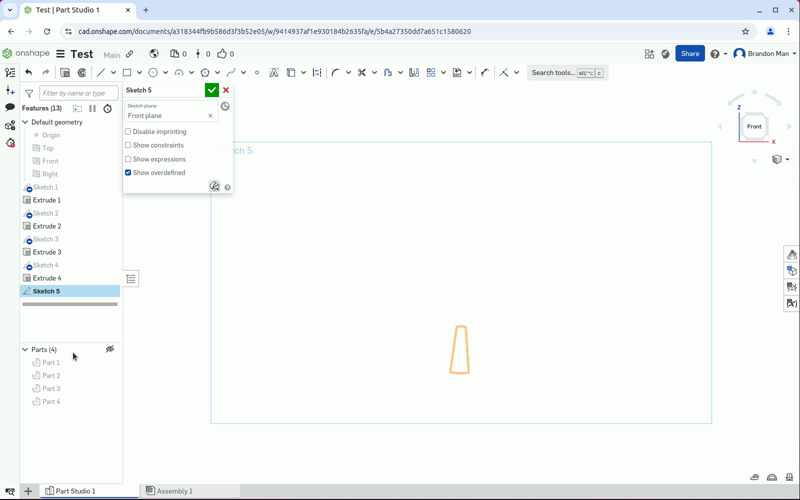
key(l)
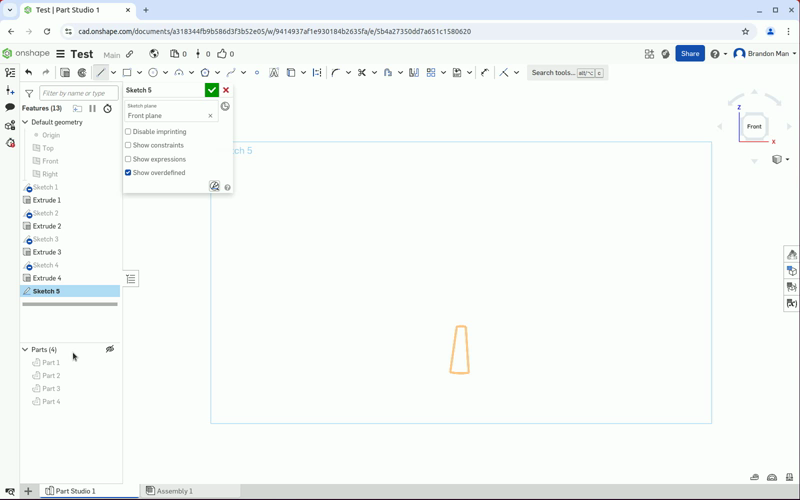
key_down(shift)
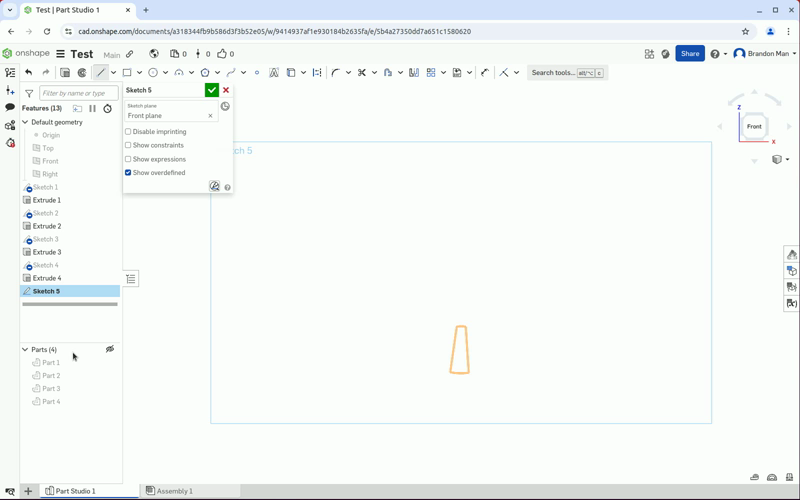
mouse_move(383, 236)
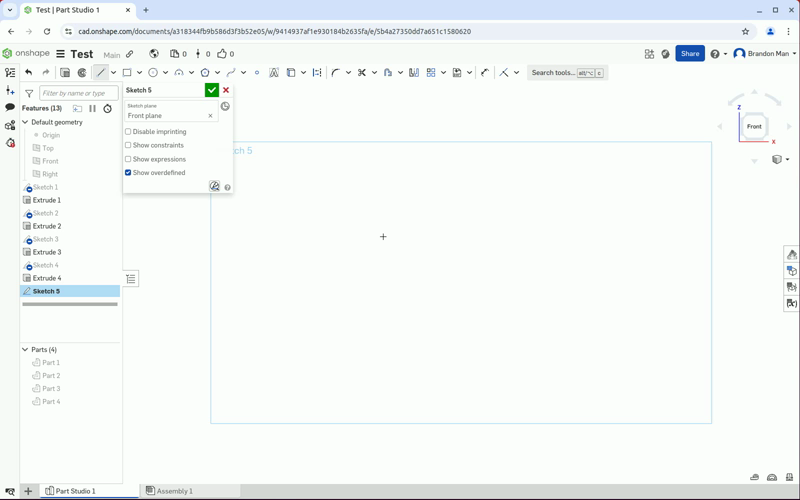
click(383, 236)
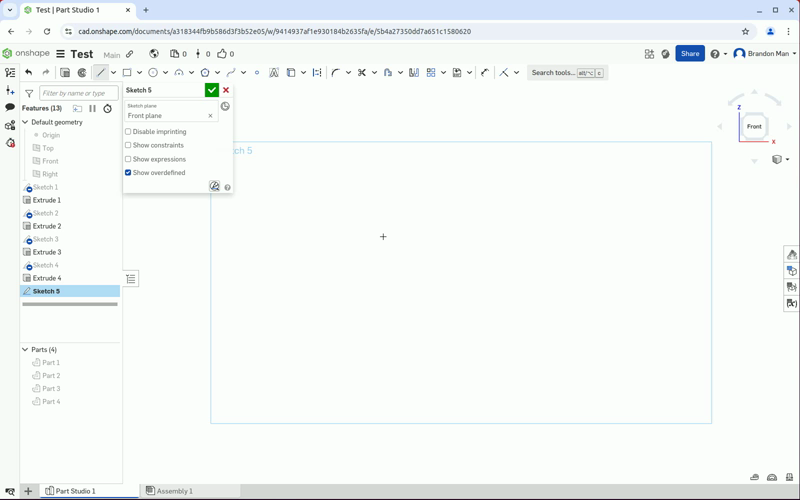
key_up(shift)
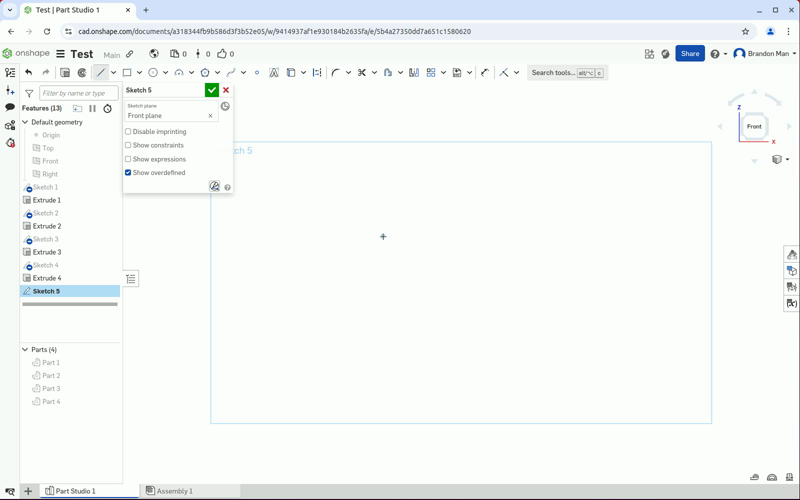
key_down(shift)
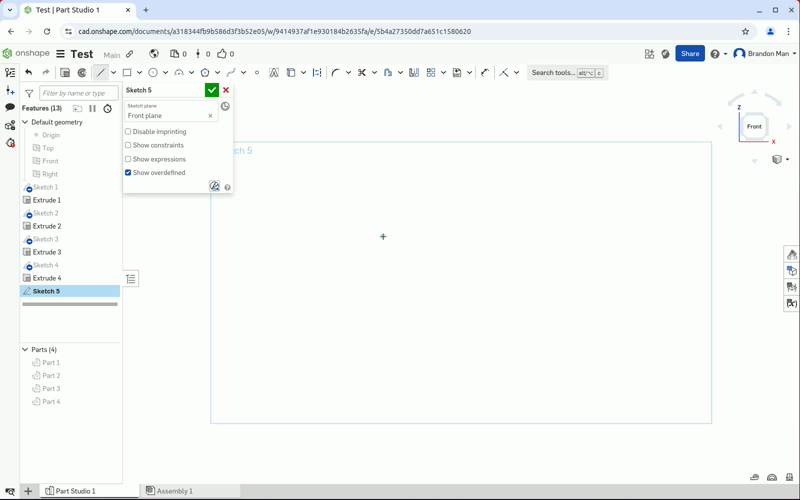
mouse_move(413, 236)
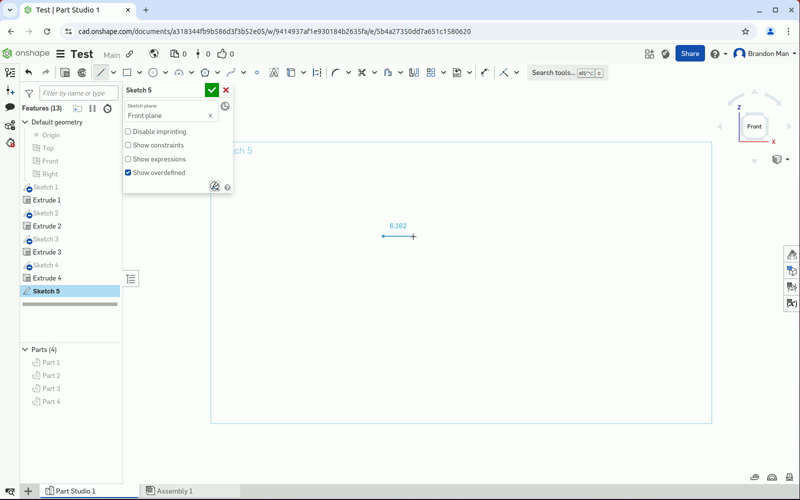
mouse_move(419, 264)
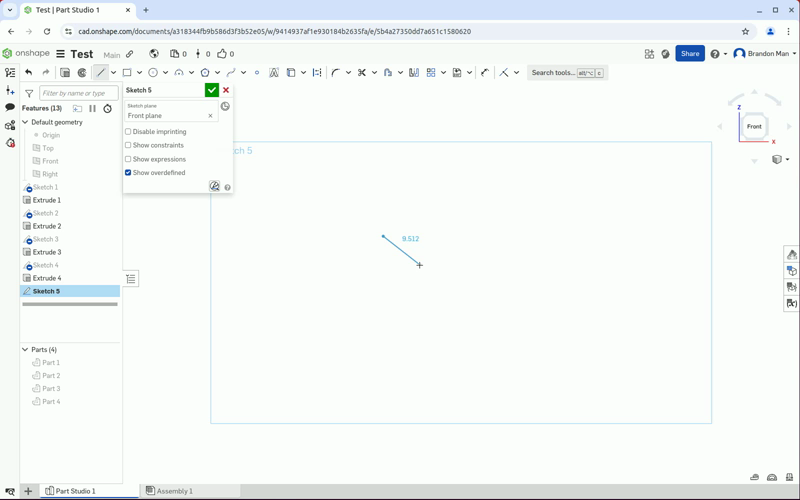
click(419, 264)
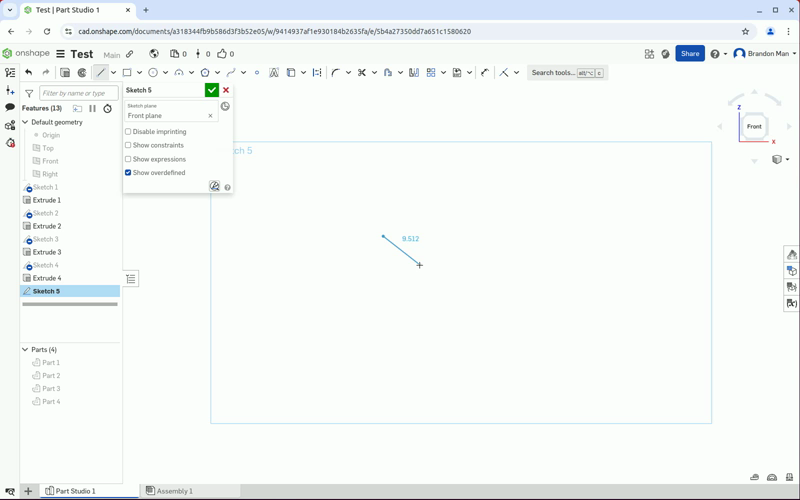
key_up(shift)
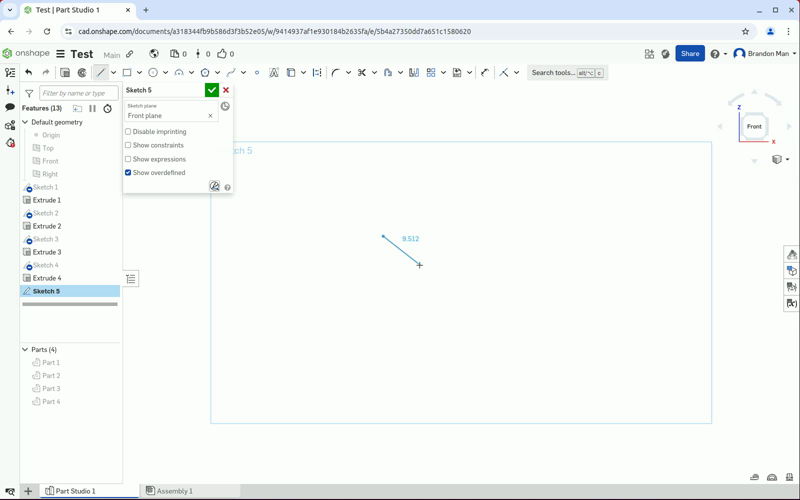
key(esc)
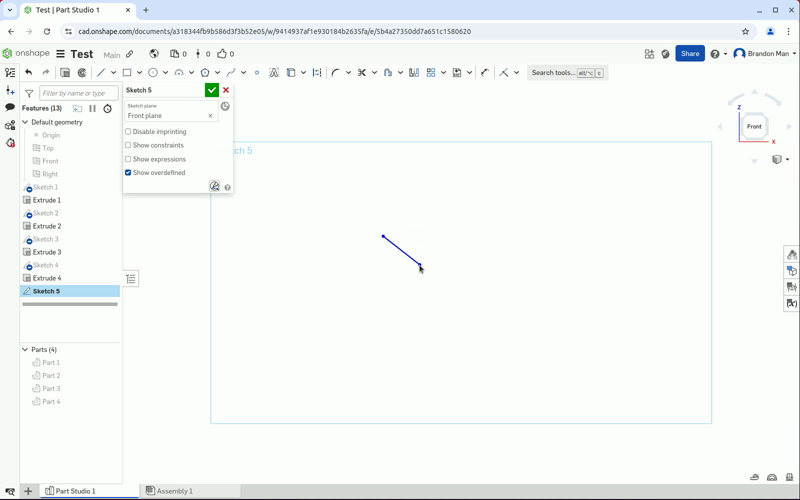
key(a)
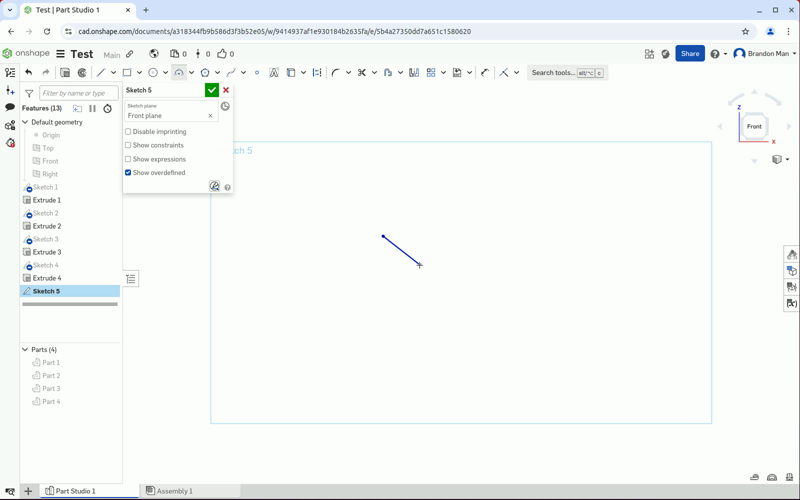
mouse_move(419, 264)
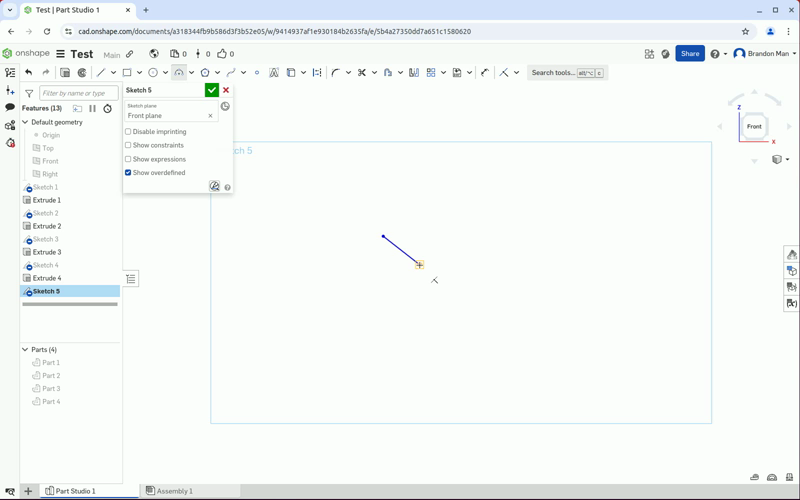
click(419, 264)
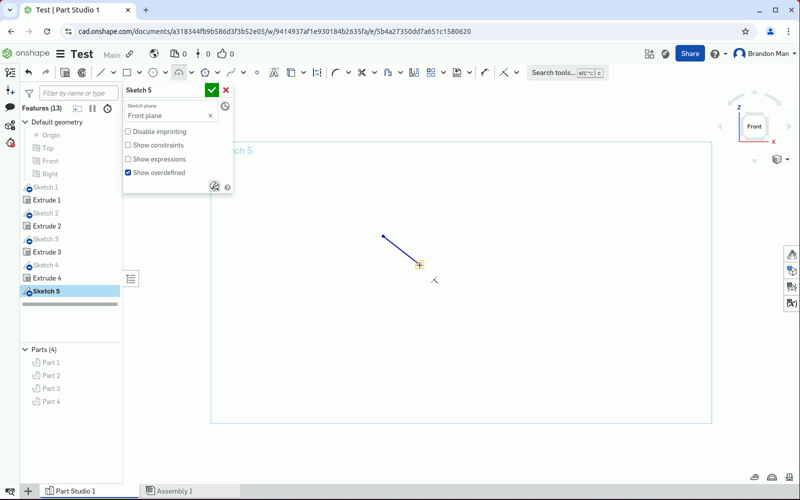
key_down(shift)
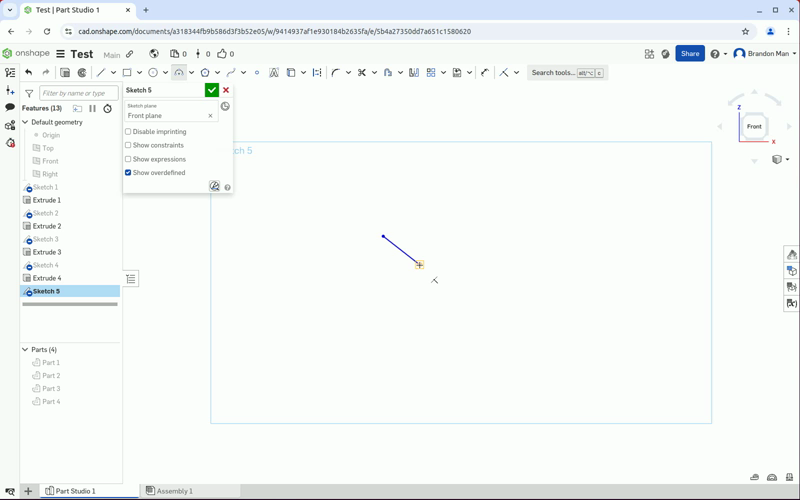
mouse_move(428, 251)
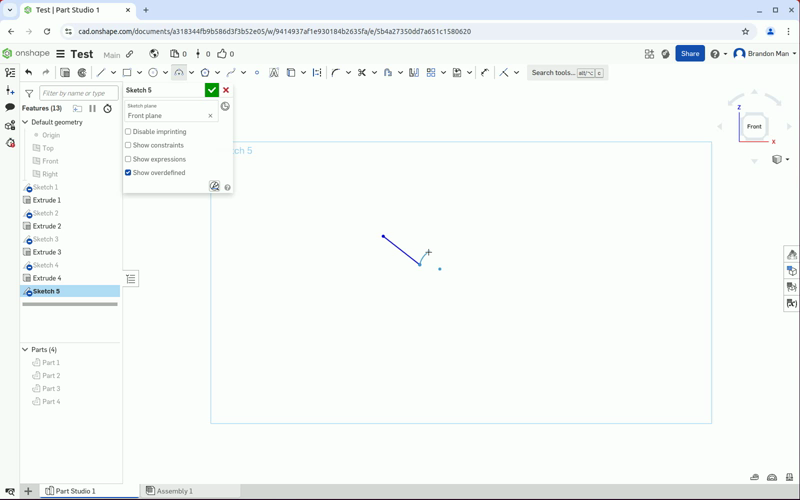
click(428, 251)
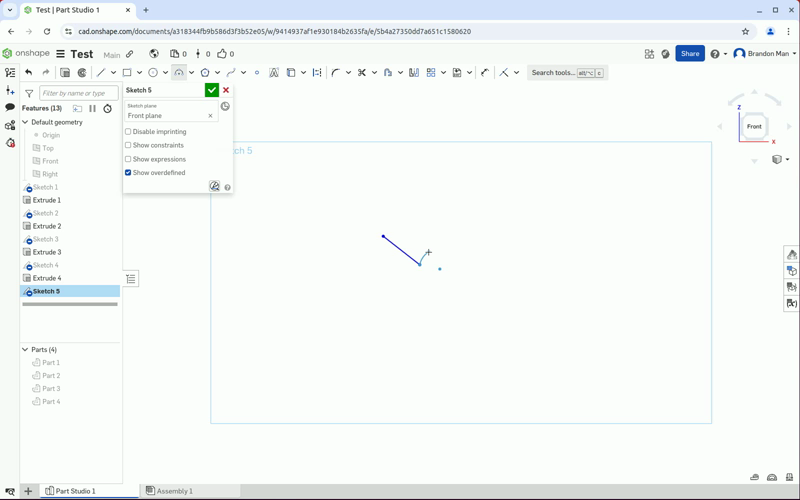
mouse_move(423, 258)
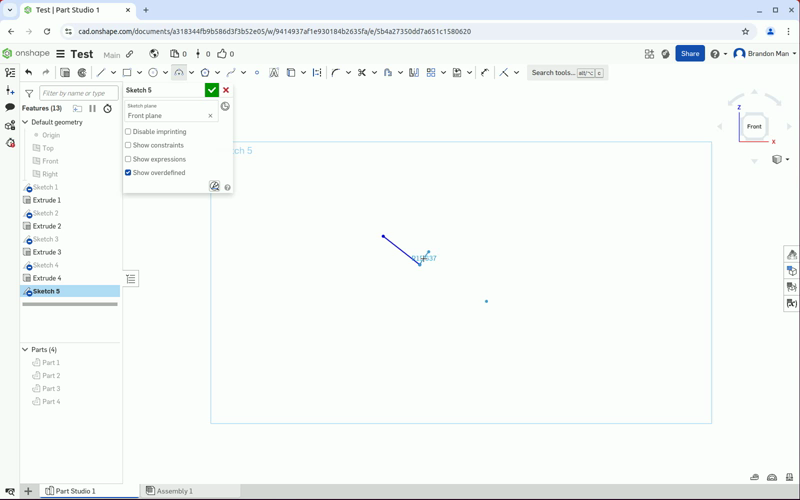
click(423, 258)
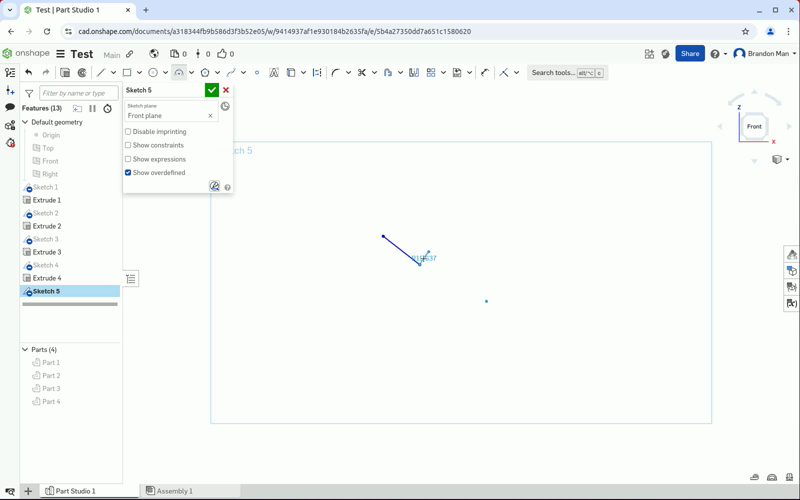
key_up(shift)
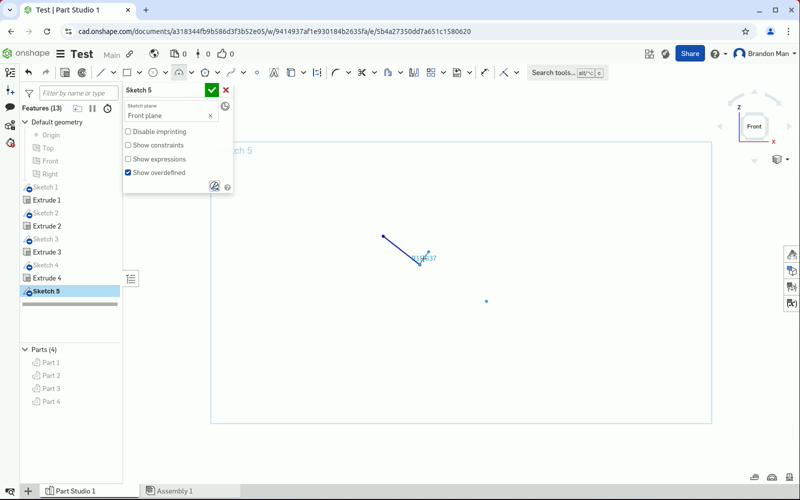
key(esc)
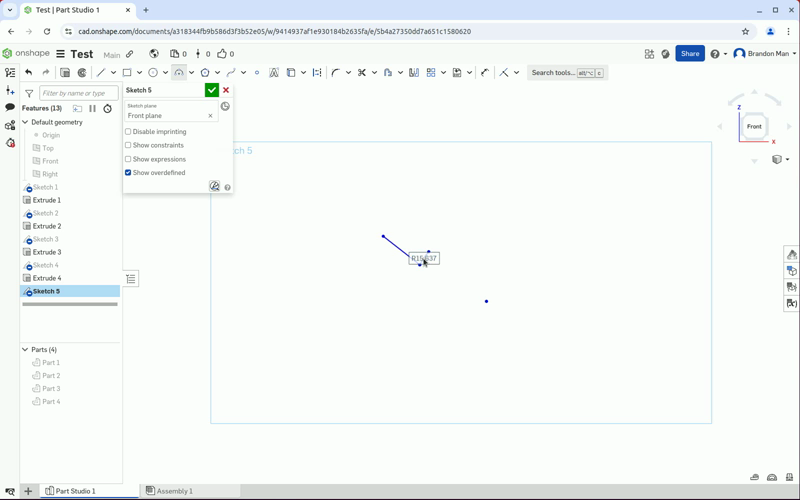
key(l)
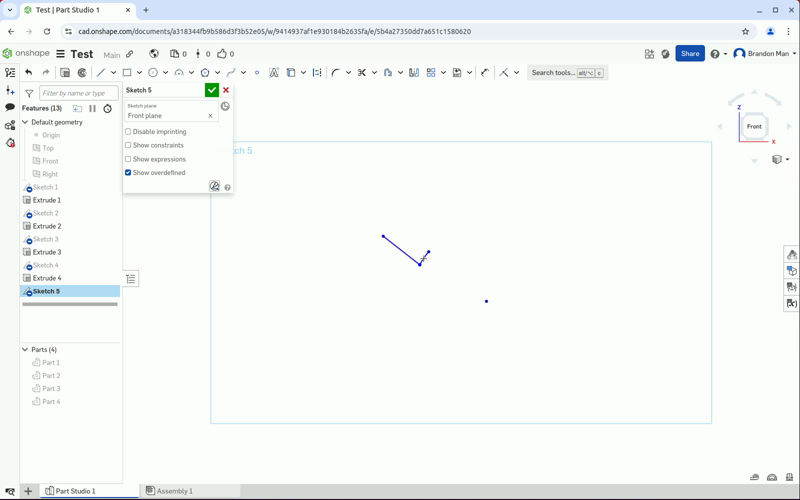
mouse_move(428, 251)
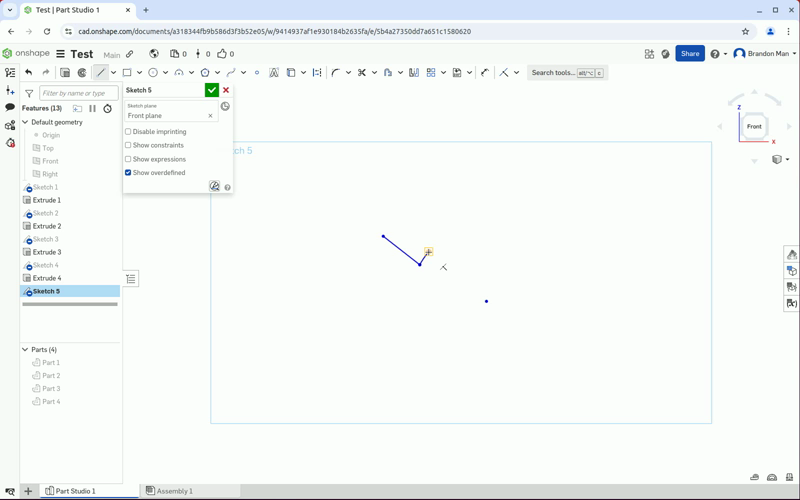
click(428, 251)
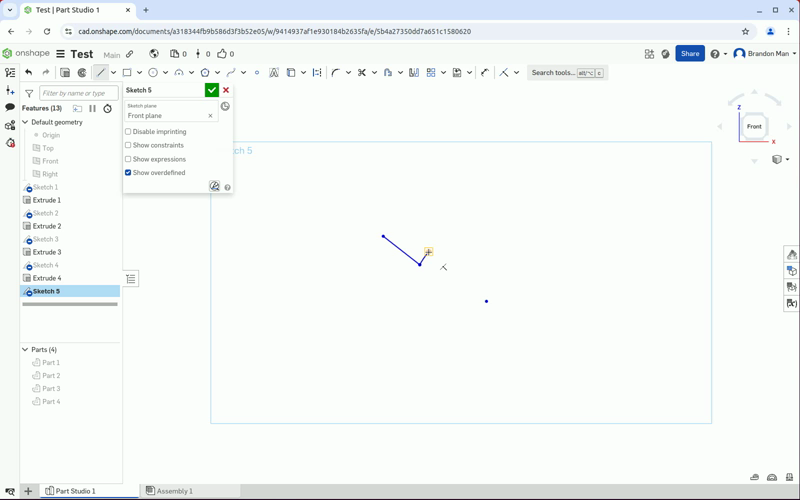
key_down(shift)
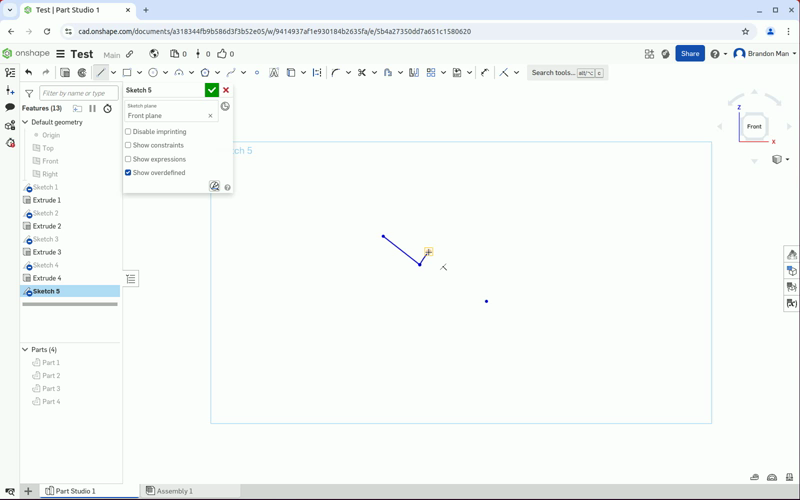
mouse_move(458, 251)
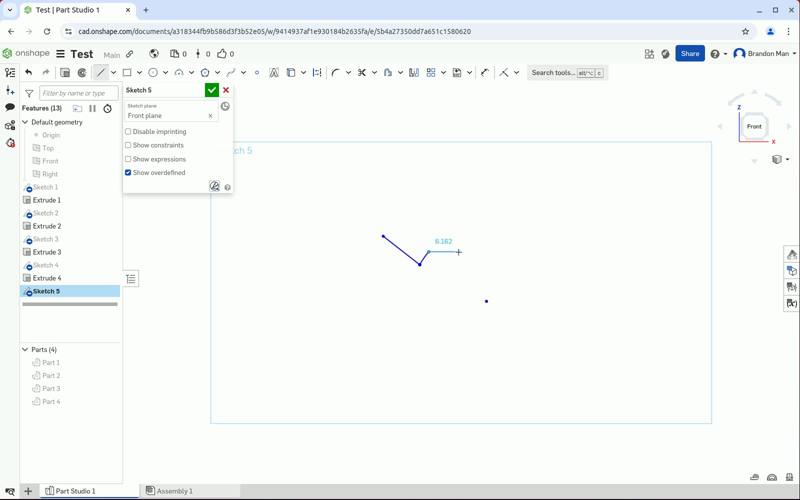
mouse_move(389, 227)
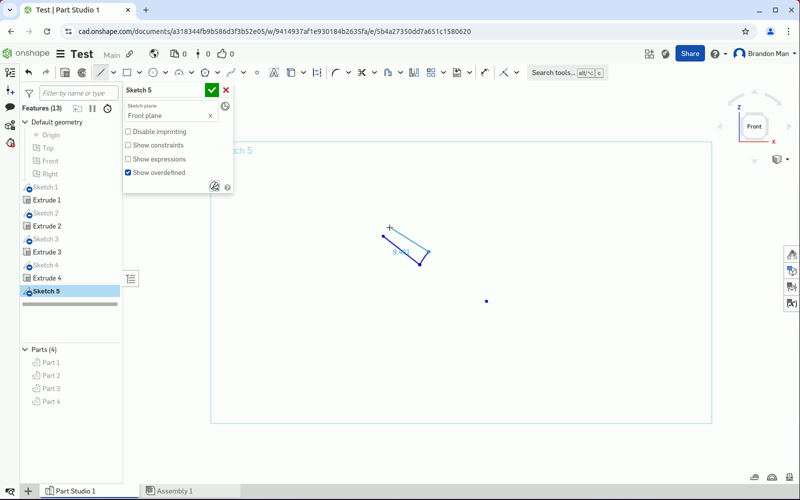
click(389, 227)
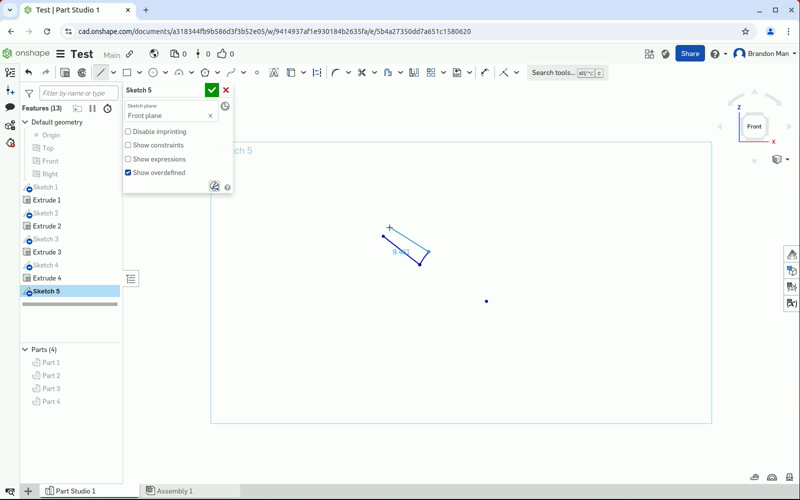
key_up(shift)
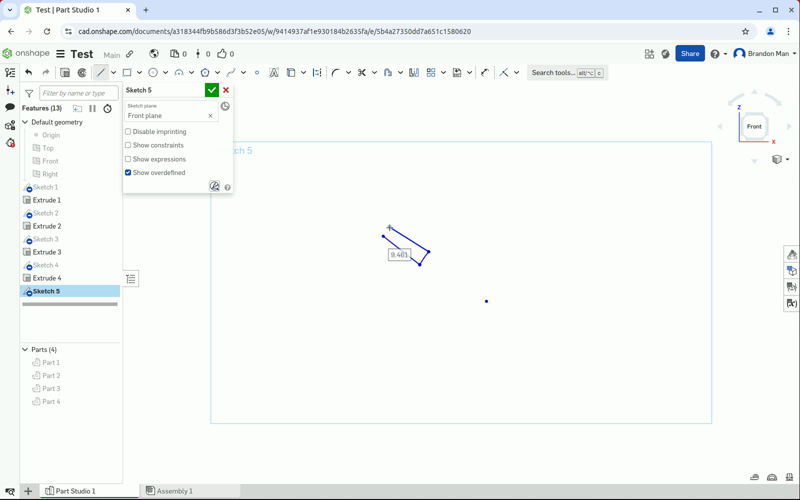
key(esc)
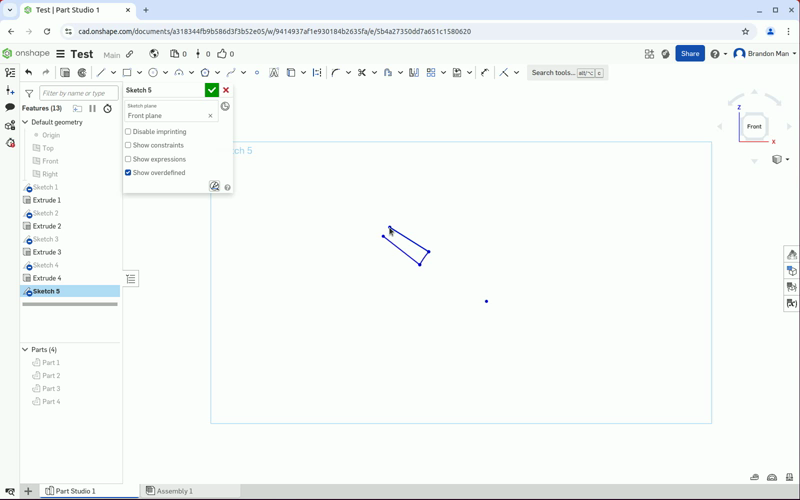
key(a)
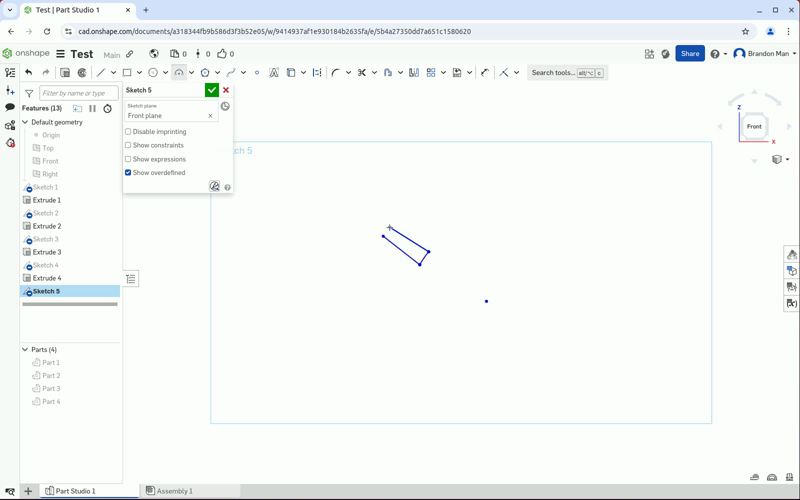
mouse_move(389, 227)
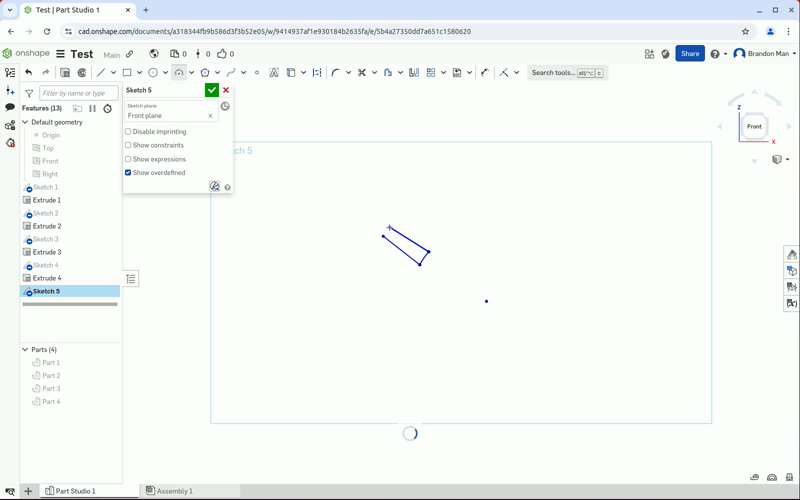
click(389, 227)
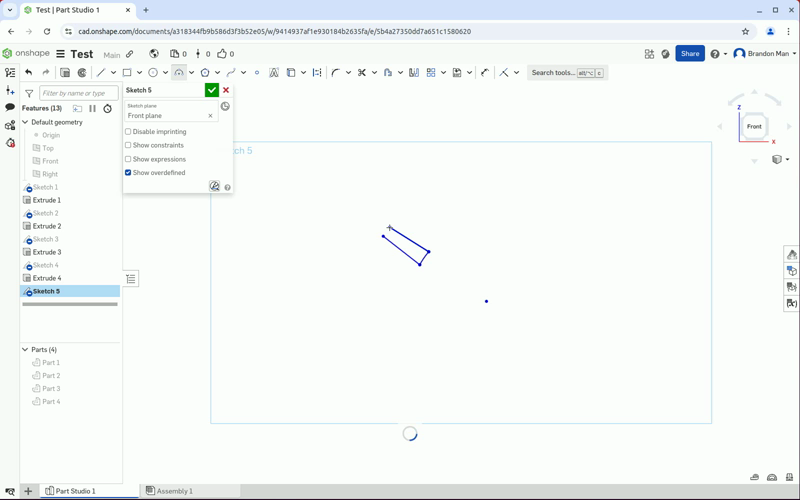
mouse_move(383, 236)
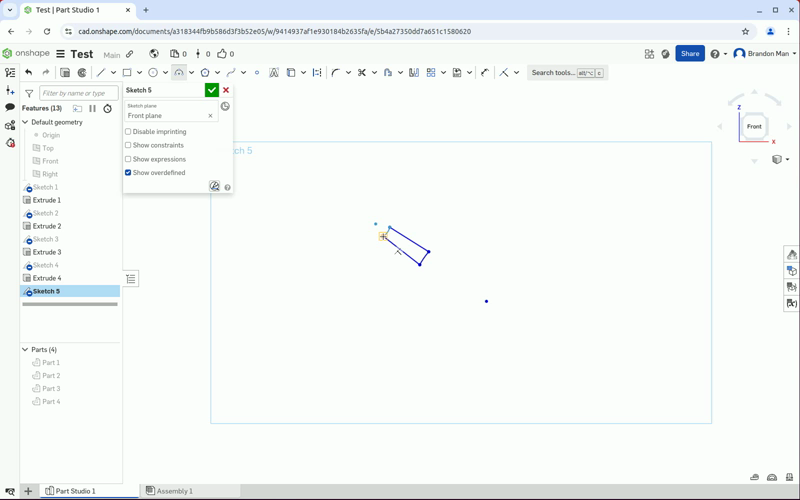
click(383, 236)
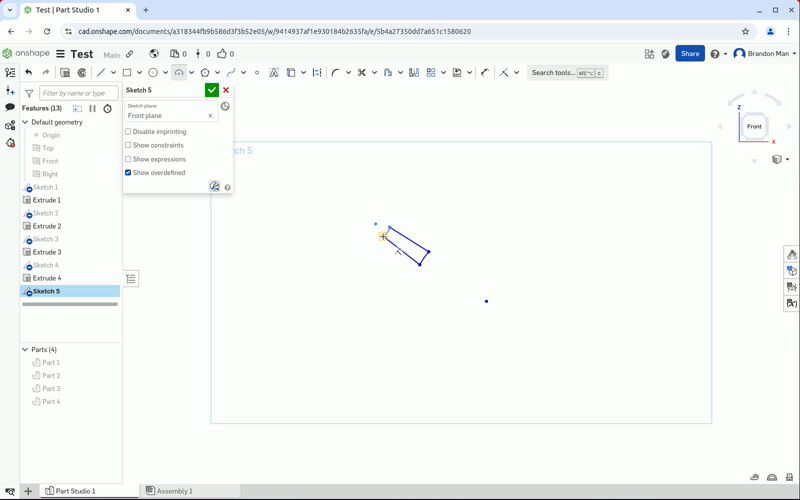
key_down(shift)
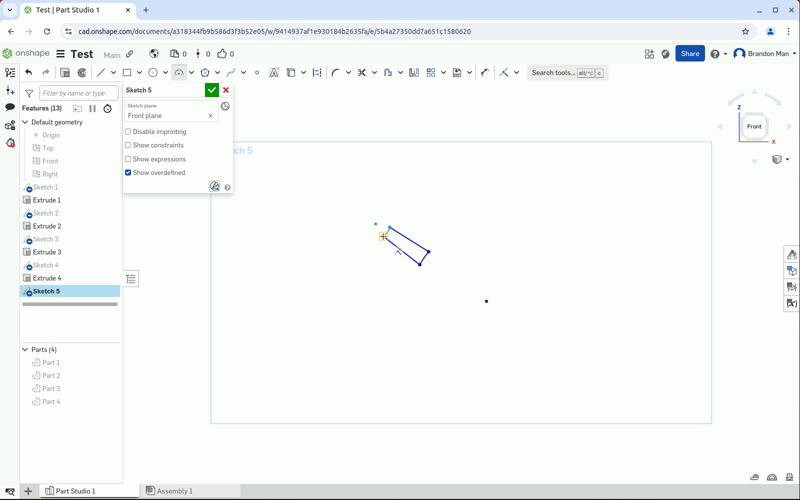
mouse_move(386, 231)
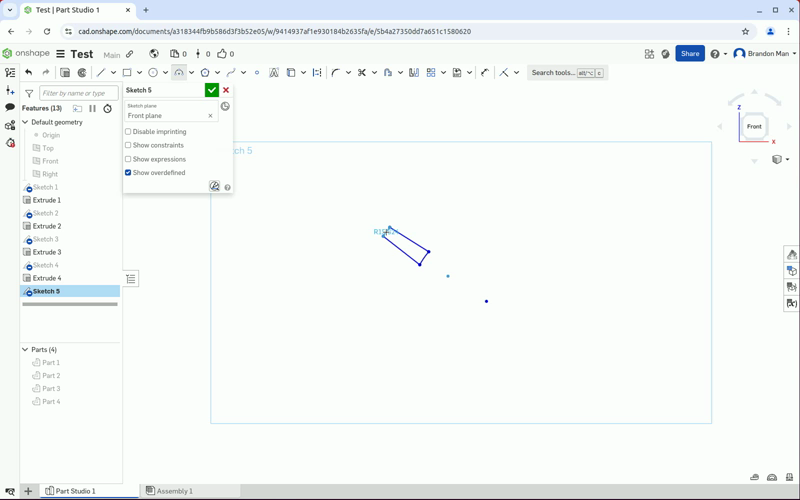
click(386, 231)
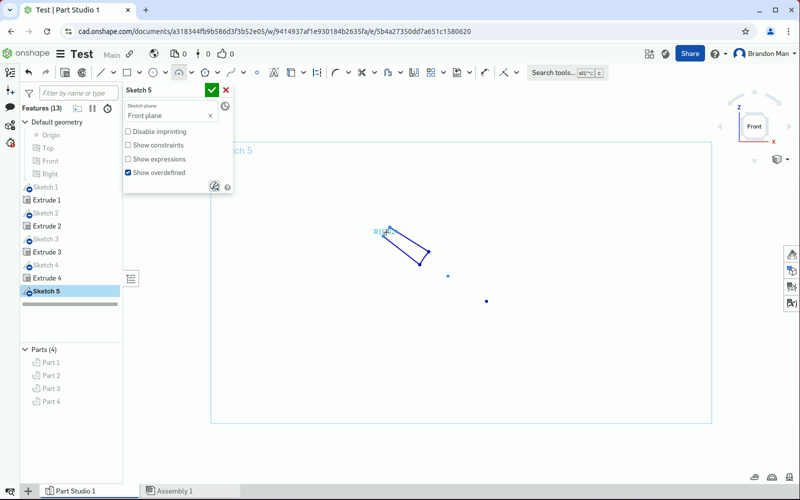
key_up(shift)
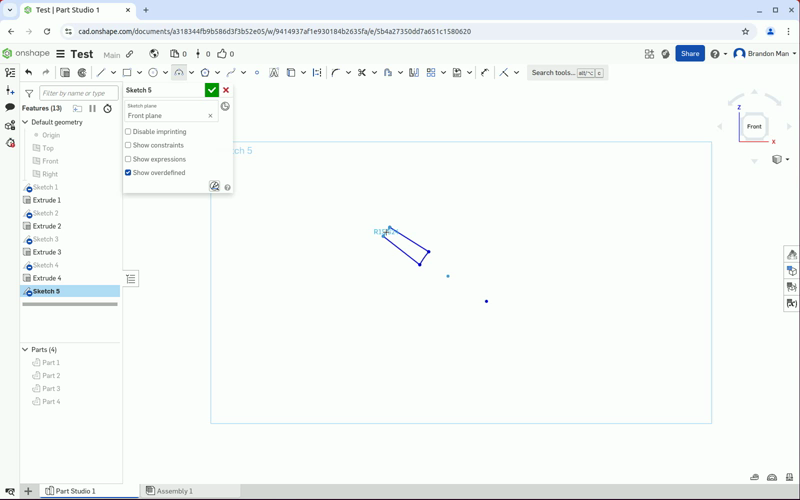
key(esc)
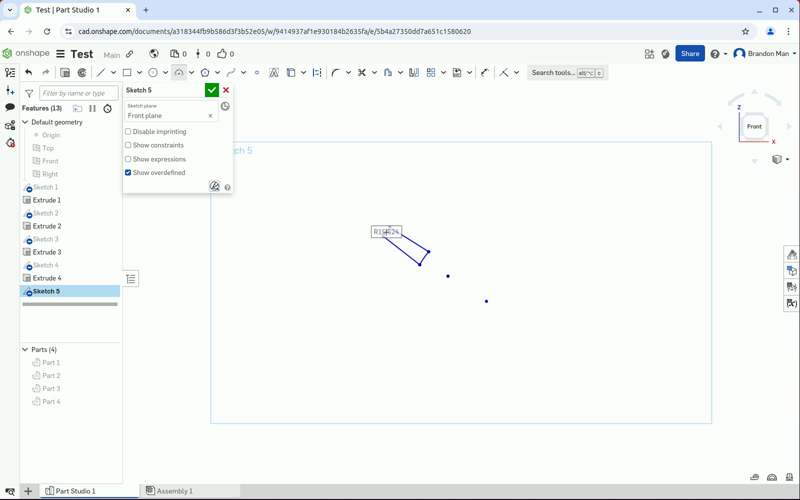
mouse_move(412, 258)
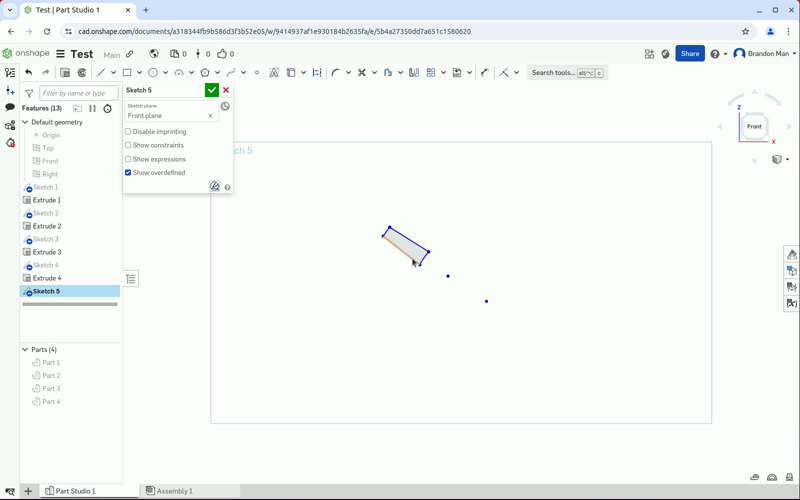
scroll(6)
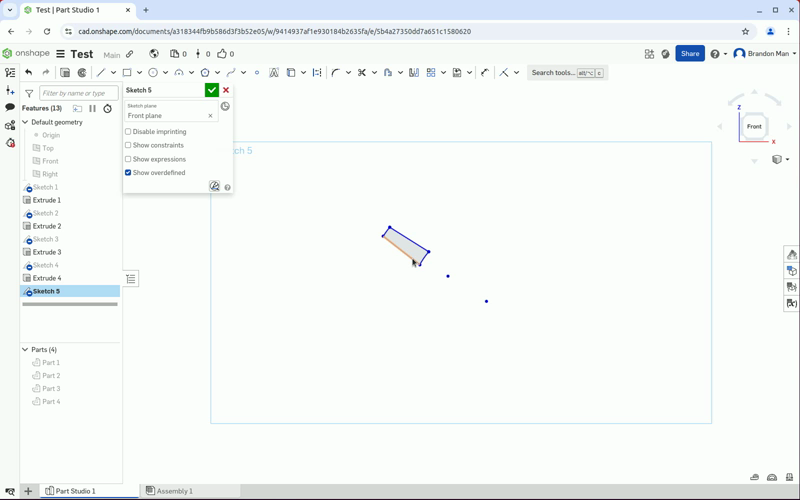
scroll(6)
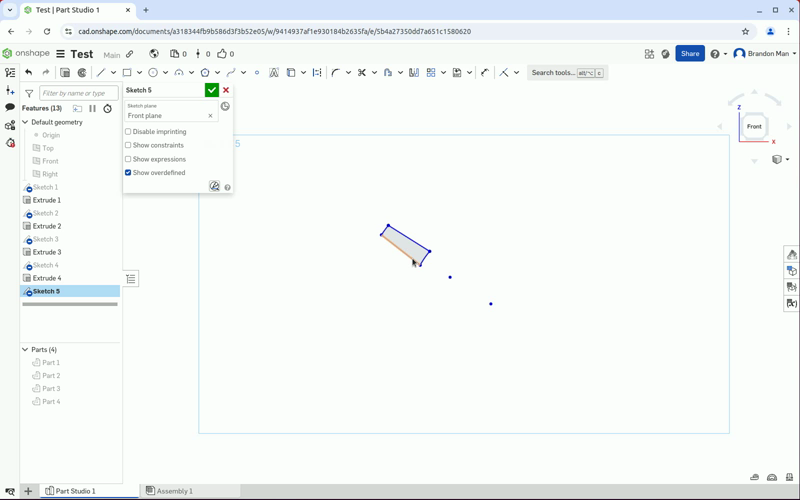
scroll(6)
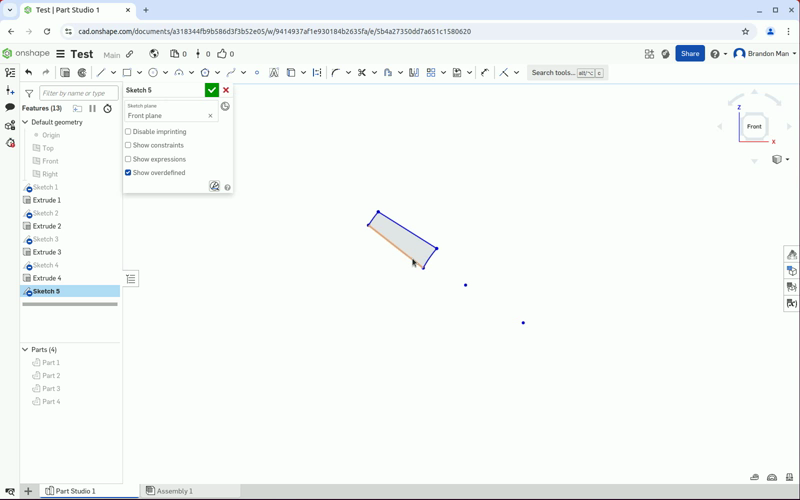
scroll(6)
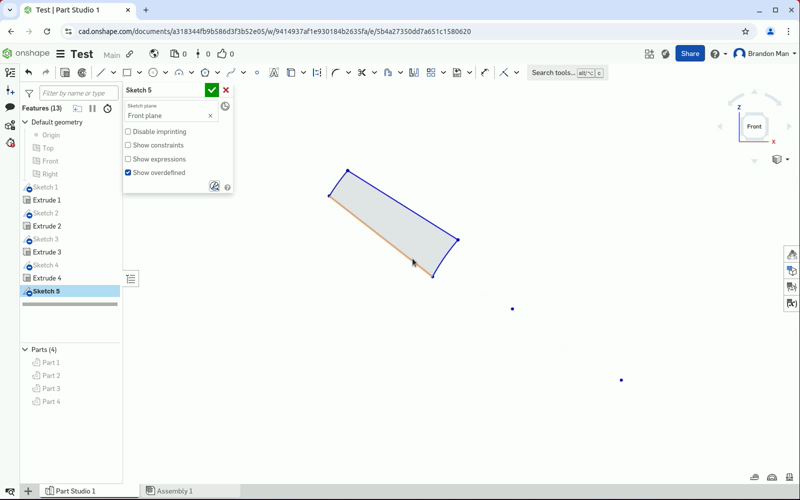
scroll(6)
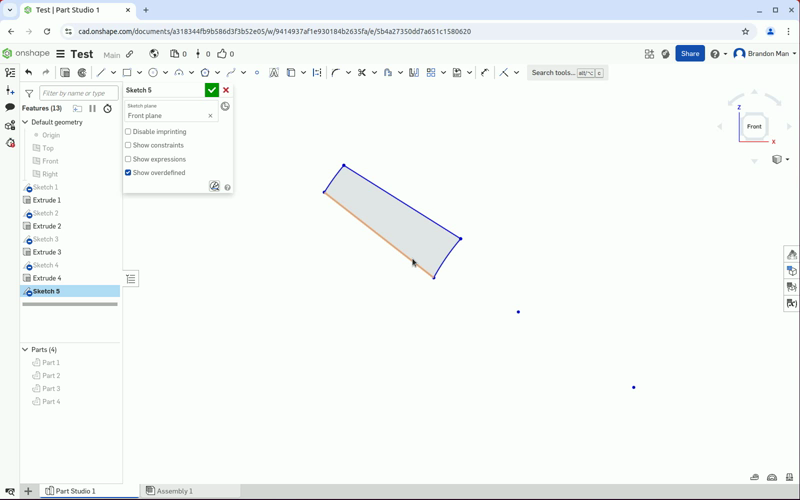
scroll(6)
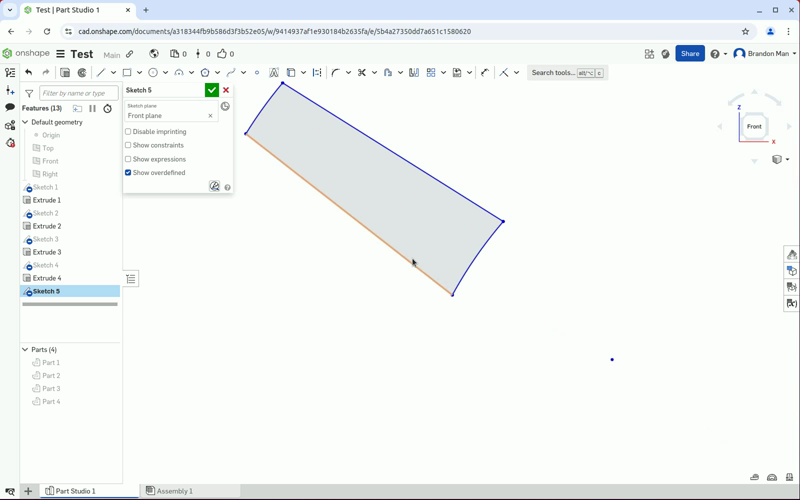
scroll(6)
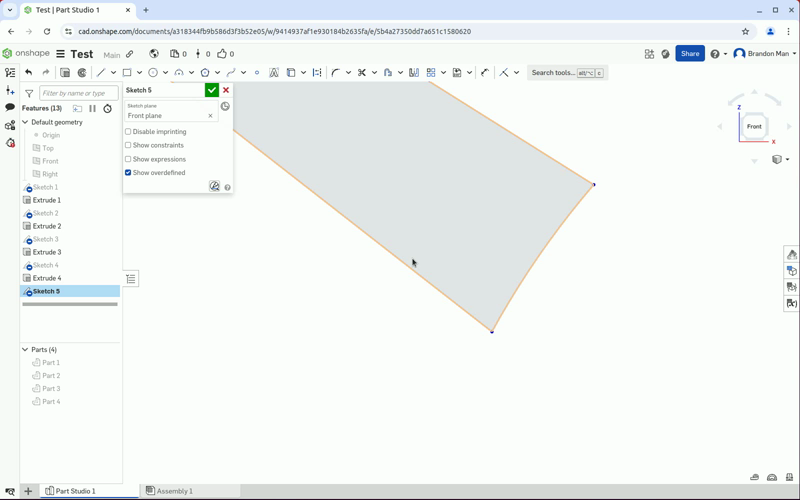
click(412, 258)
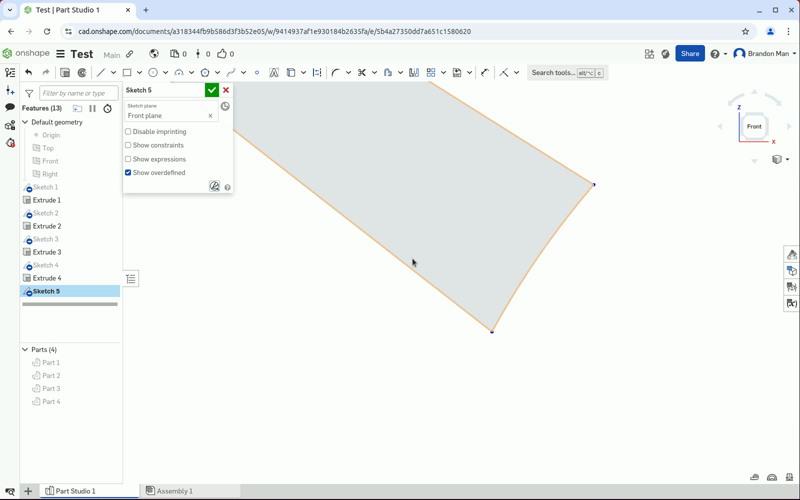
scroll(-6)
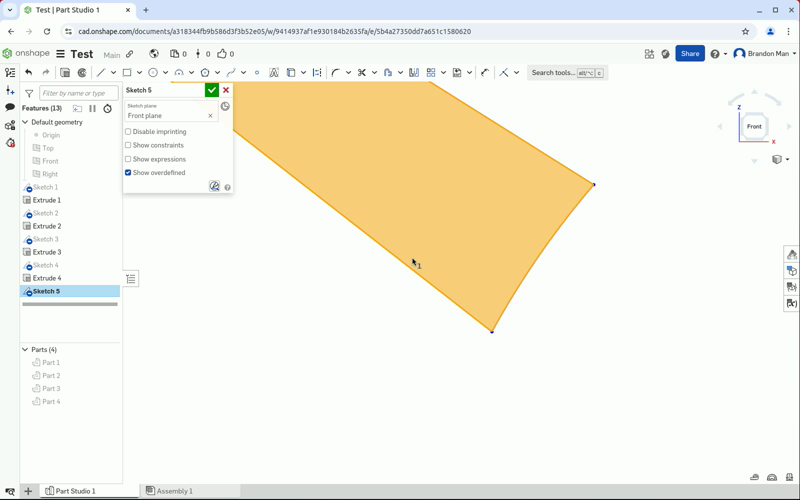
scroll(-6)
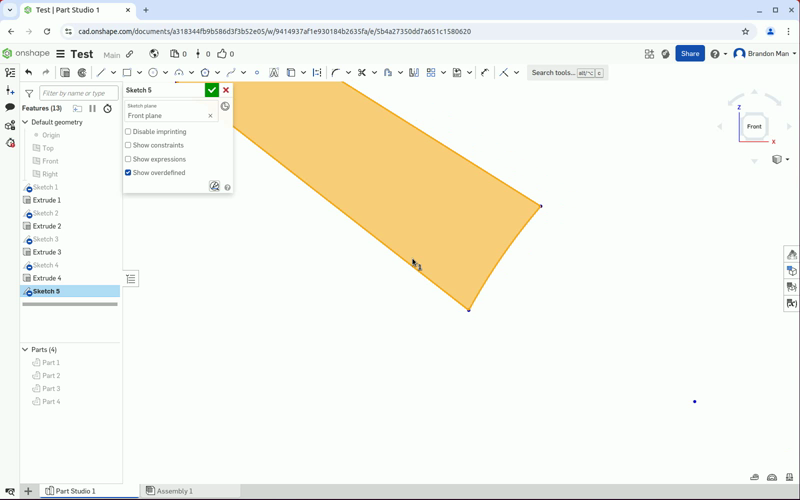
scroll(-6)
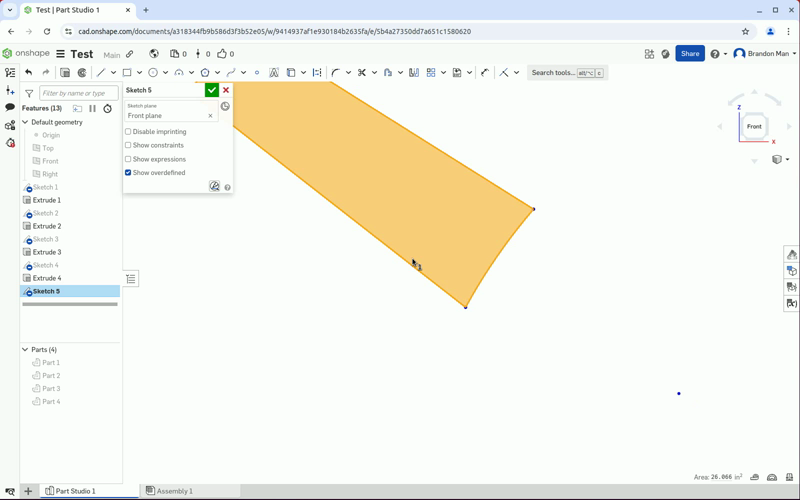
scroll(-6)
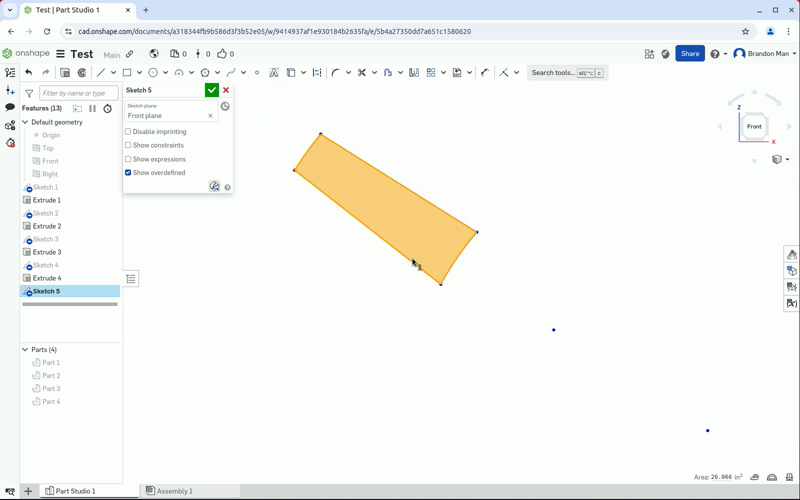
scroll(-6)
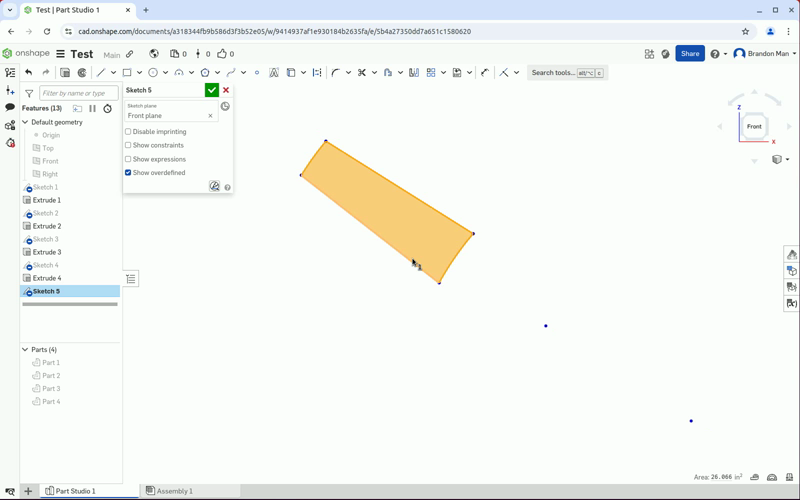
scroll(-6)
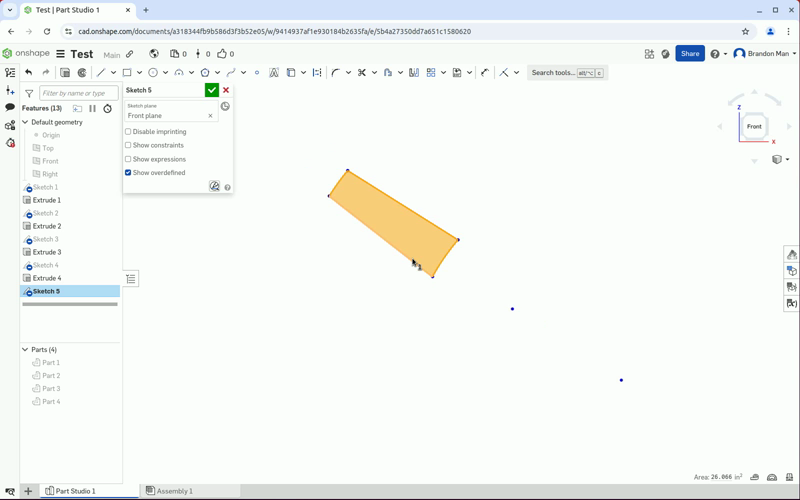
scroll(-6)
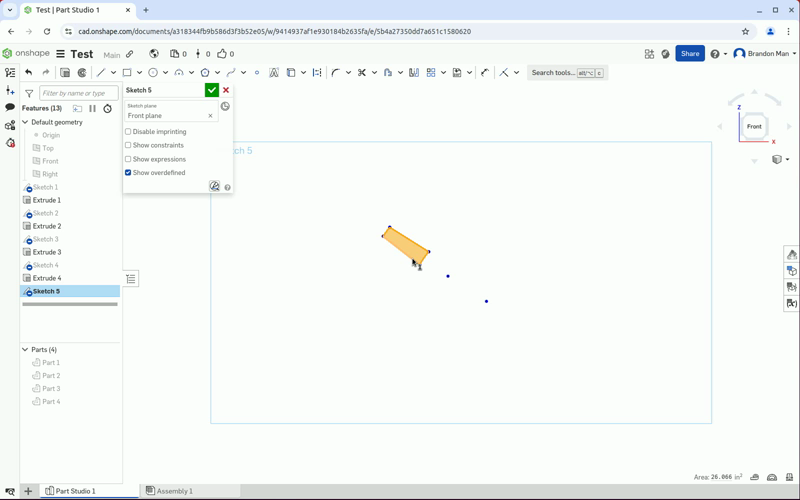
mouse_move(73, 352)
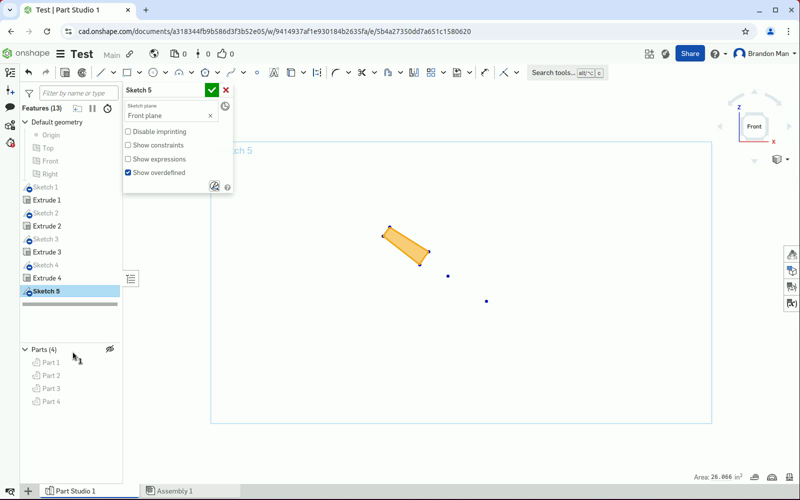
key(shift+y)
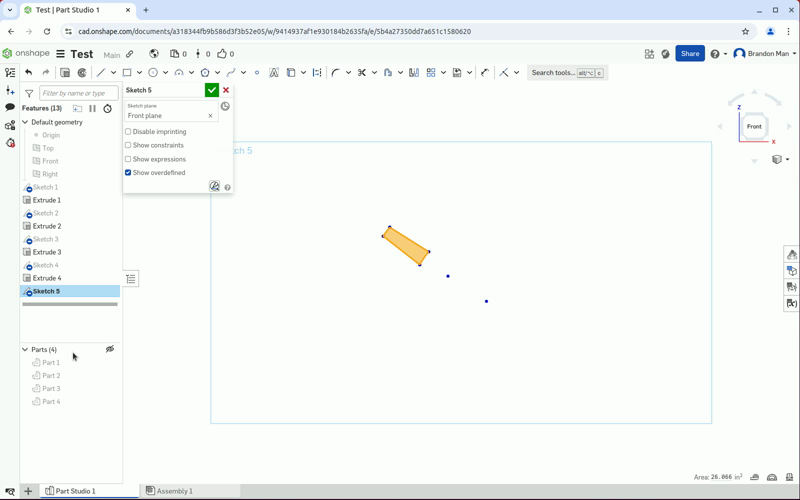
key(shift+e)
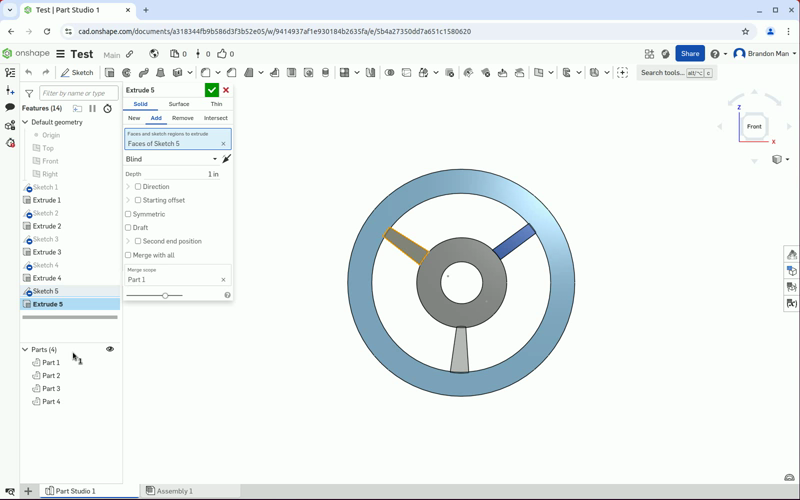
mouse_move(143, 106)
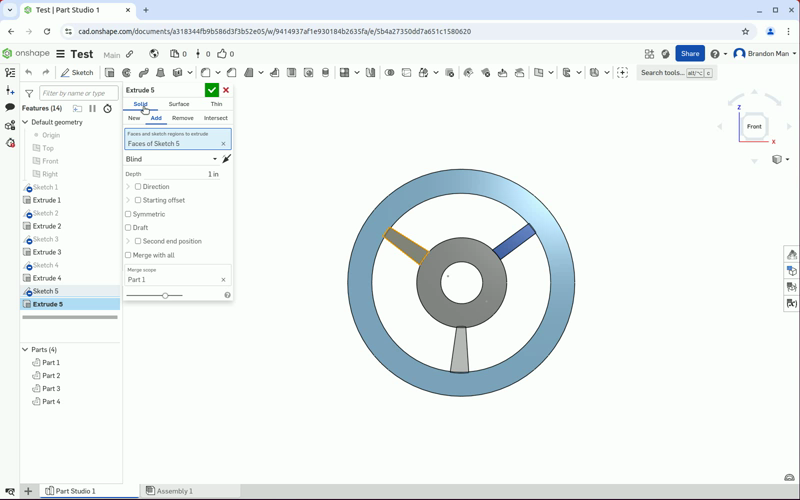
click(143, 106)
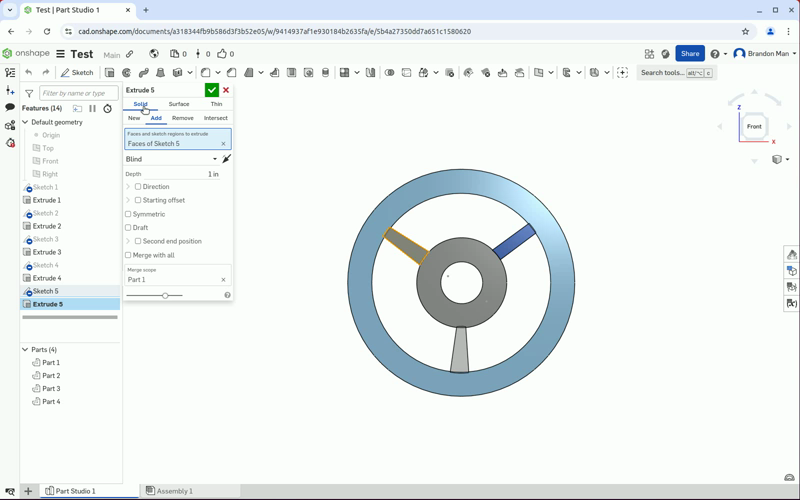
mouse_move(137, 120)
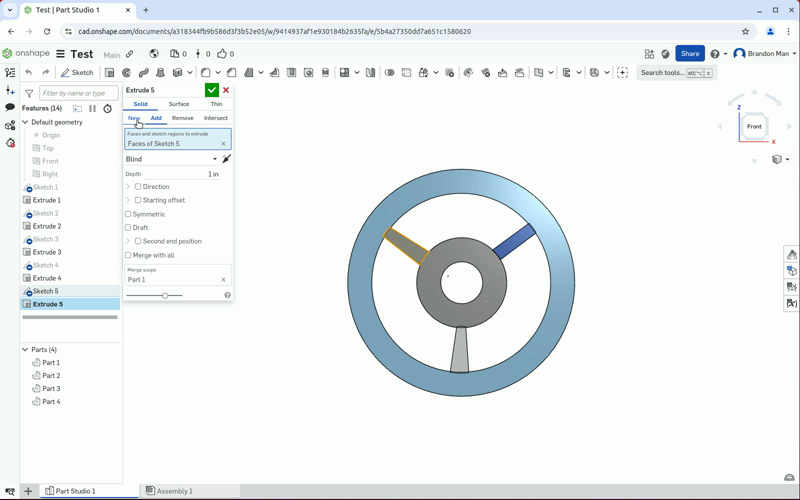
click(137, 120)
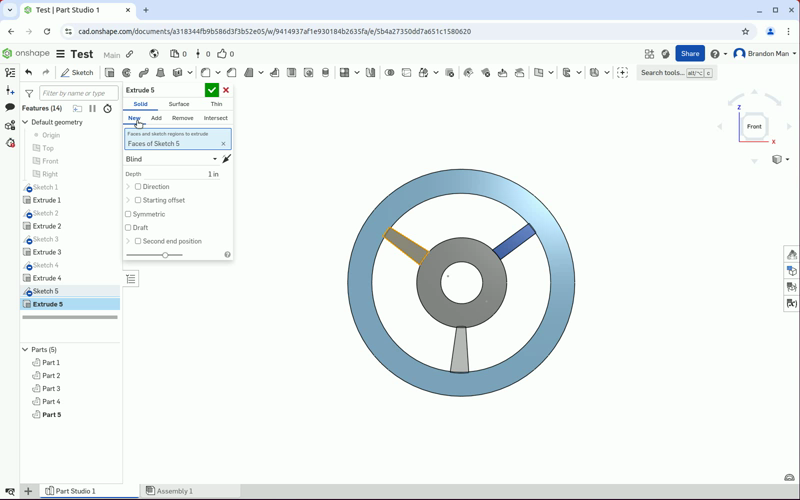
key(tab, 4)
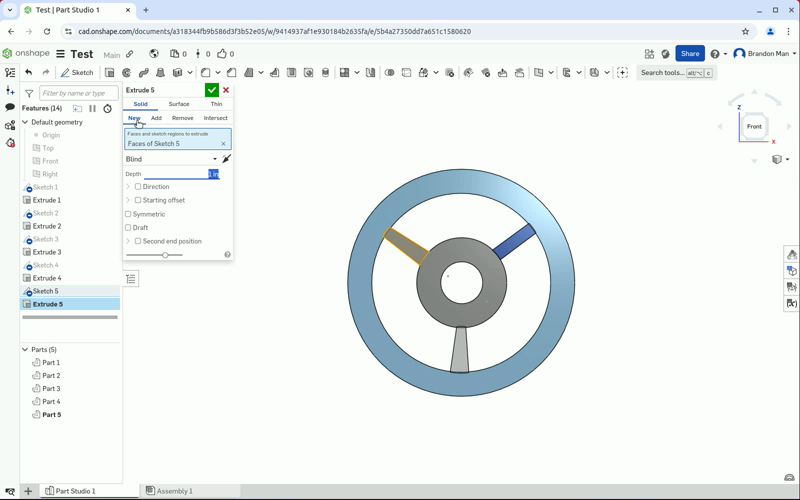
text(-6.018)
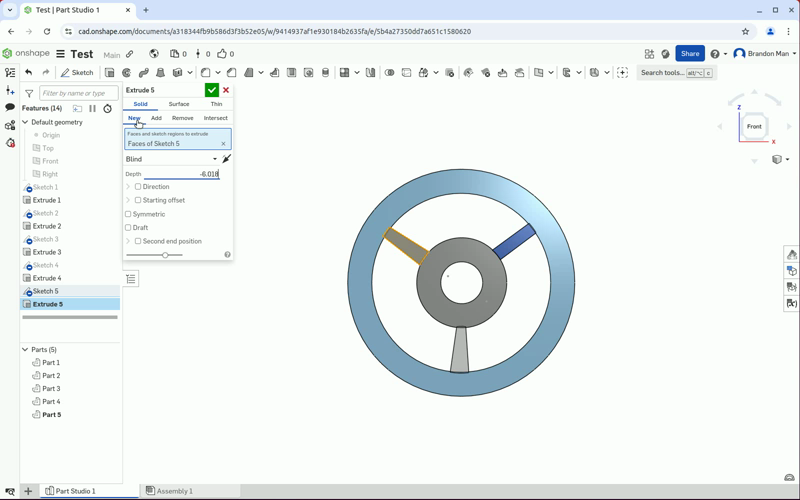
key(enter)
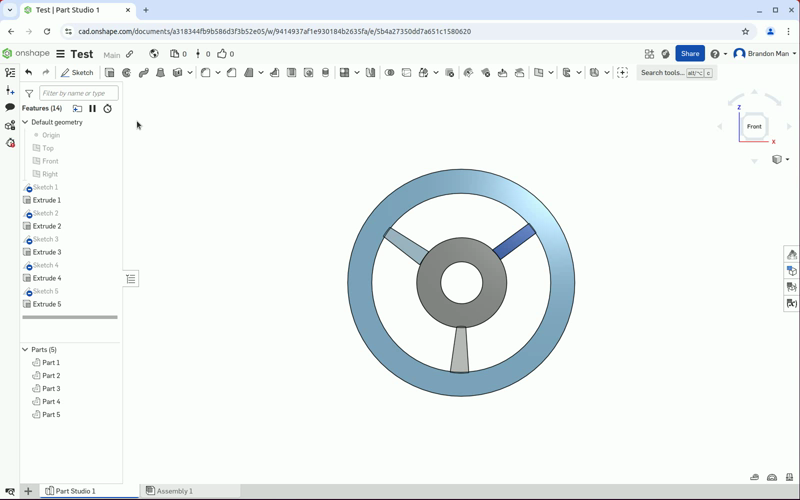
key(shift+h)
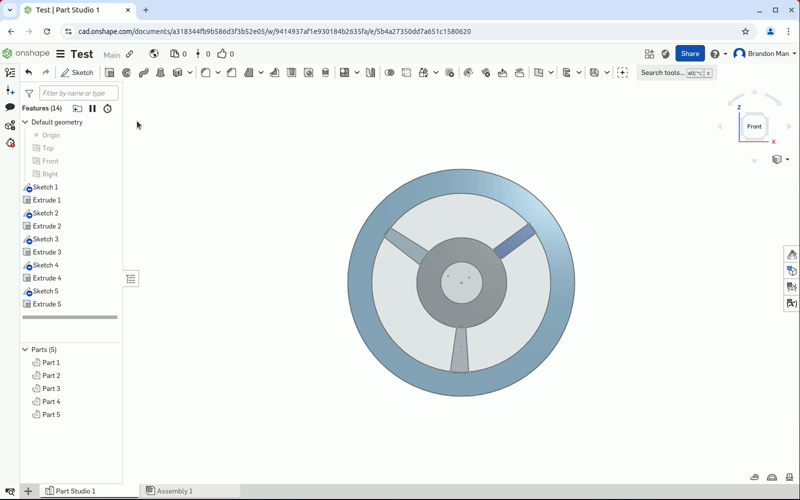
key(shift+h)
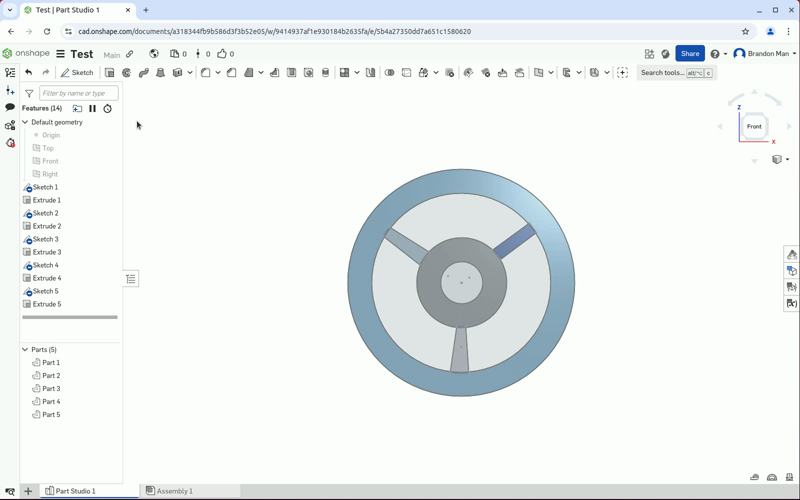
key(shift+7)
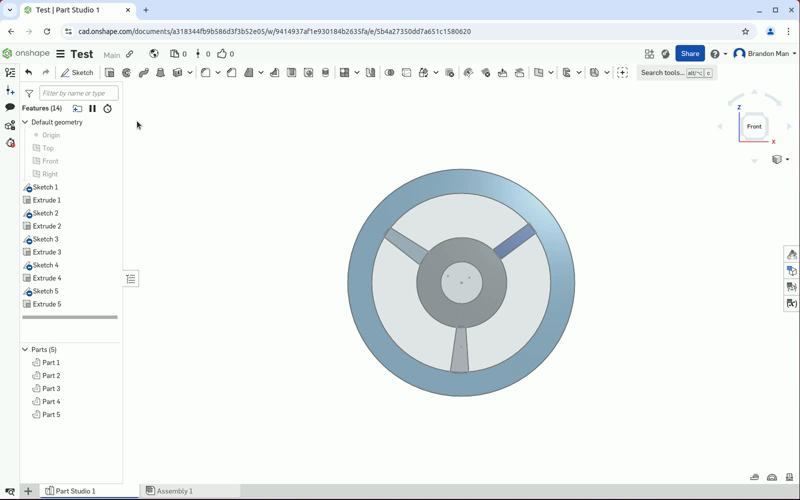
key(left, 2)
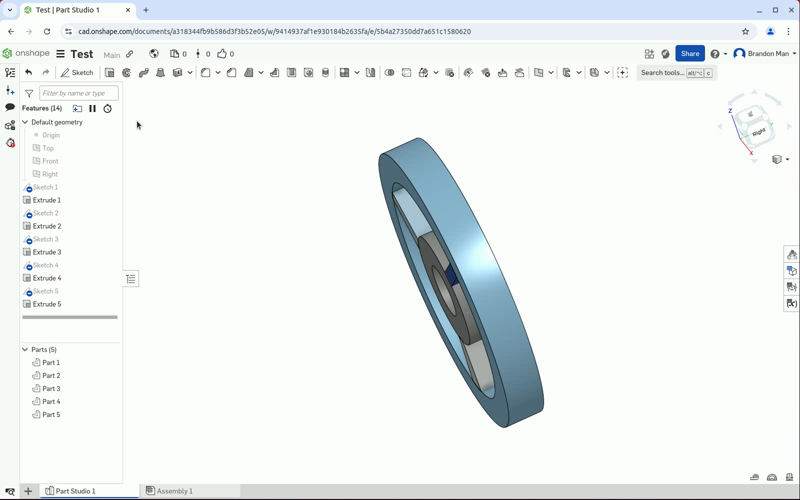
key(down, 2)
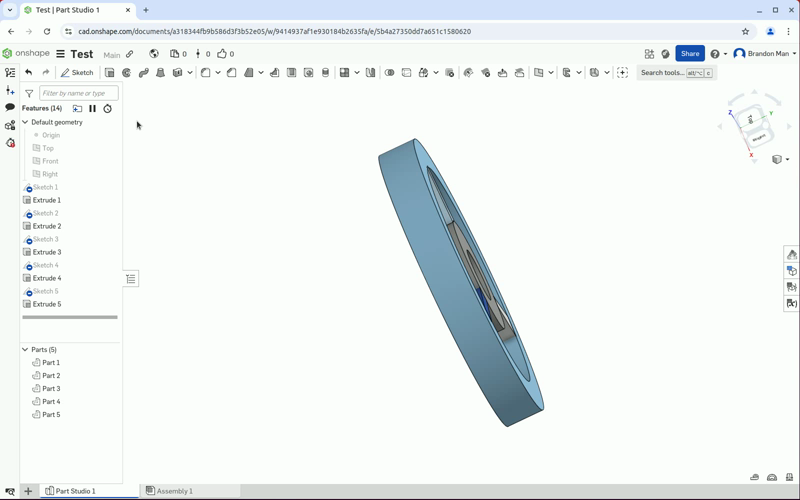
key(up, 2)
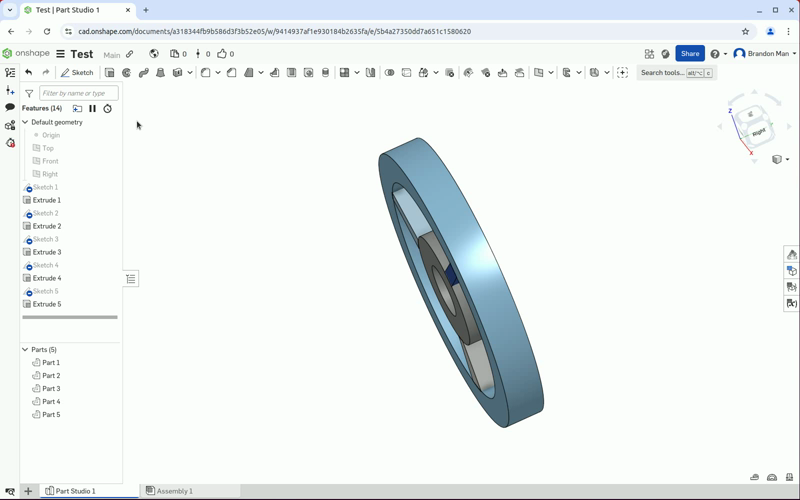
key(right, 2)
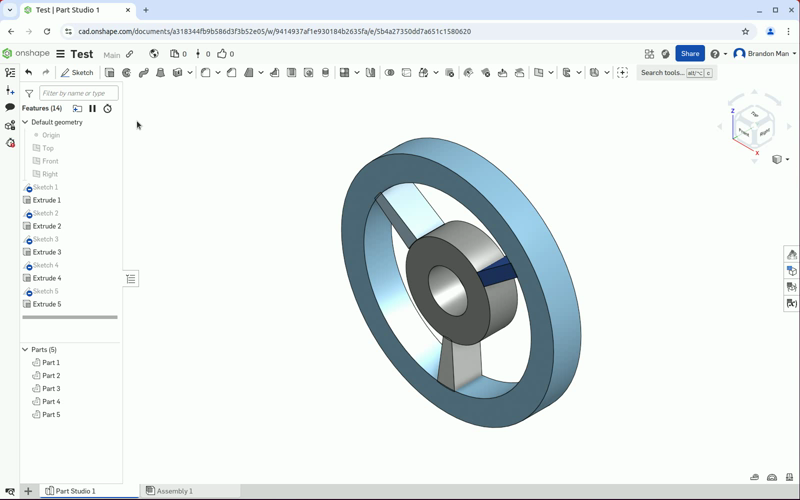
mouse_move(73, 189)
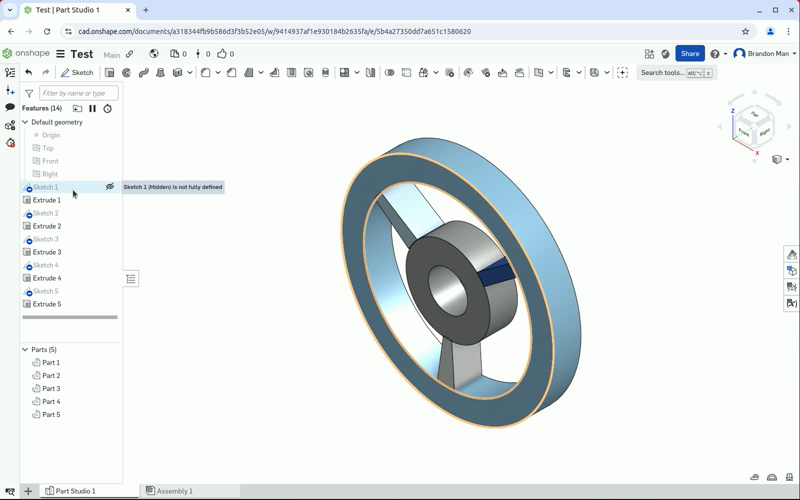
click(73, 189)